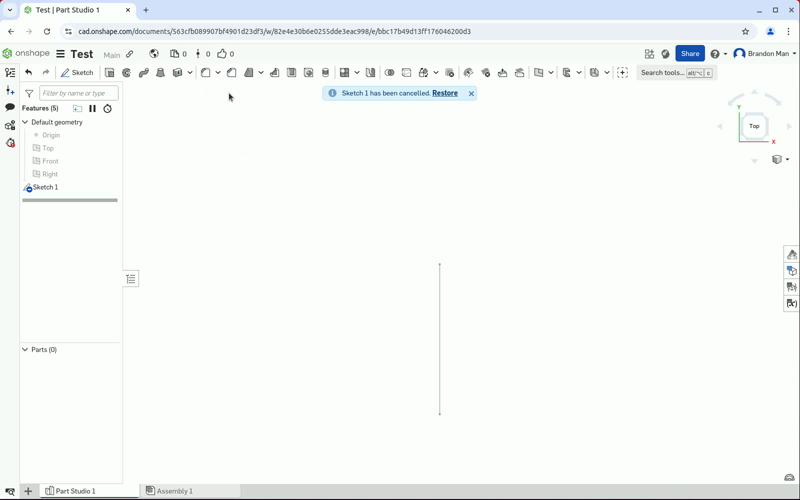
key(shift+h)
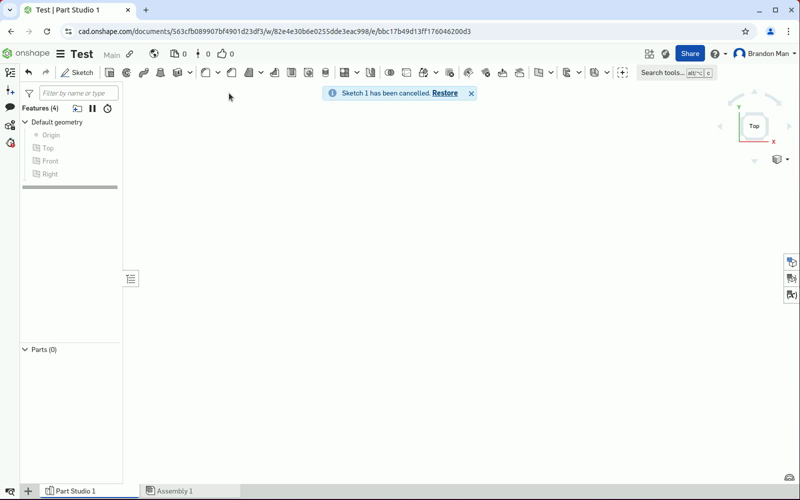
mouse_move(73, 352)
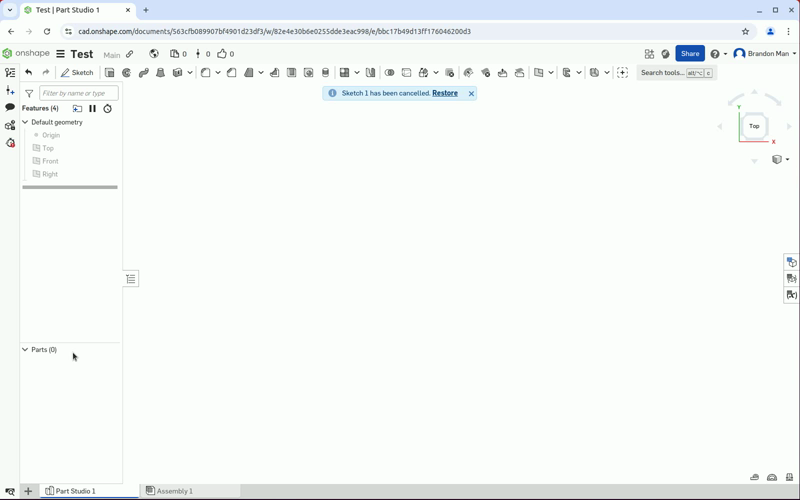
key(y)
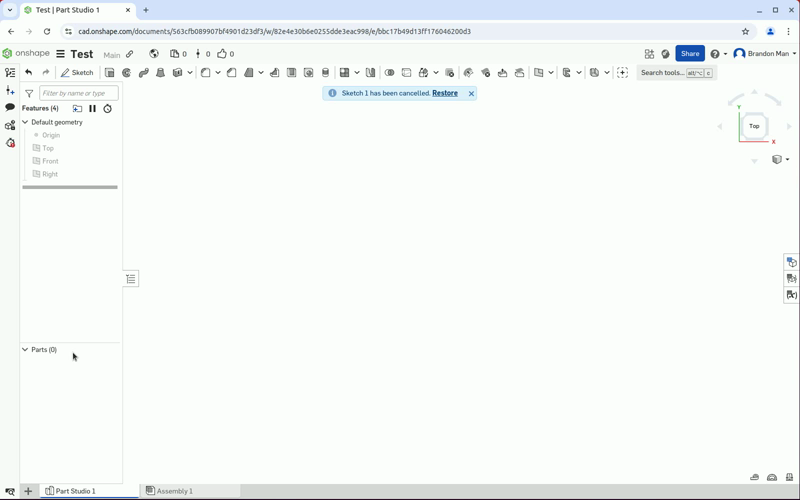
key(shift+p)
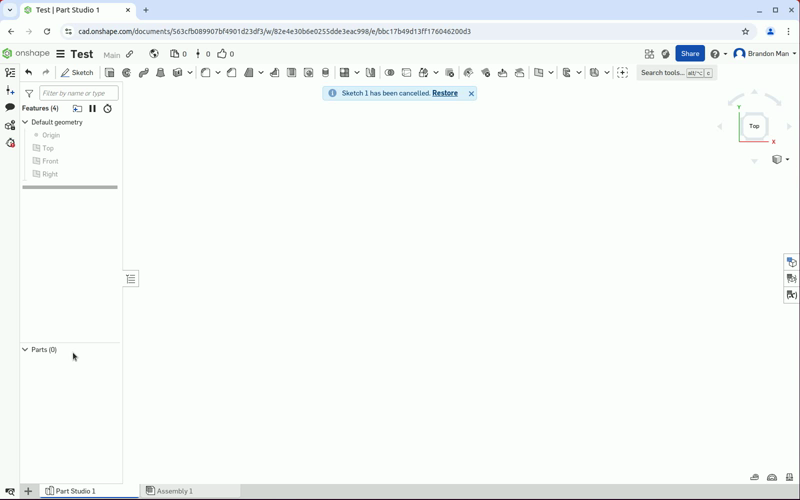
key(space)
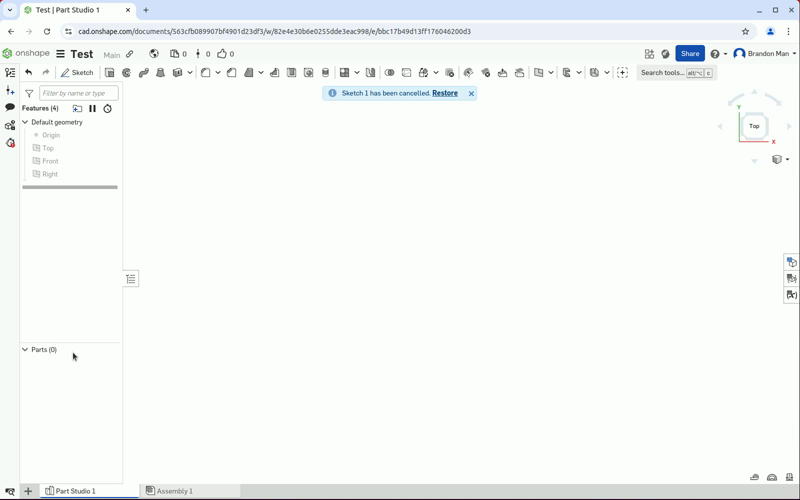
key_down(shift)
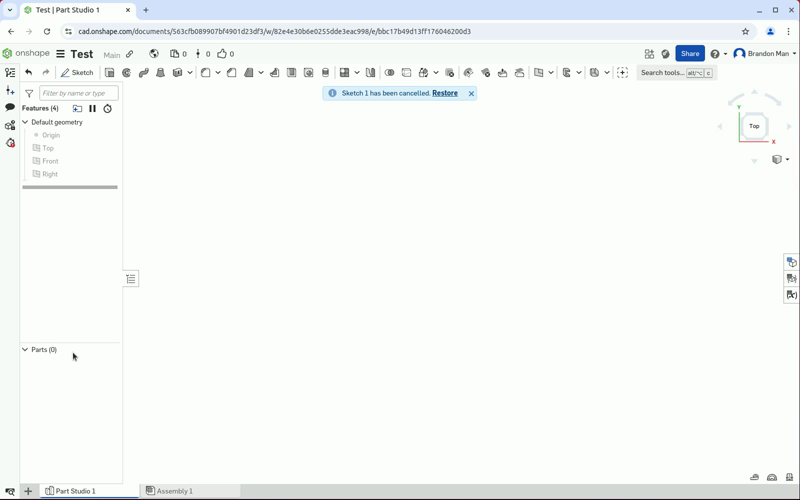
key(up)
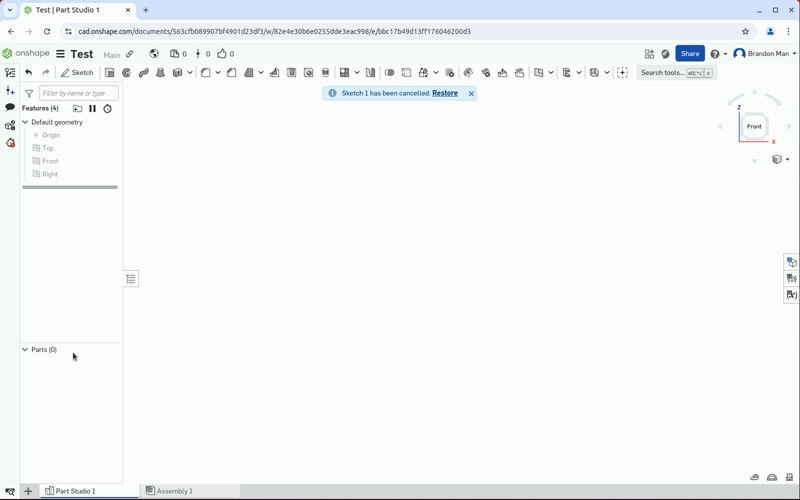
key_up(shift)
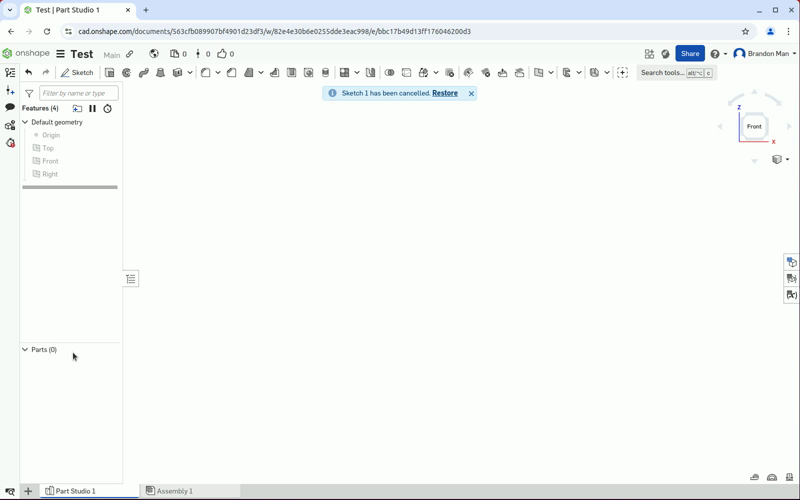
key(space)
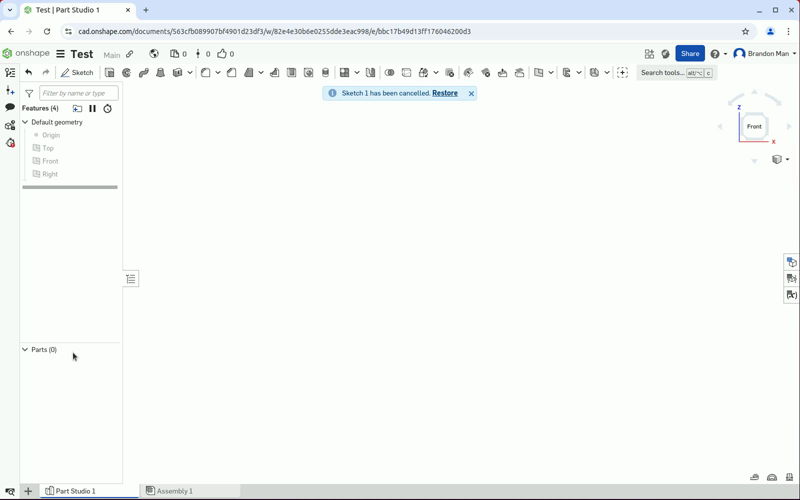
key_down(shift)
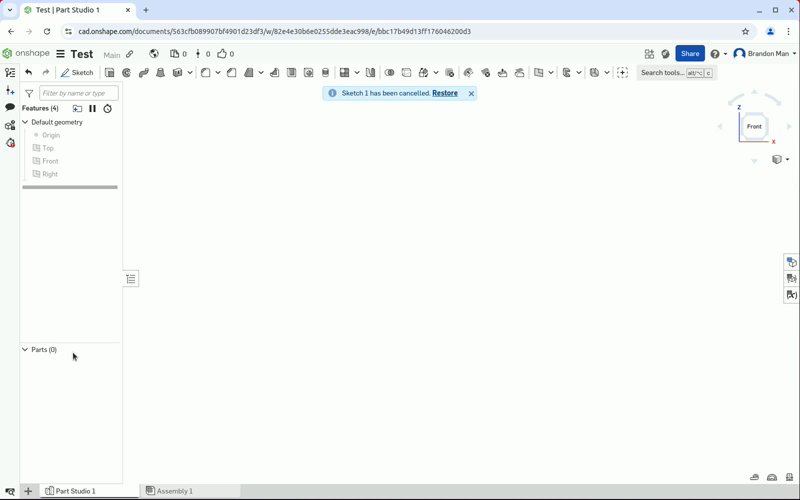
key(left)
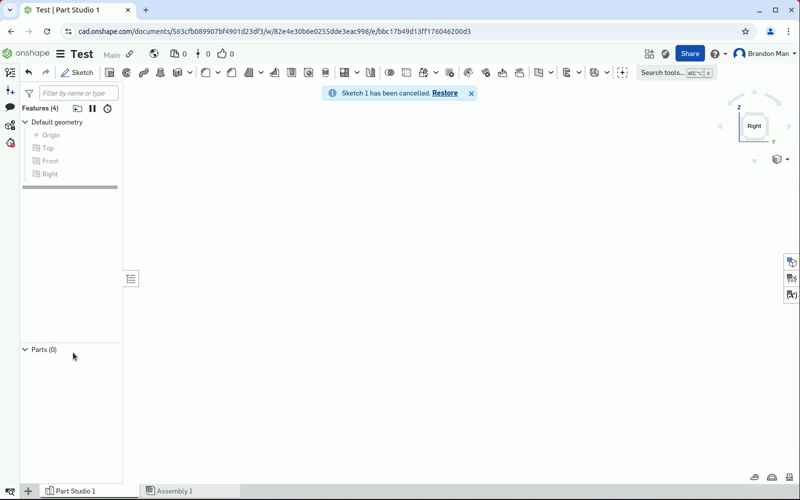
key_up(shift)
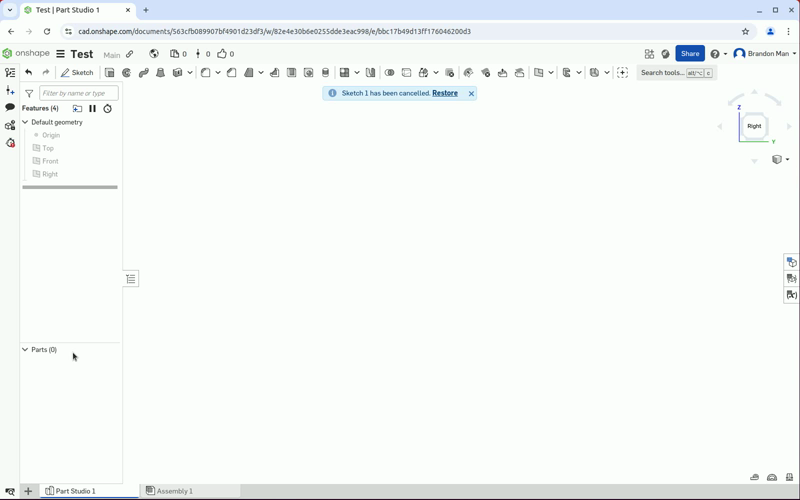
mouse_move(73, 352)
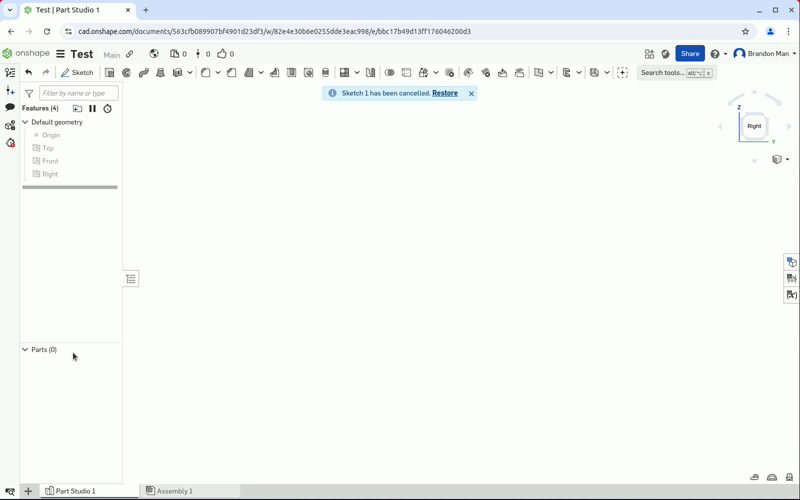
key(shift+y)
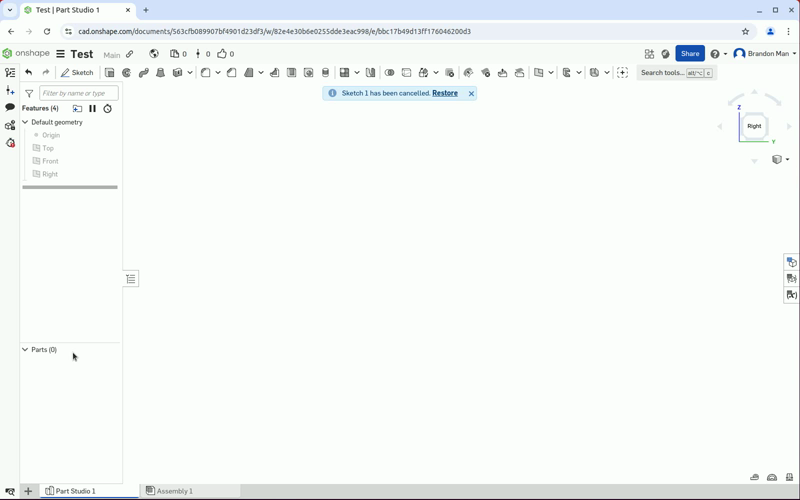
key(shift+s)
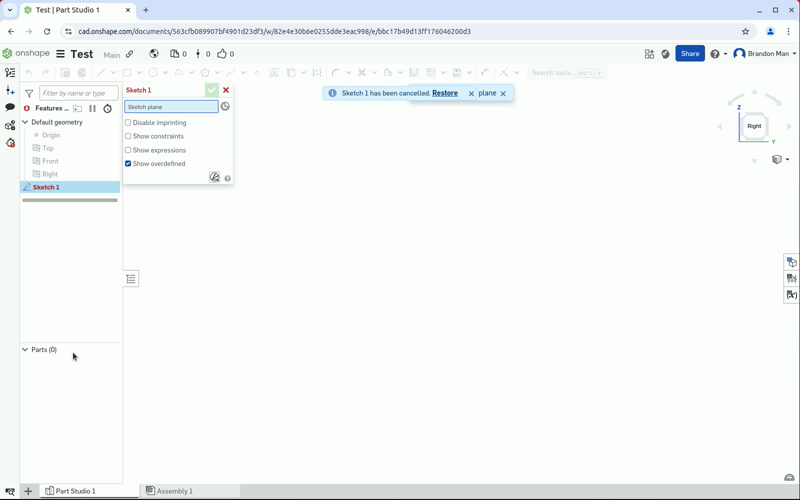
mouse_move(73, 176)
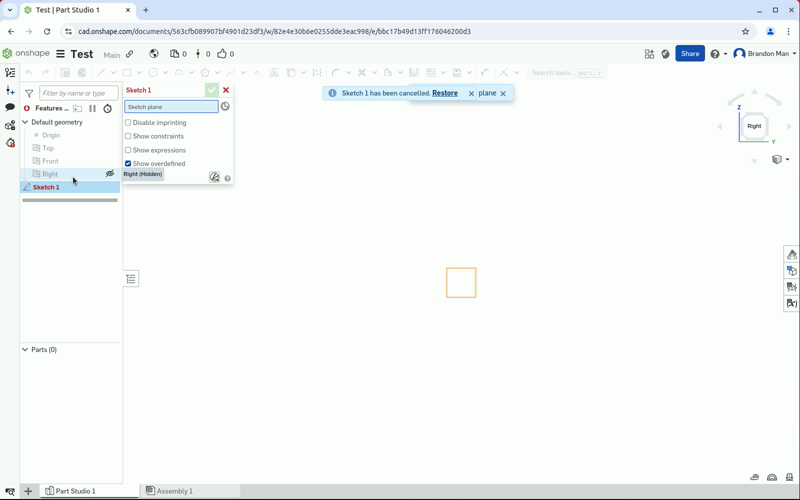
click(73, 176)
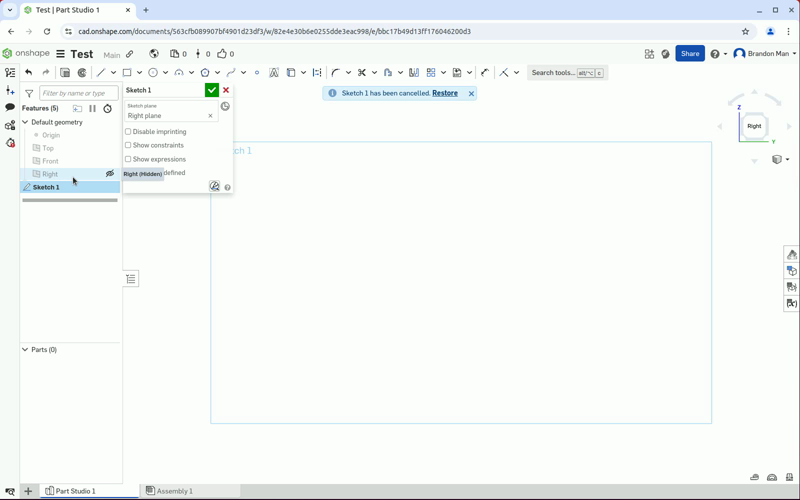
mouse_move(73, 352)
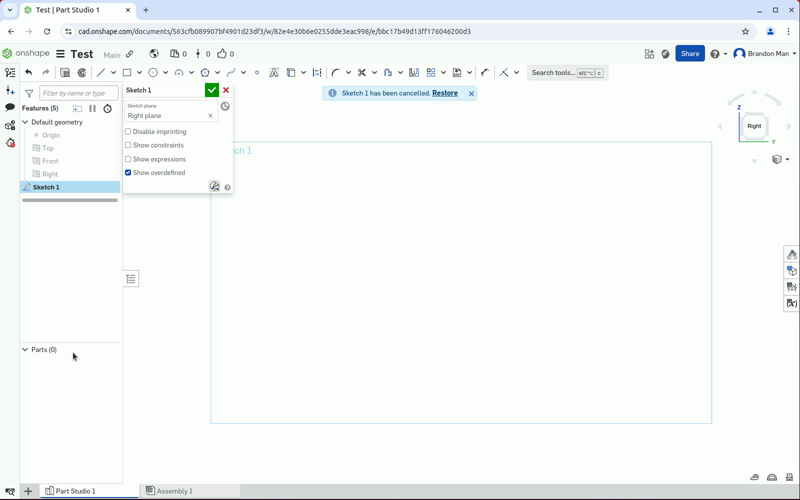
key(y)
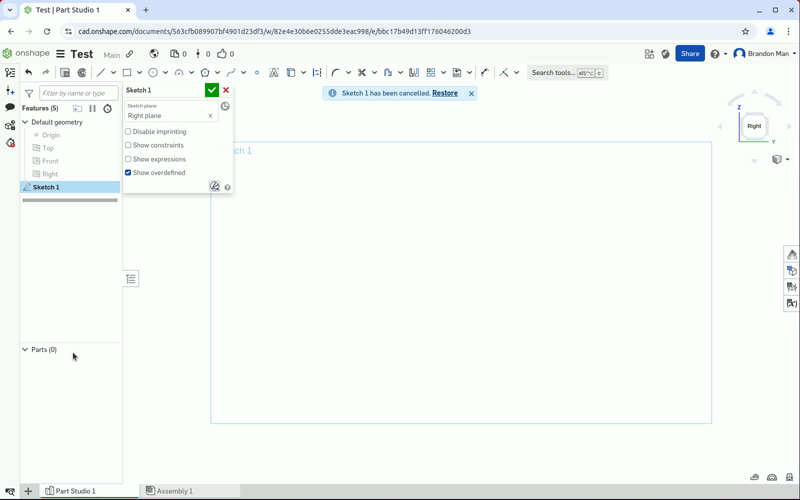
key(l)
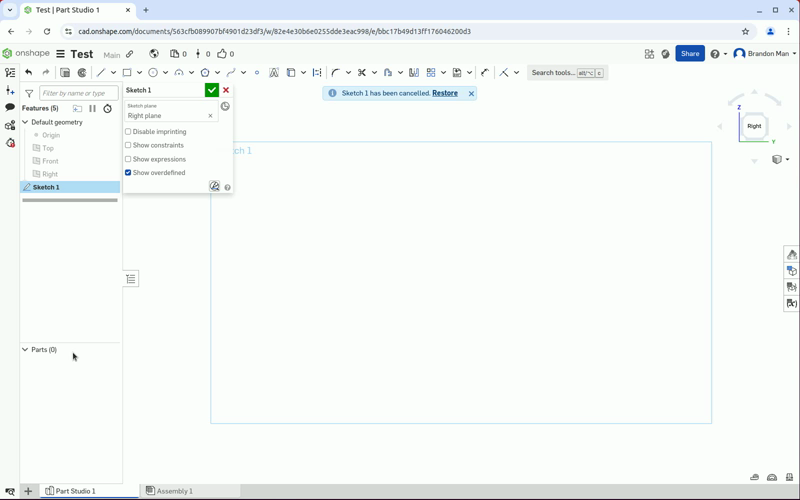
key_down(shift)
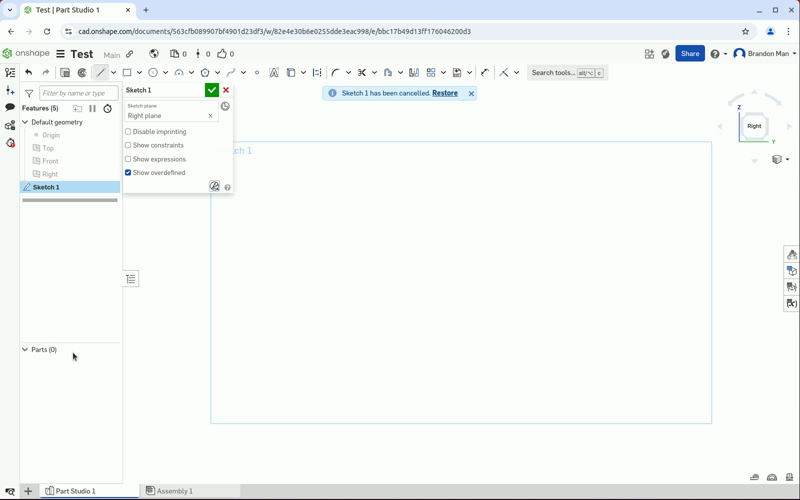
mouse_move(459, 271)
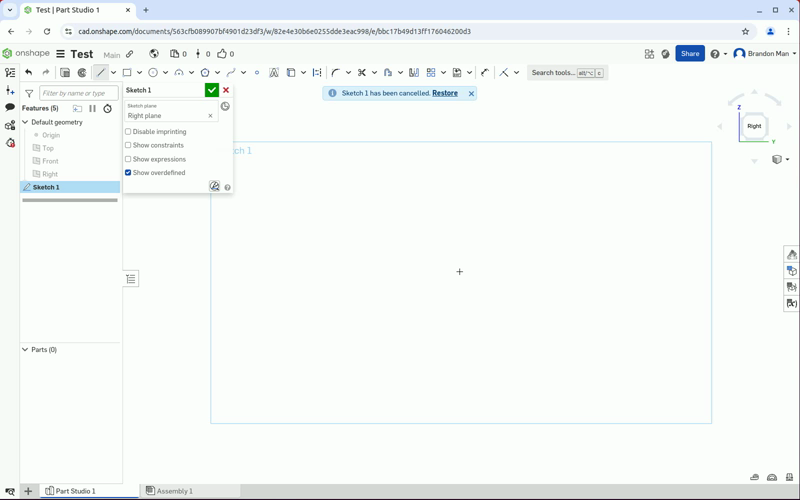
click(459, 271)
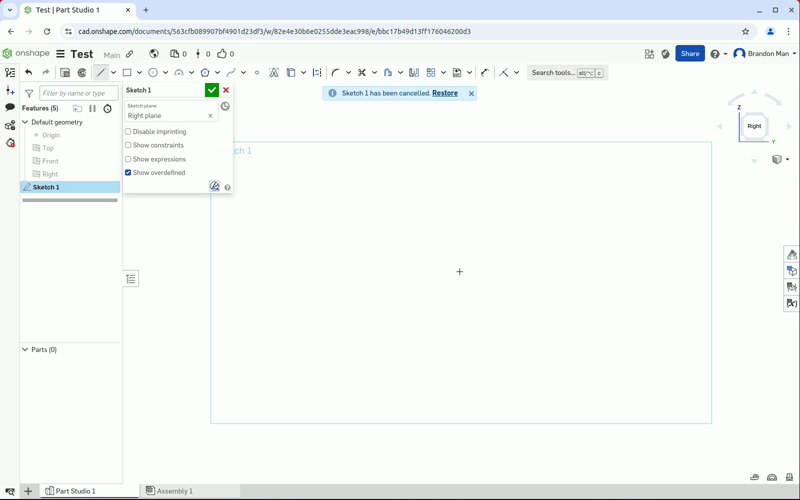
key_up(shift)
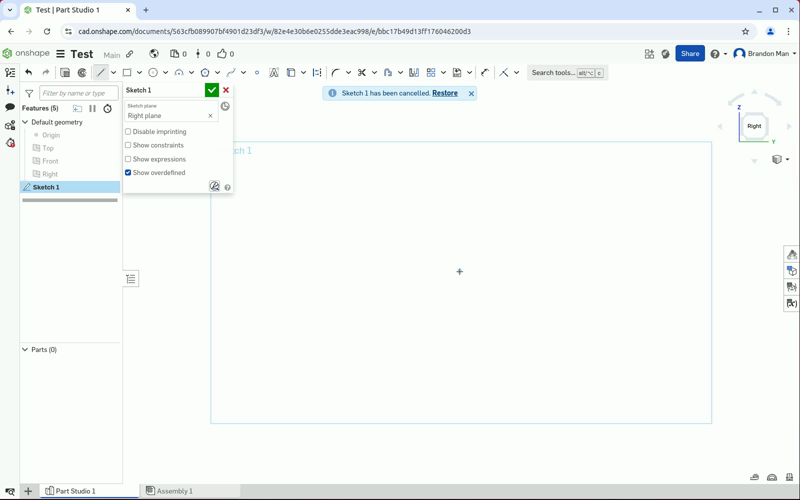
key_down(shift)
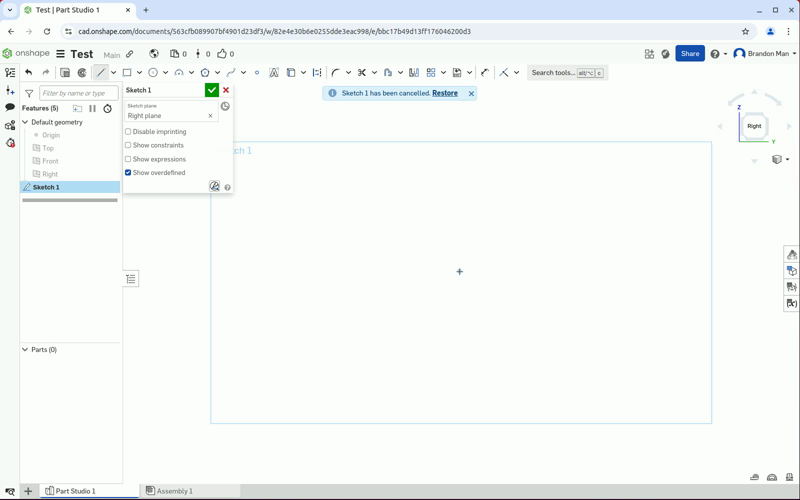
mouse_move(489, 271)
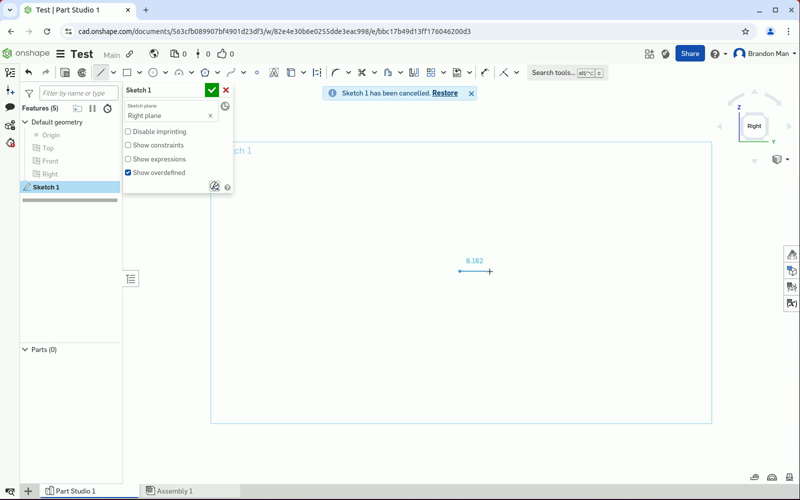
mouse_move(465, 271)
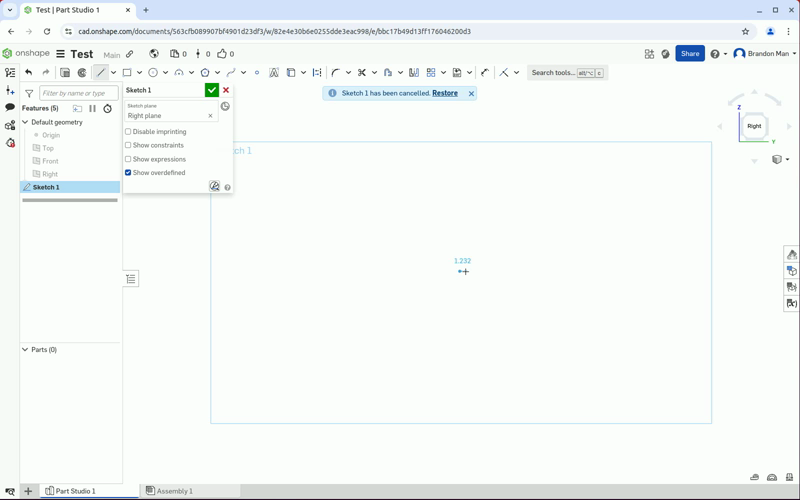
scroll(6)
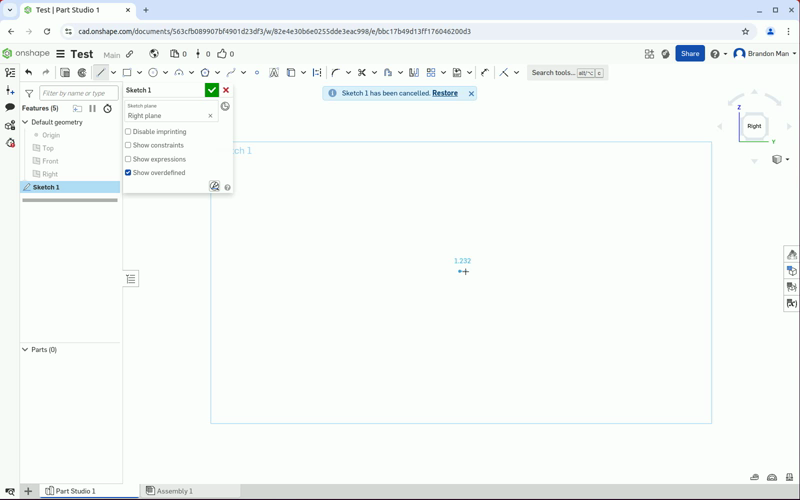
scroll(6)
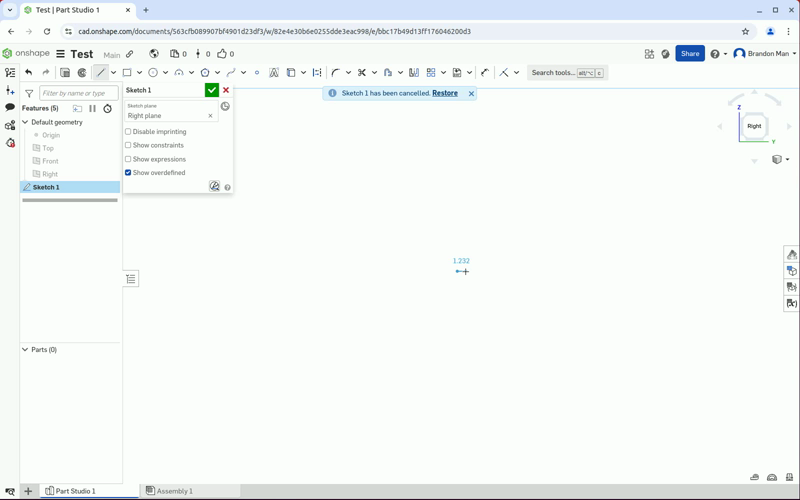
scroll(6)
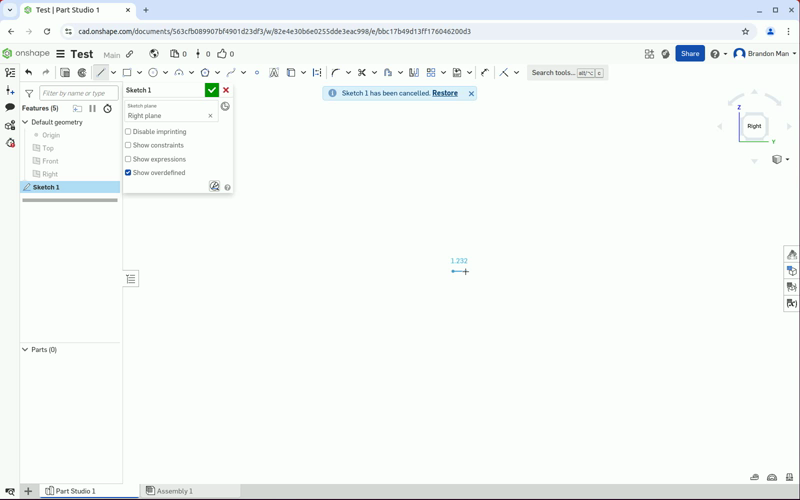
scroll(6)
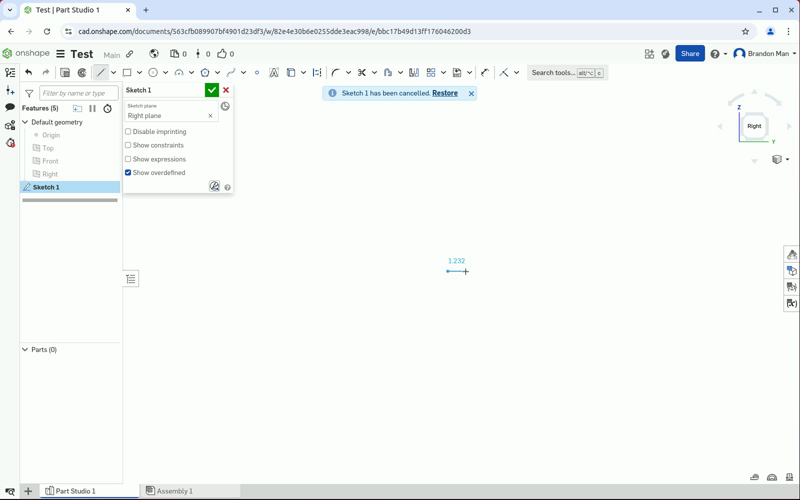
scroll(6)
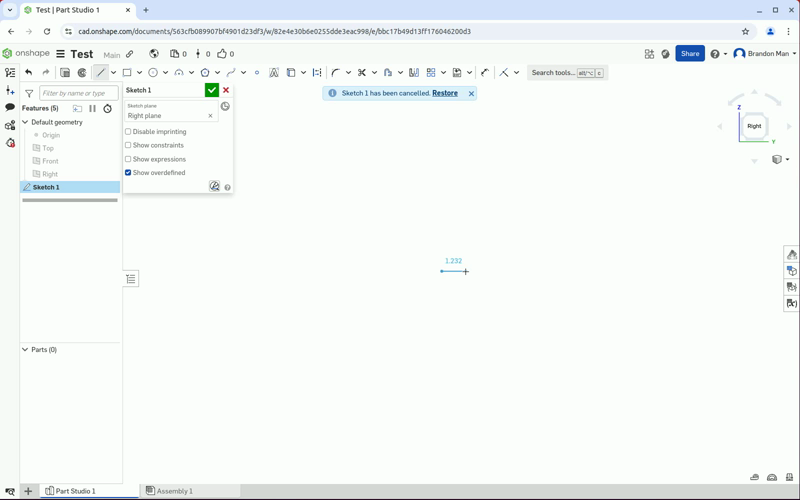
scroll(6)
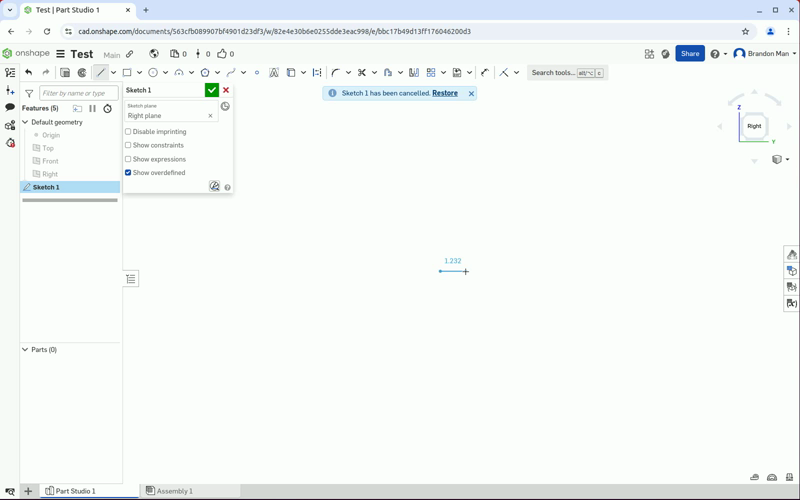
scroll(6)
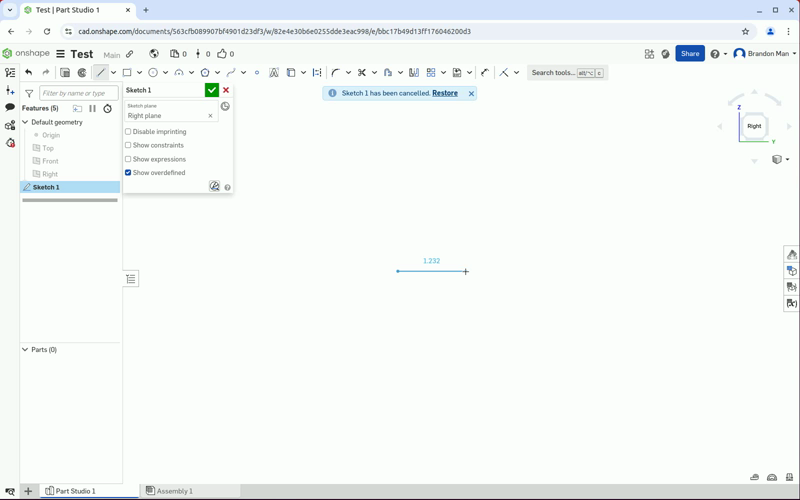
click(465, 271)
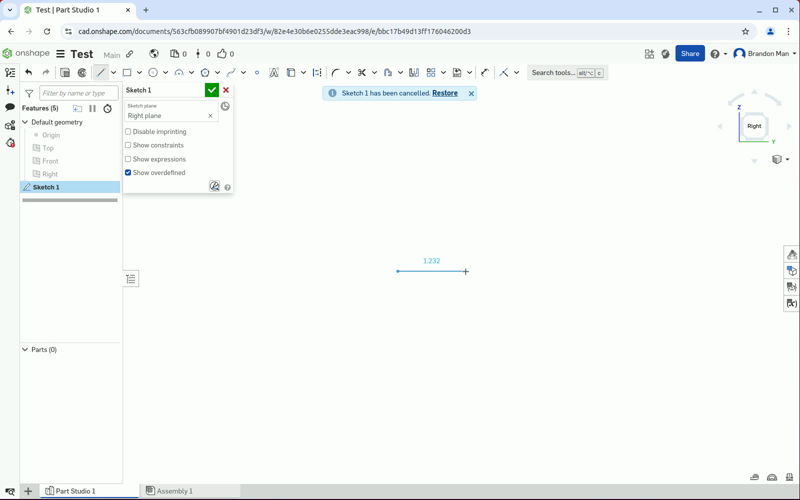
scroll(-6)
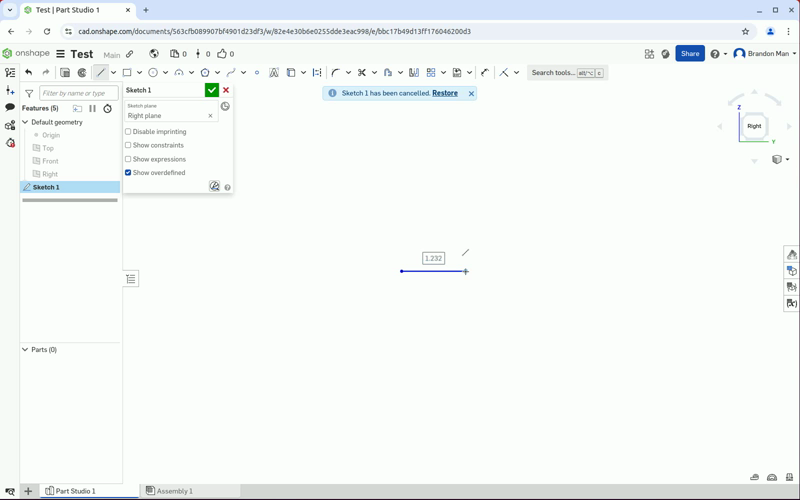
scroll(-6)
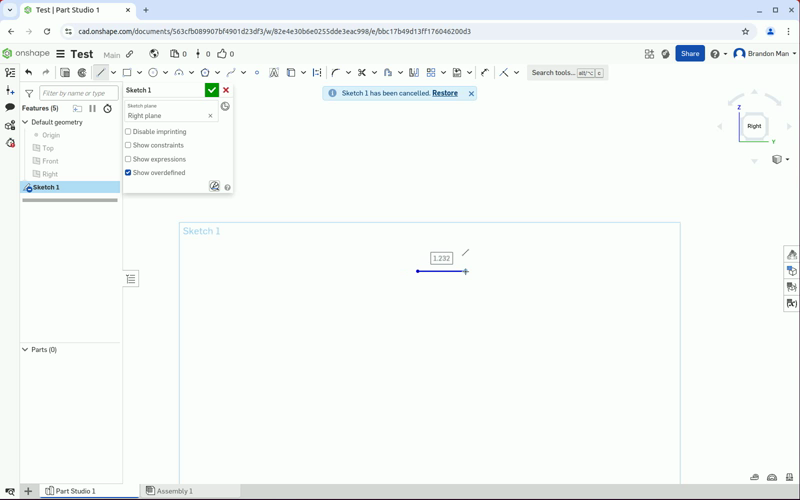
scroll(-6)
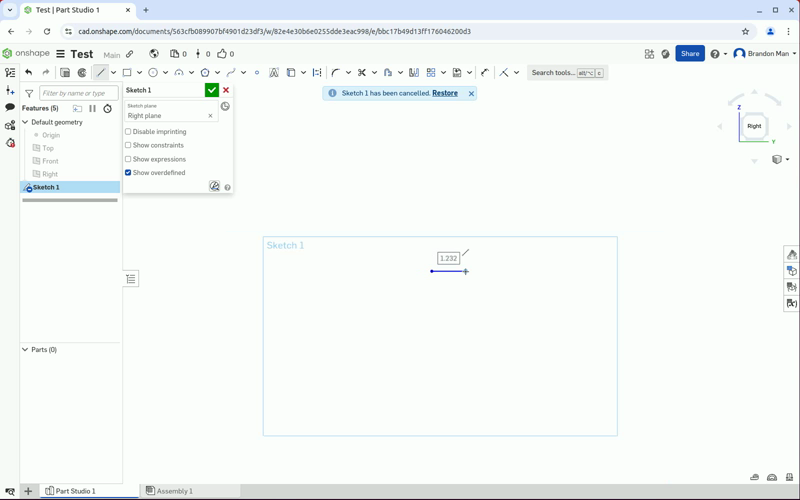
scroll(-6)
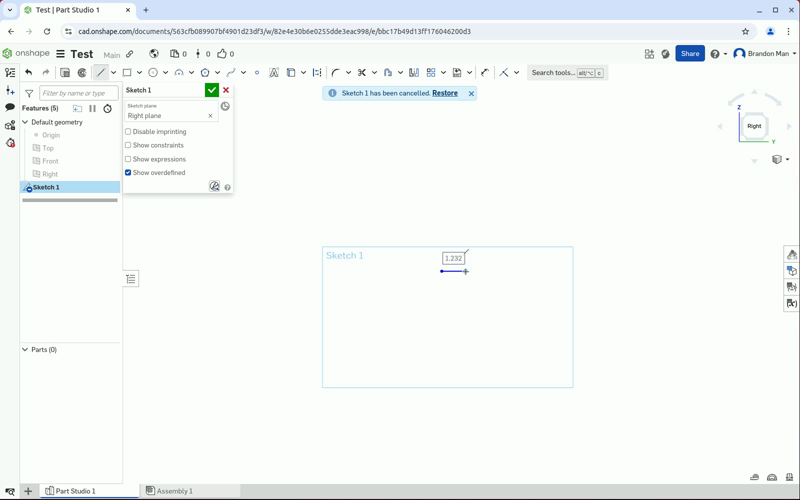
scroll(-6)
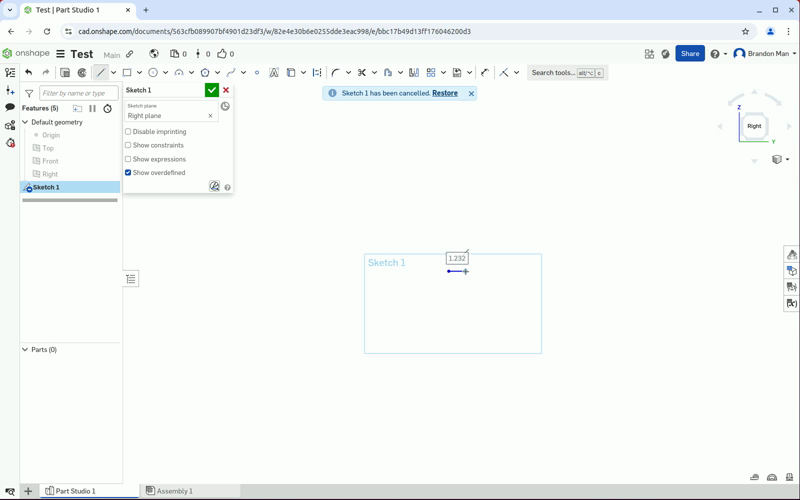
scroll(-6)
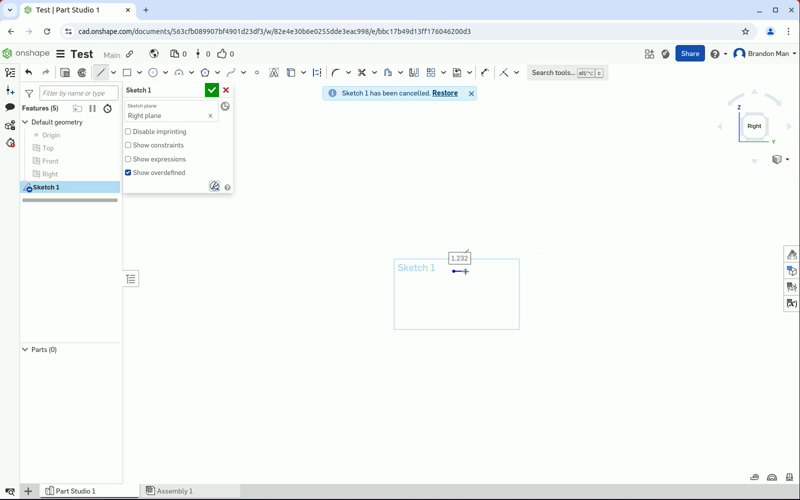
scroll(-6)
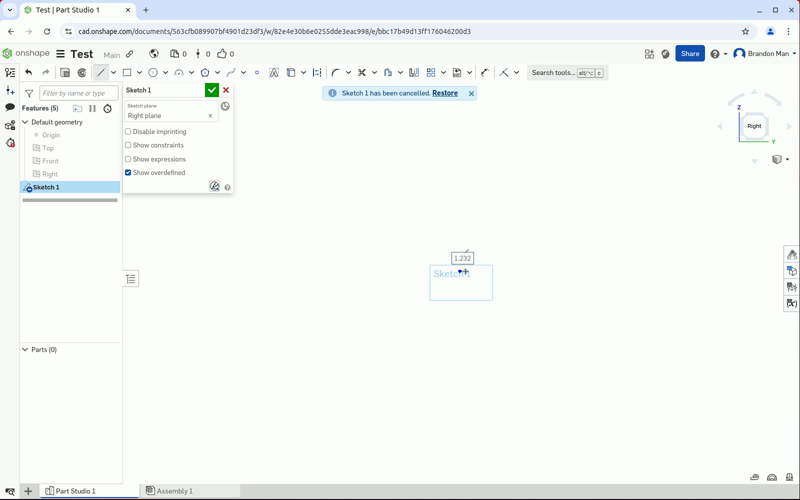
key_up(shift)
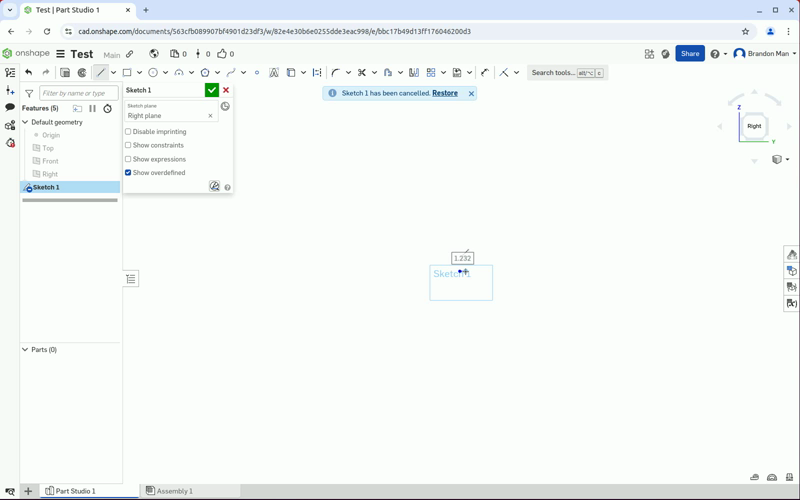
key_down(shift)
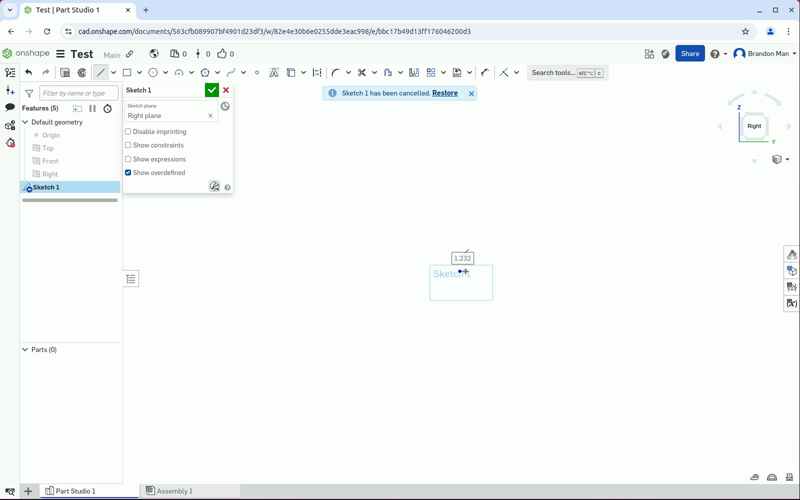
mouse_move(495, 271)
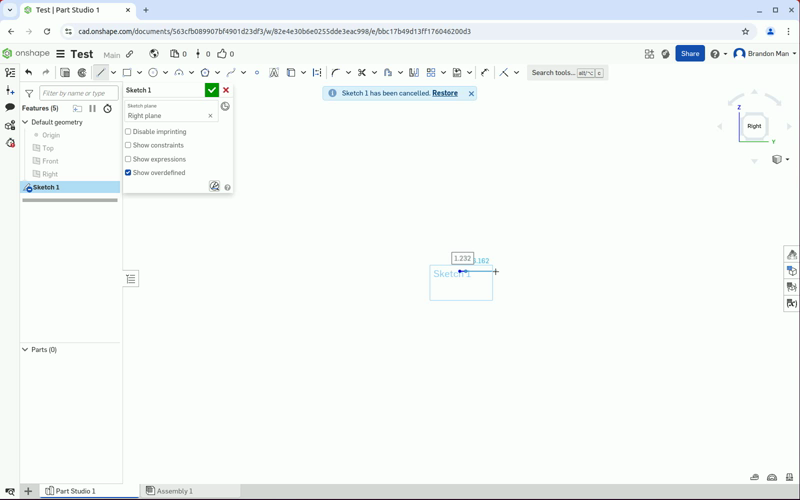
mouse_move(465, 282)
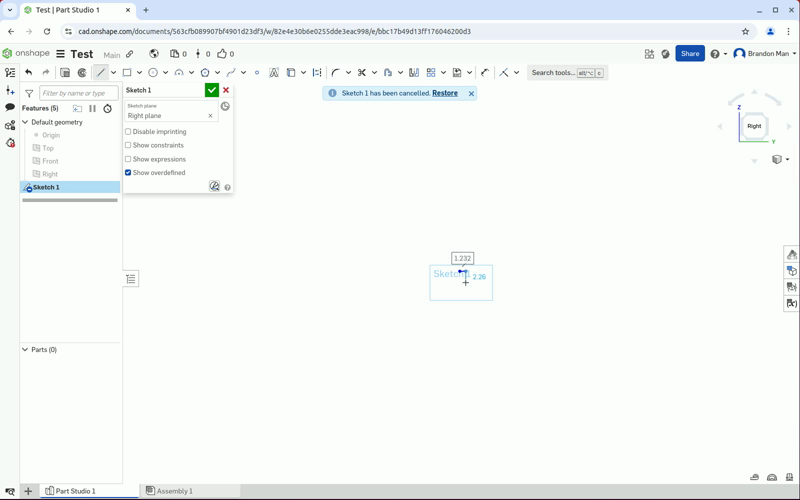
click(465, 282)
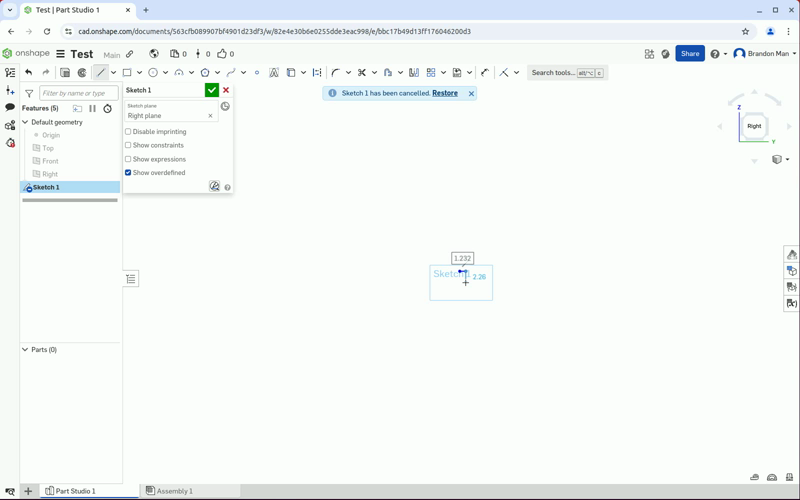
key_up(shift)
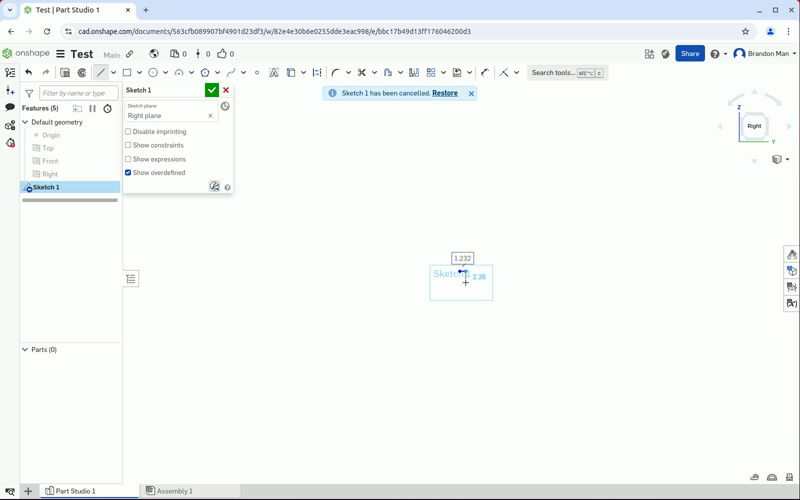
key_down(shift)
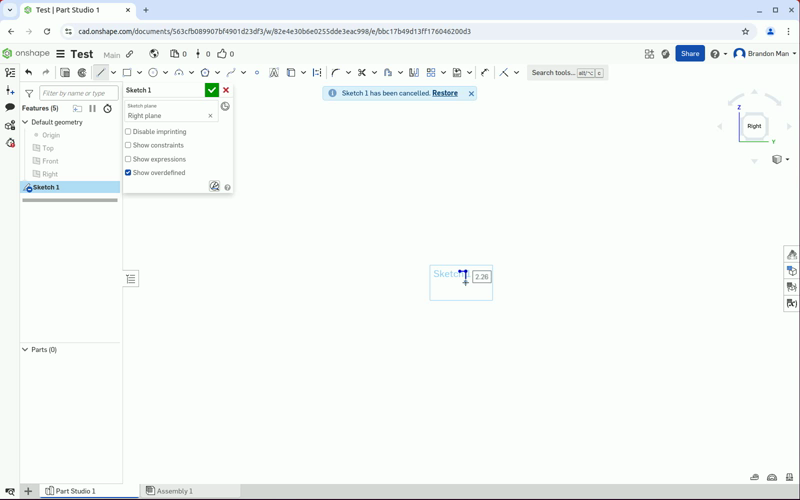
mouse_move(495, 282)
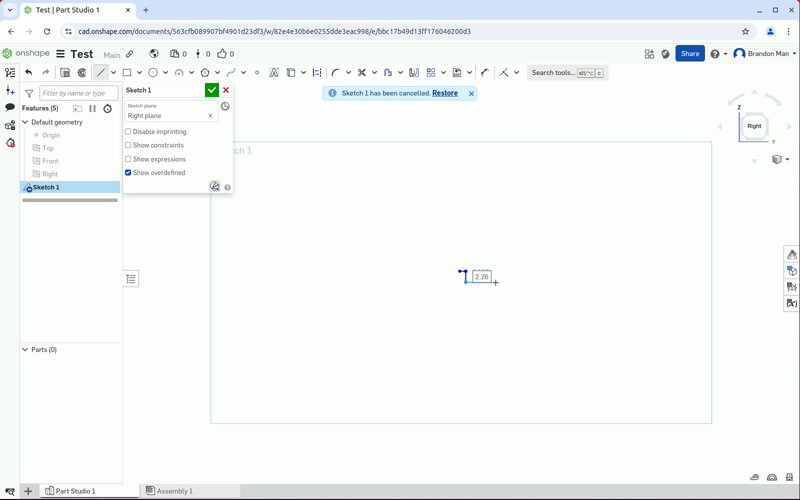
mouse_move(485, 282)
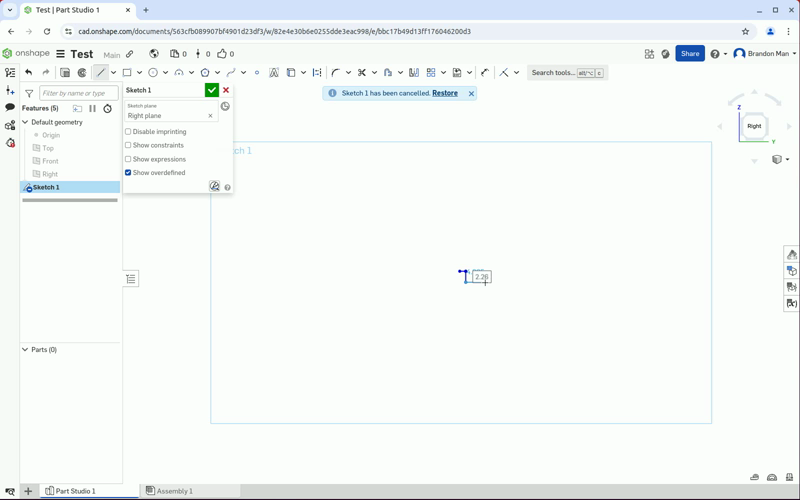
click(485, 282)
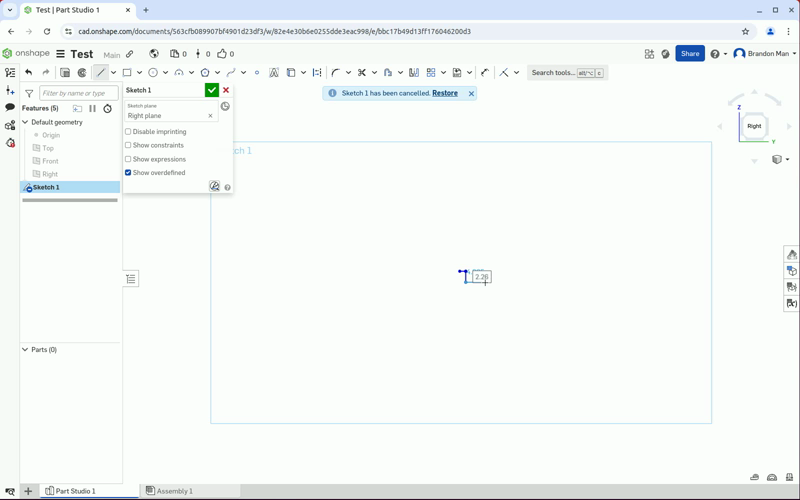
key_up(shift)
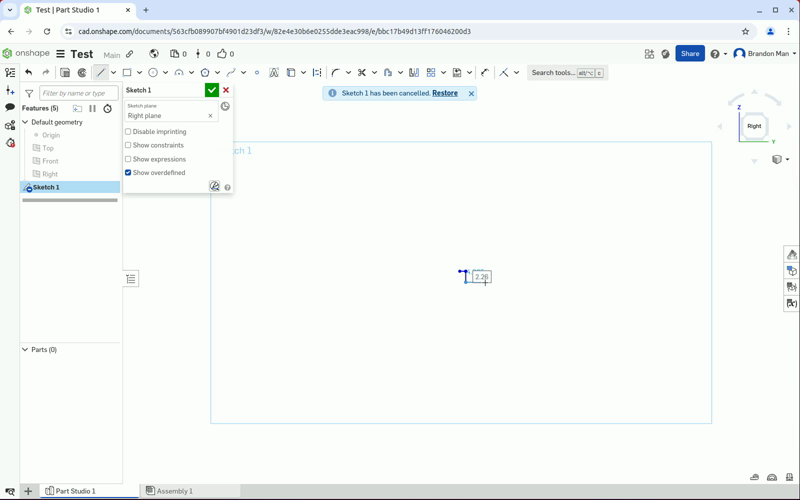
key_down(shift)
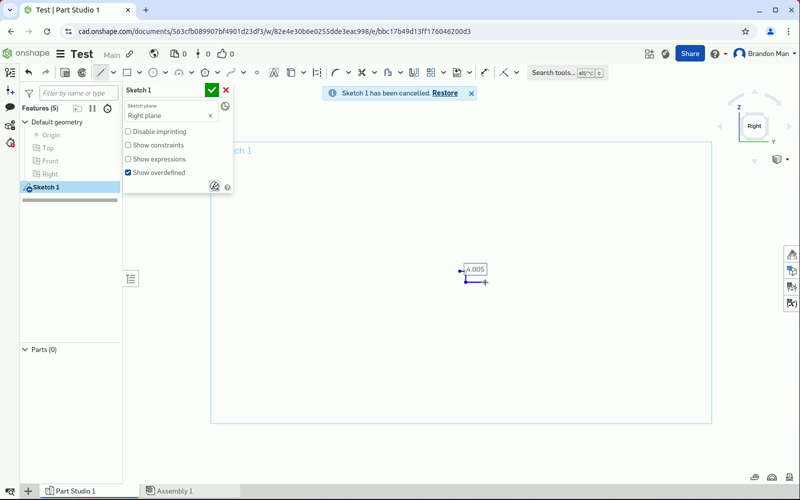
mouse_move(515, 282)
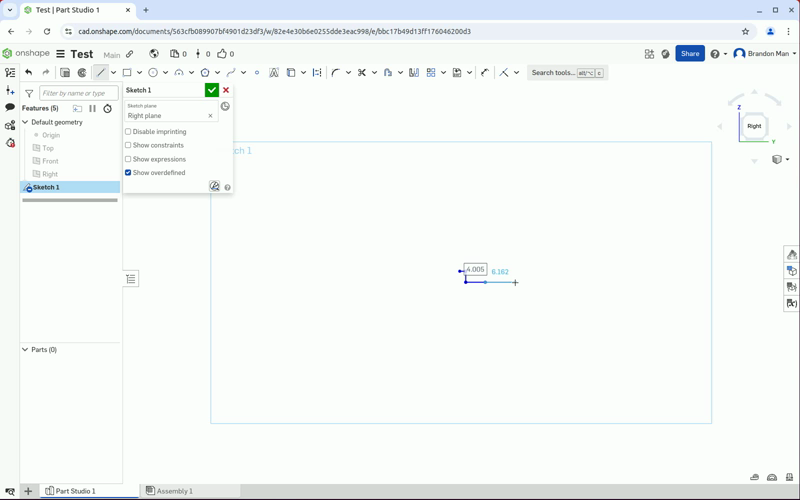
mouse_move(485, 256)
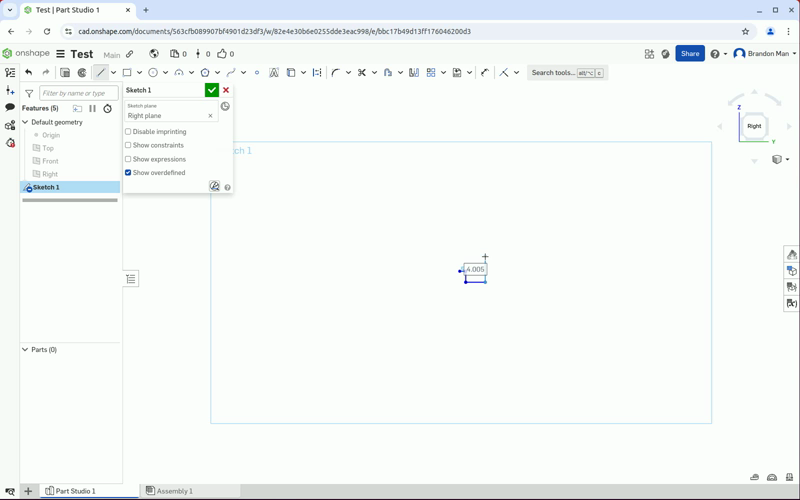
click(485, 256)
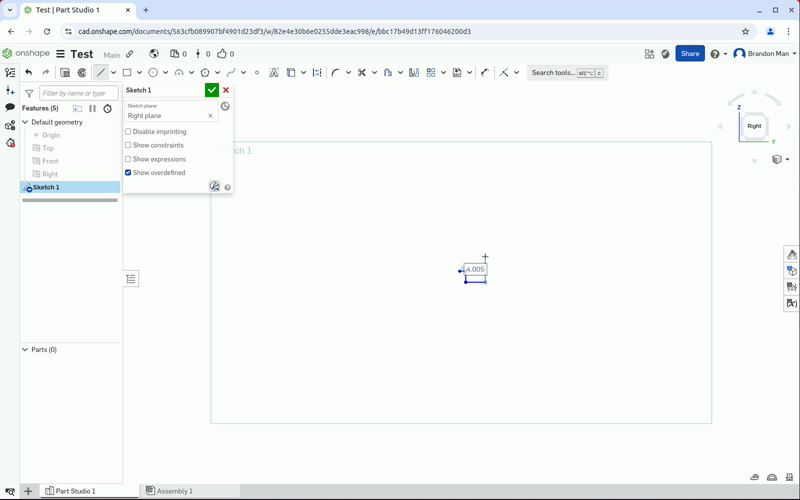
key_up(shift)
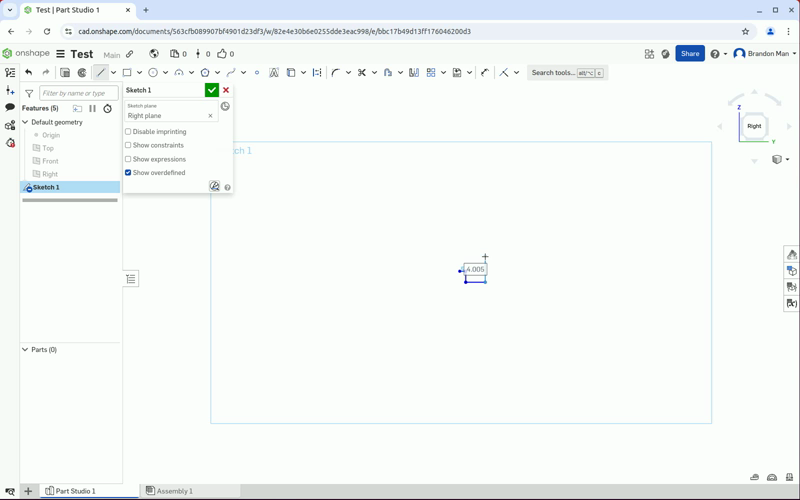
key_down(shift)
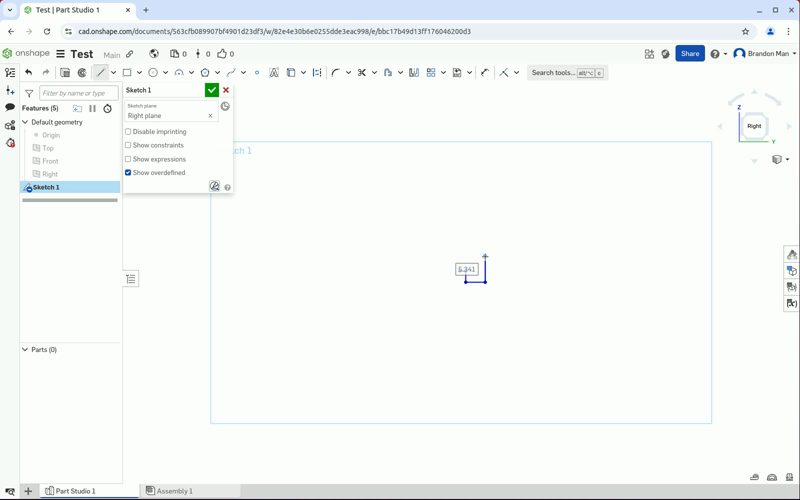
mouse_move(515, 256)
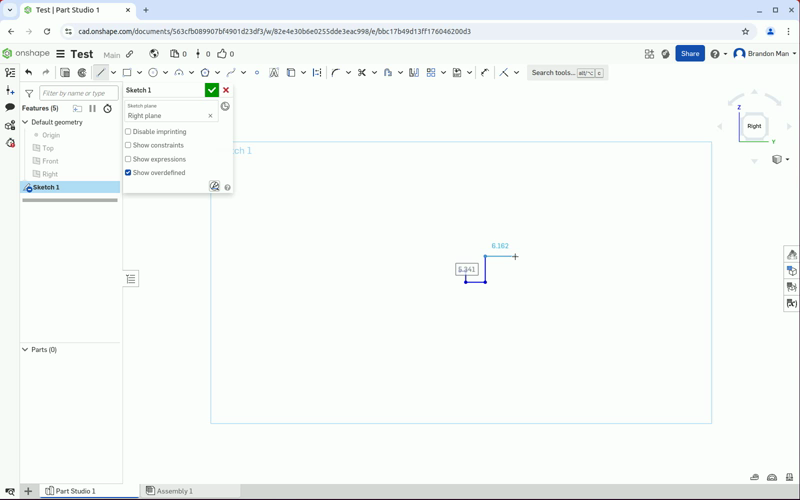
mouse_move(459, 256)
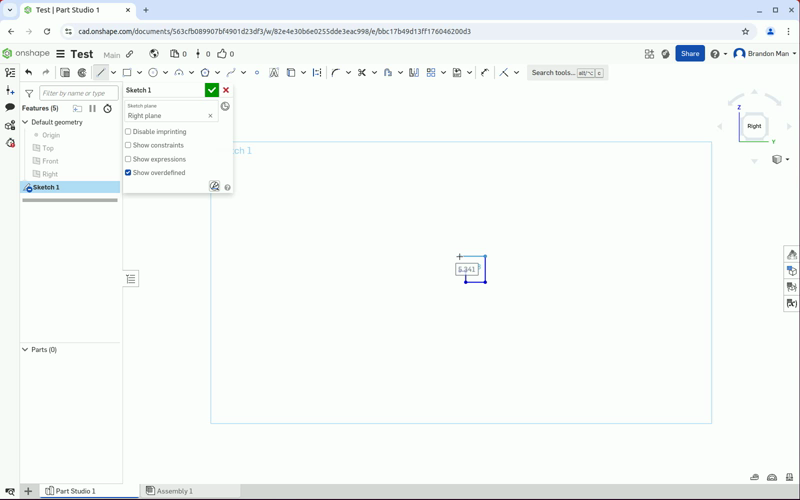
click(459, 256)
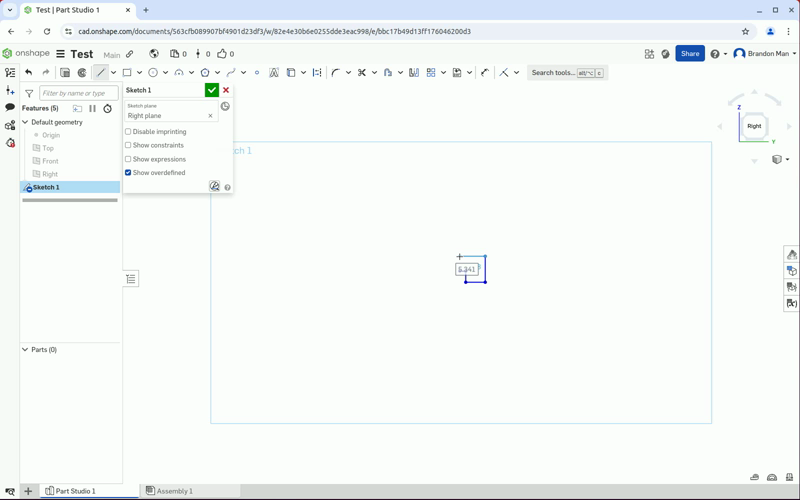
key_up(shift)
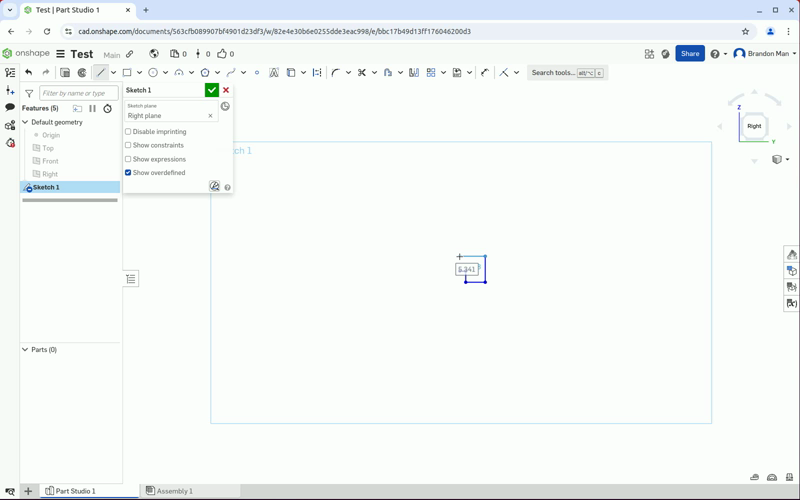
mouse_move(489, 256)
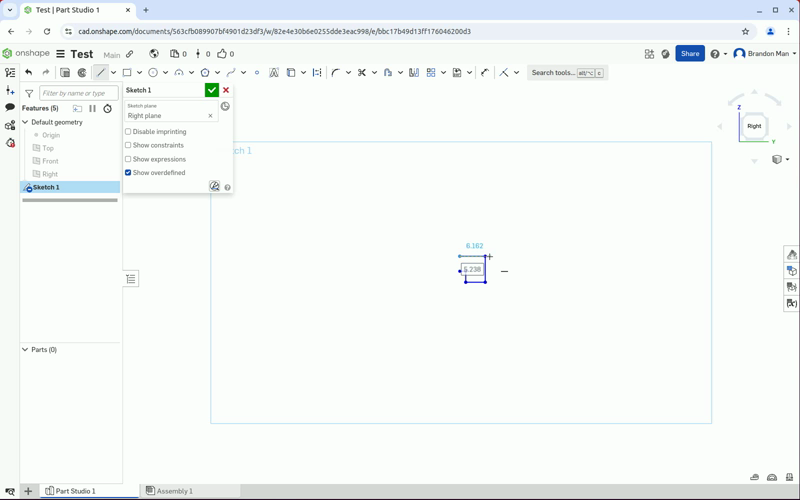
key_down(shift)
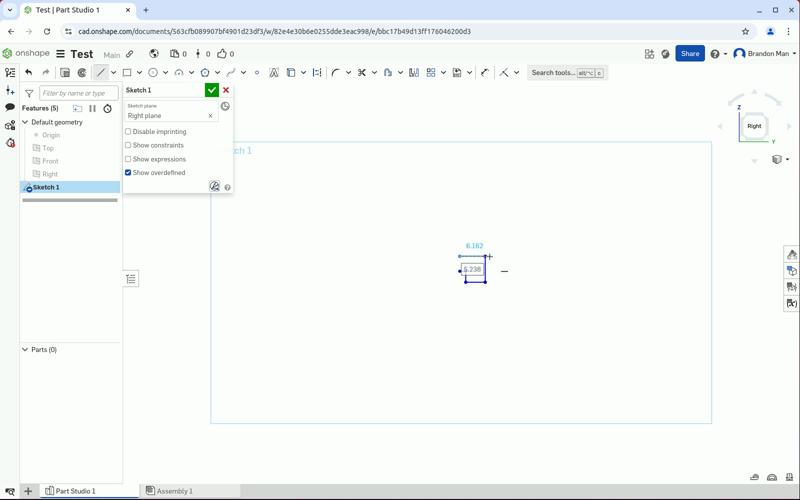
mouse_move(459, 271)
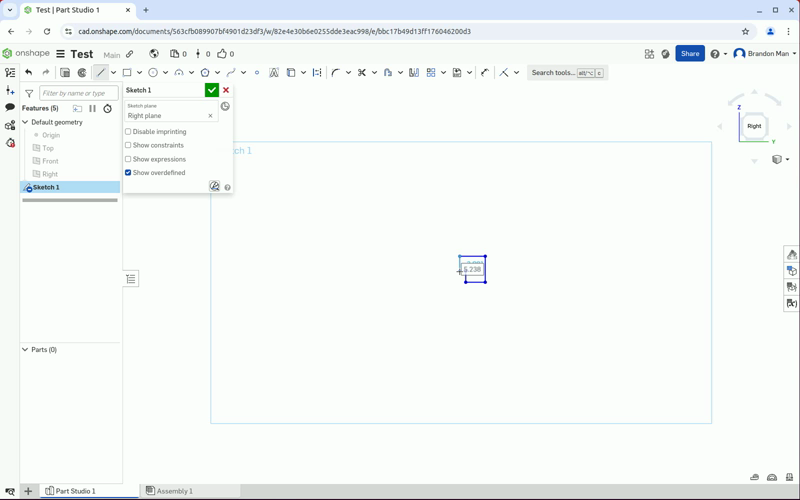
key_up(shift)
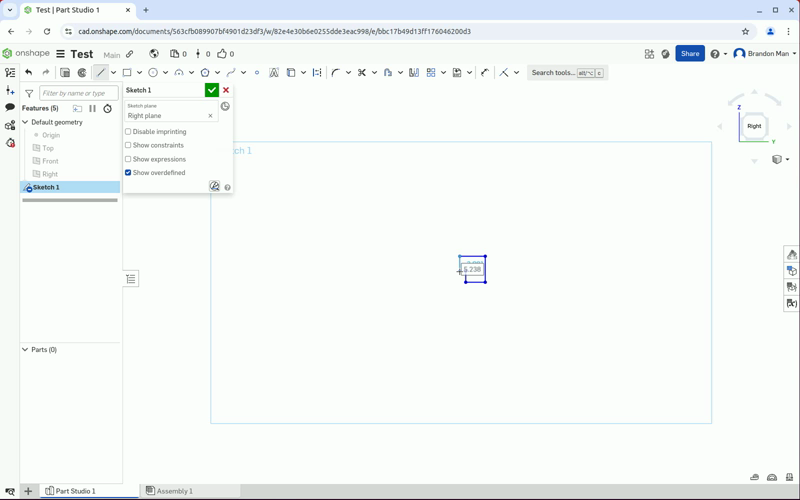
click(459, 271)
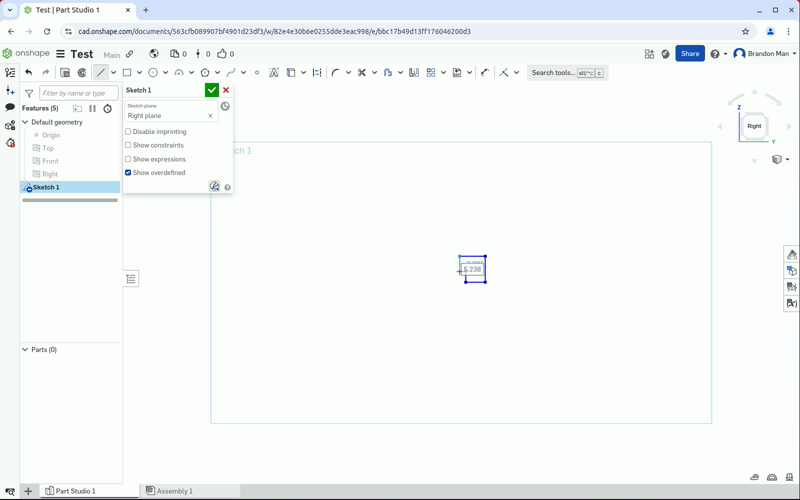
key(esc)
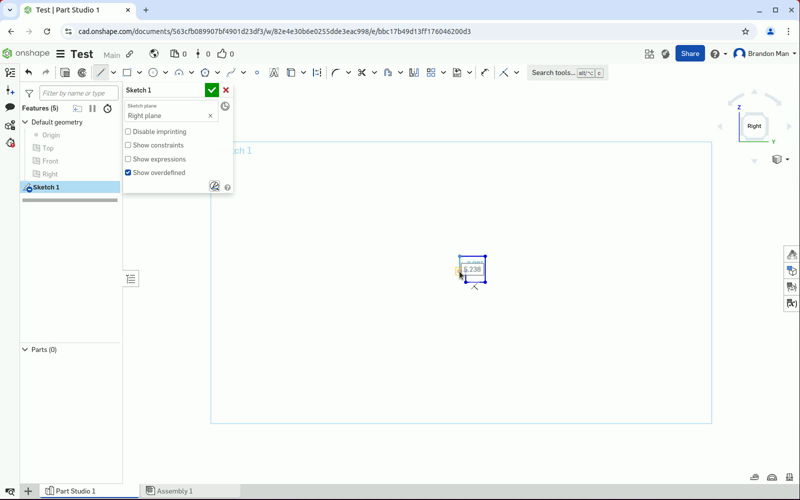
mouse_move(483, 276)
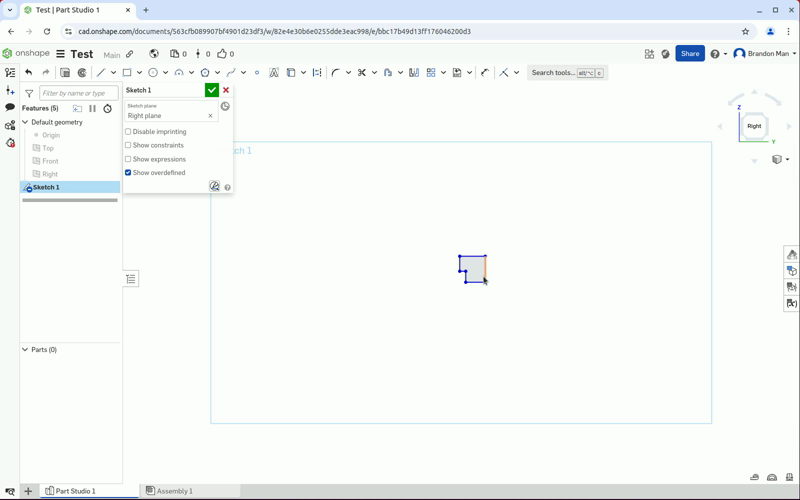
scroll(6)
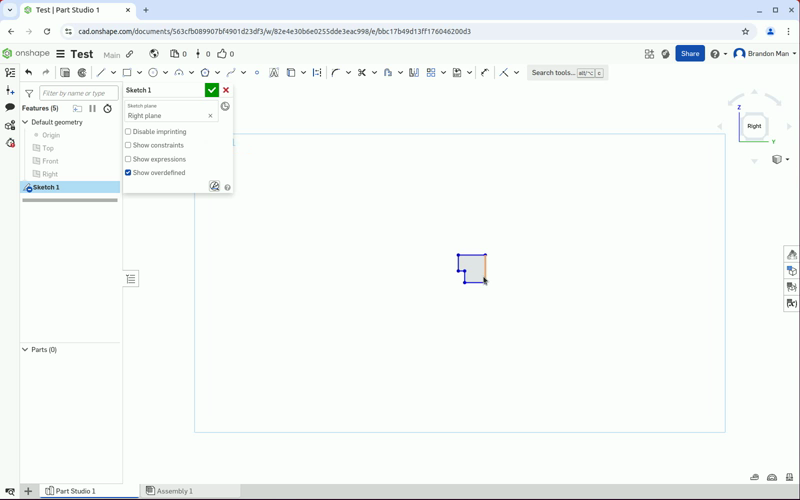
scroll(6)
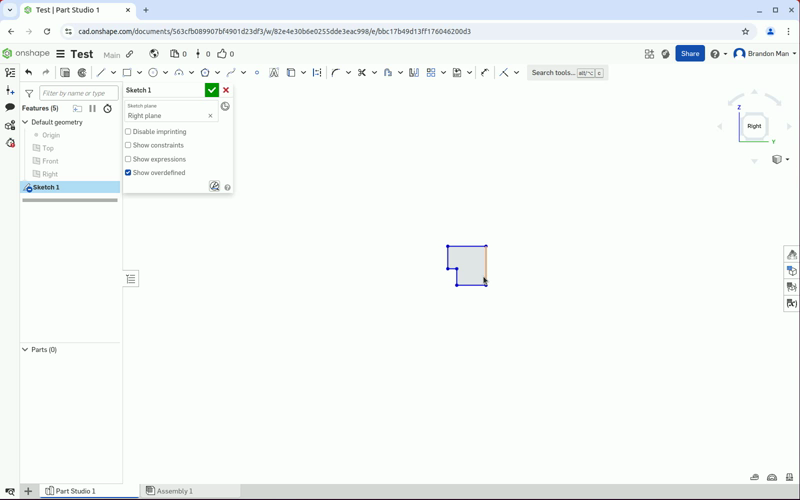
scroll(6)
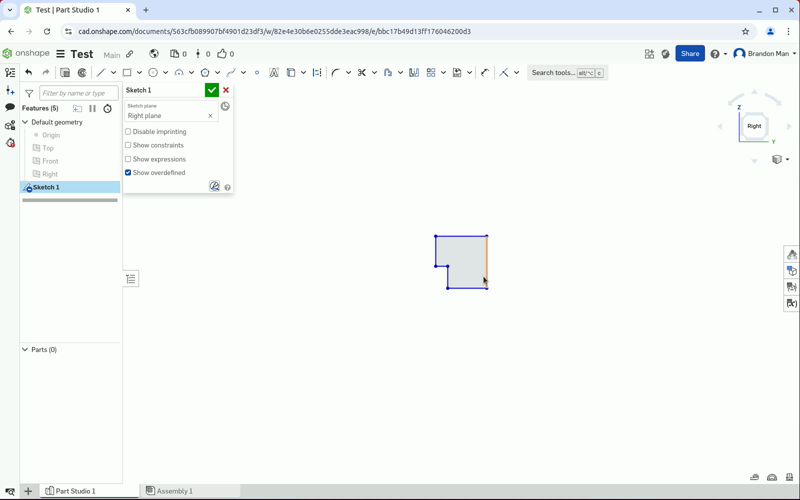
scroll(6)
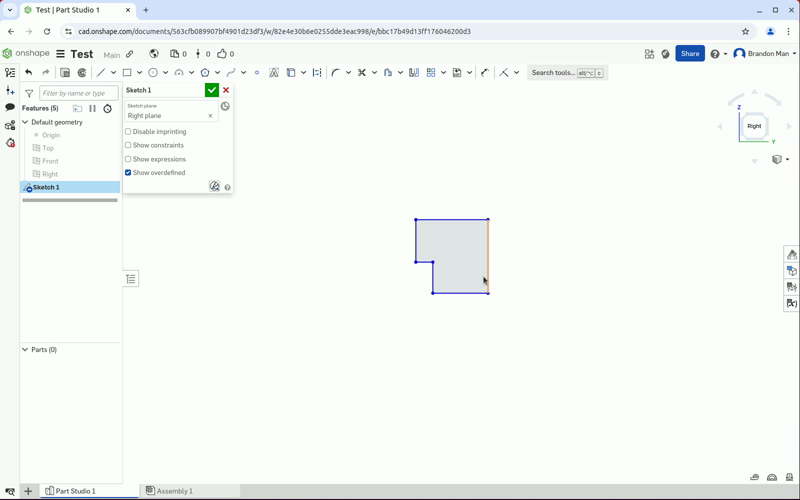
scroll(6)
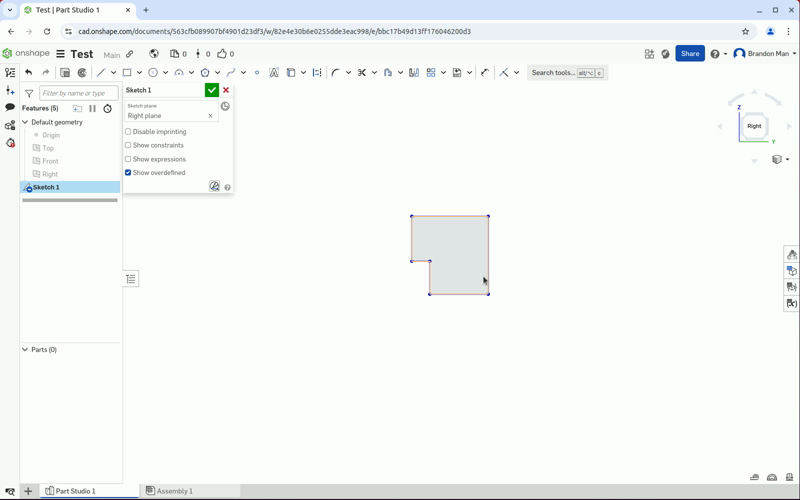
scroll(6)
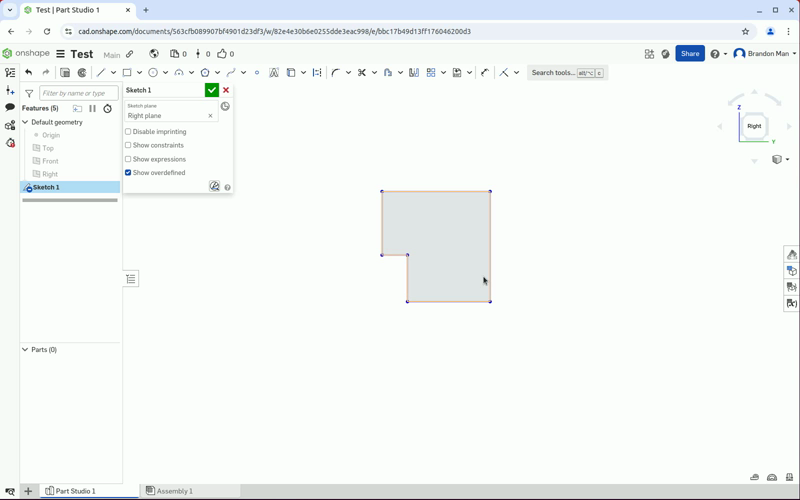
scroll(6)
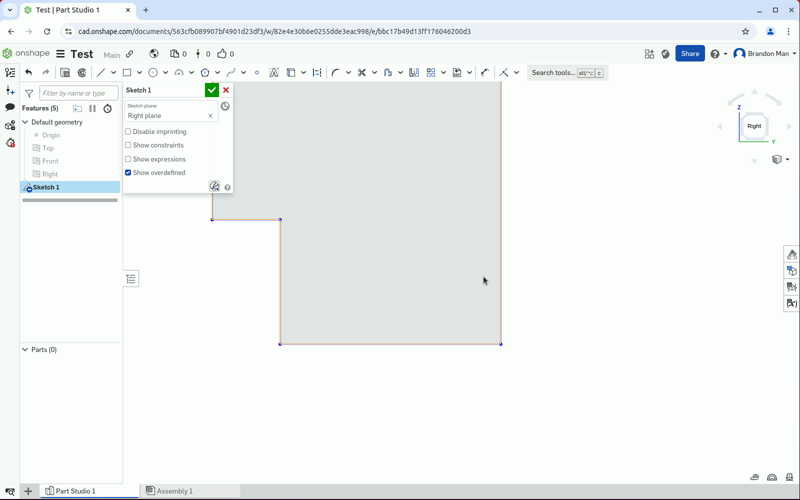
click(483, 276)
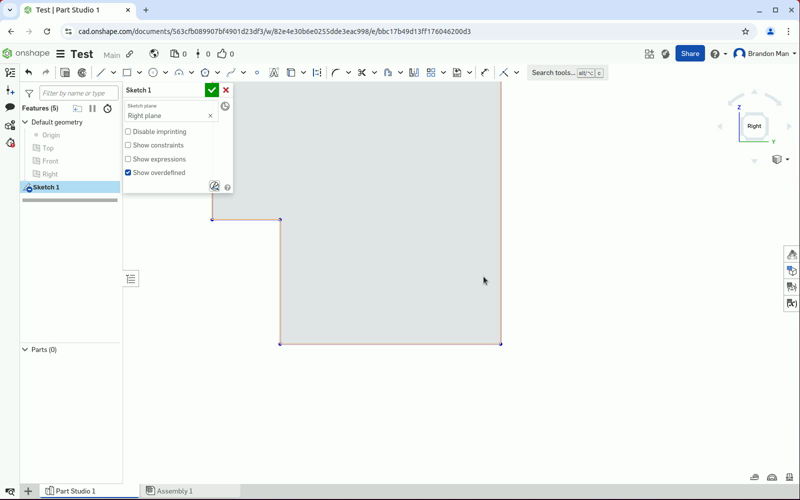
scroll(-6)
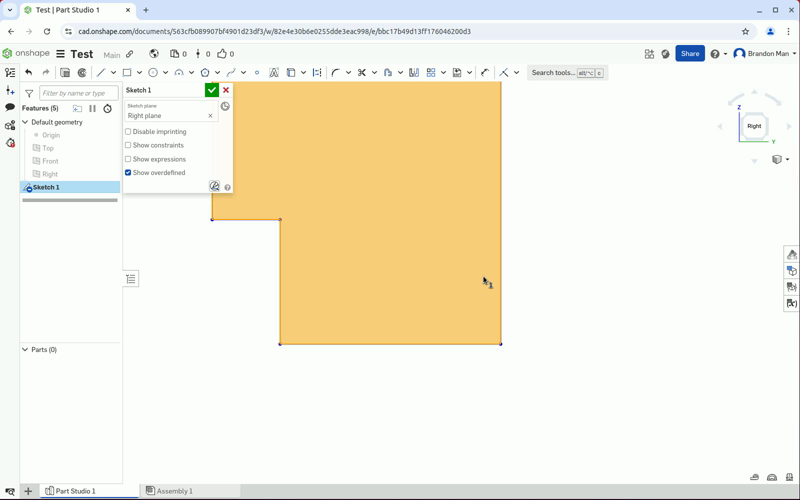
scroll(-6)
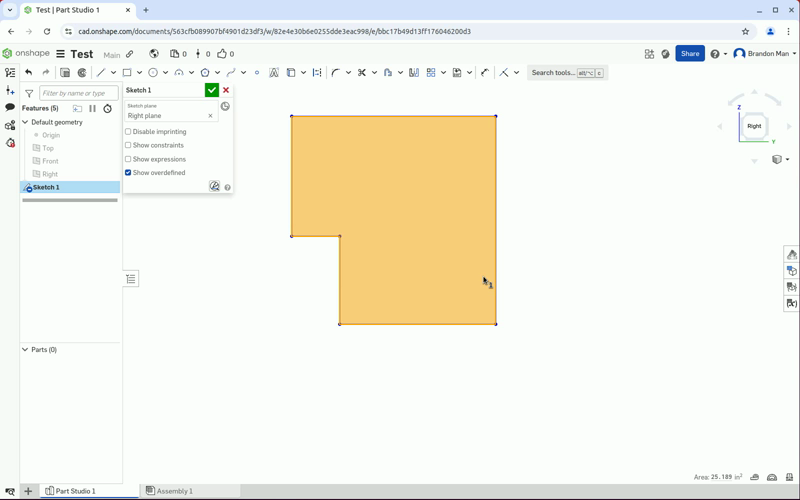
scroll(-6)
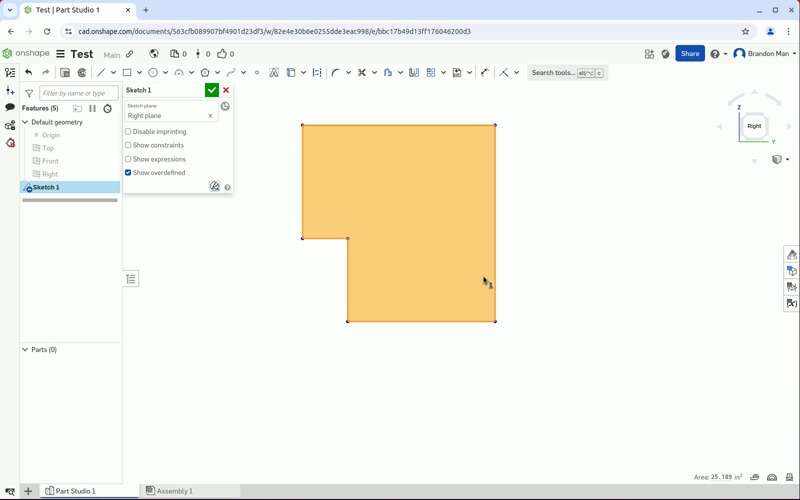
scroll(-6)
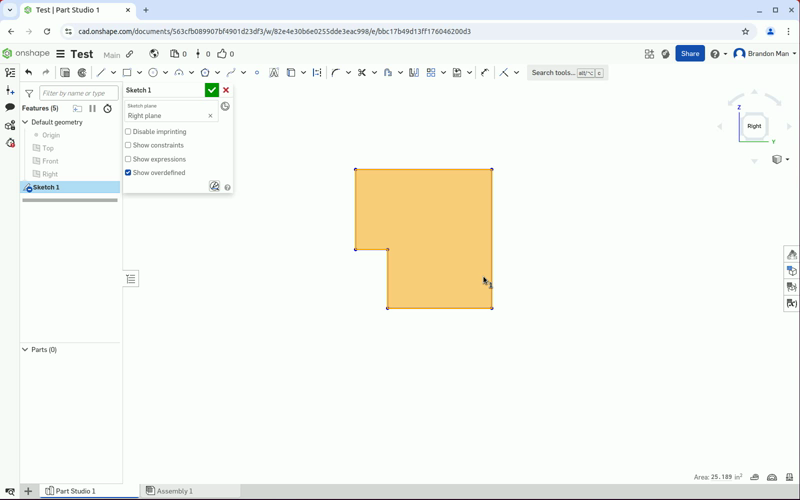
scroll(-6)
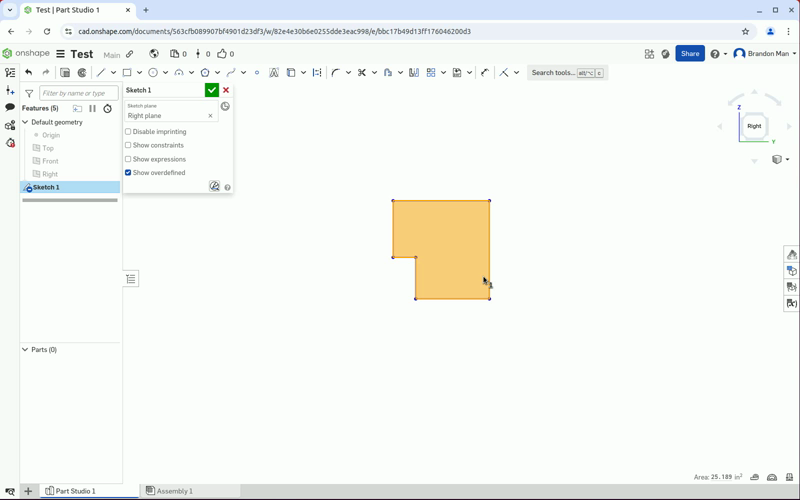
scroll(-6)
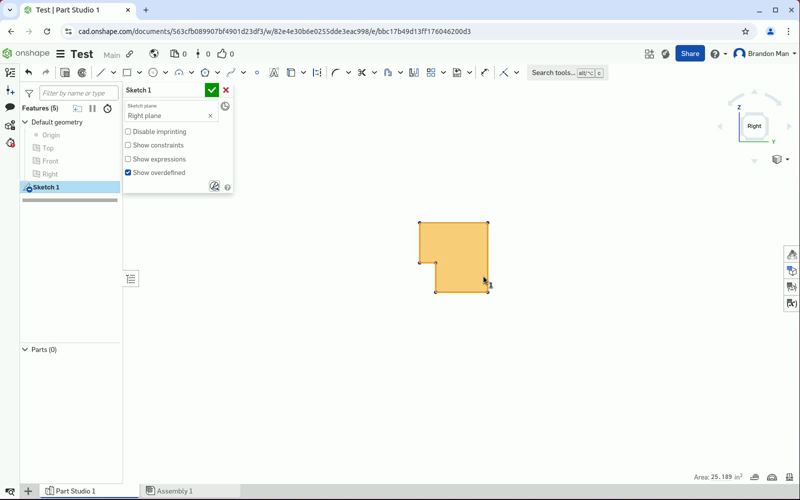
scroll(-6)
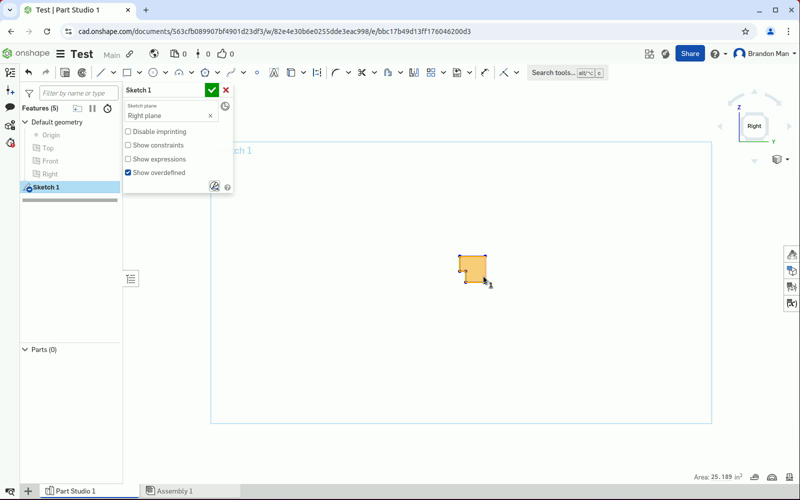
mouse_move(73, 352)
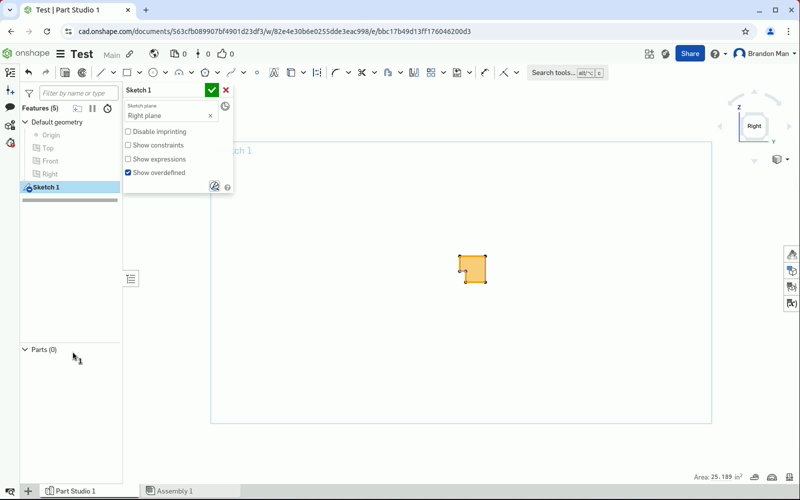
key(shift+y)
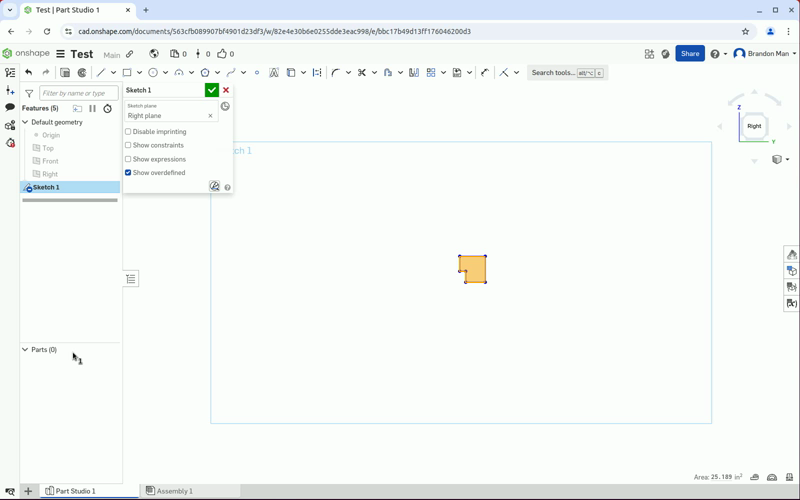
key(shift+e)
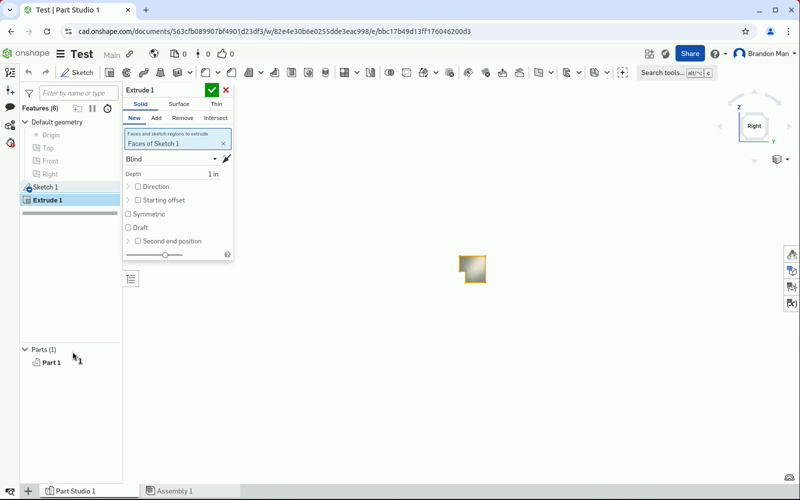
mouse_move(143, 106)
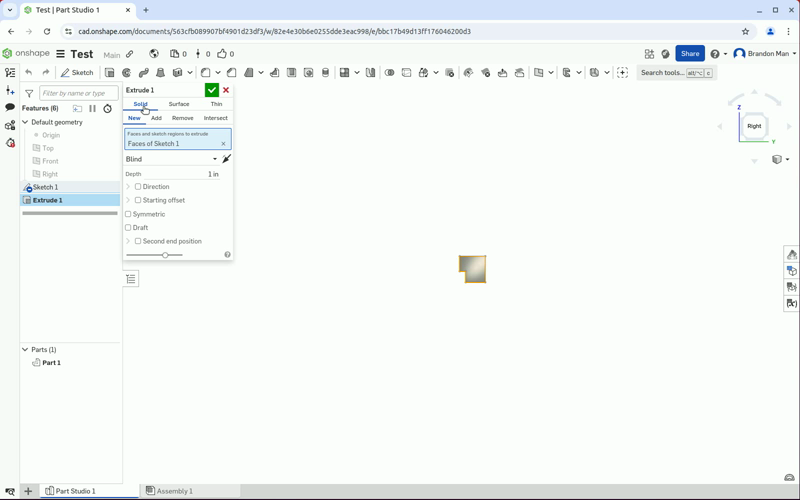
click(143, 106)
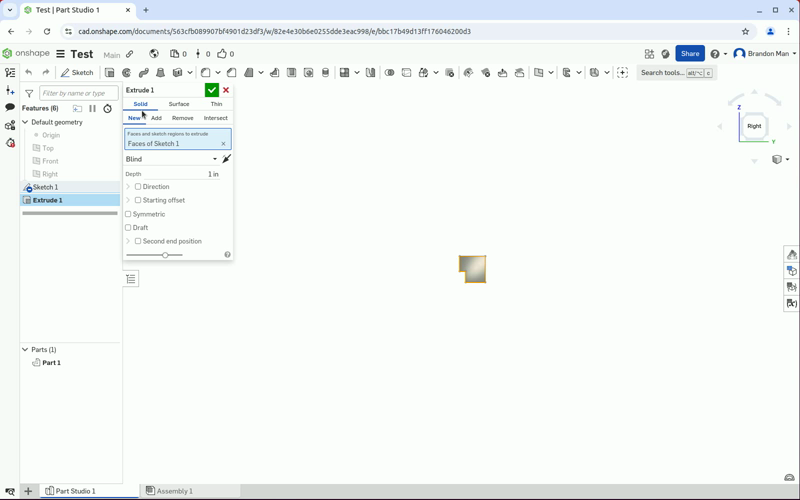
mouse_move(137, 120)
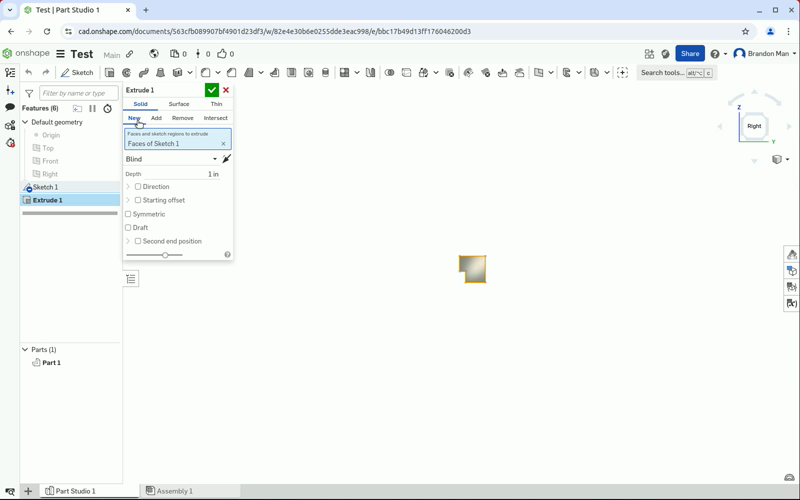
click(137, 120)
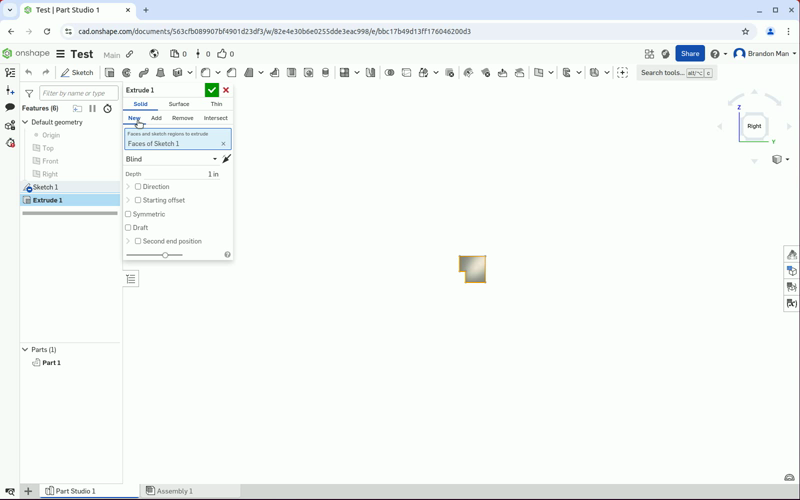
key(tab, 4)
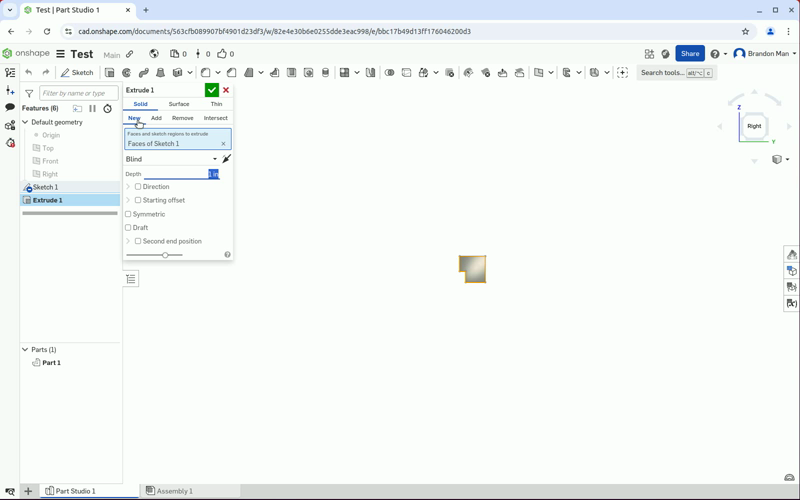
text(2.889)
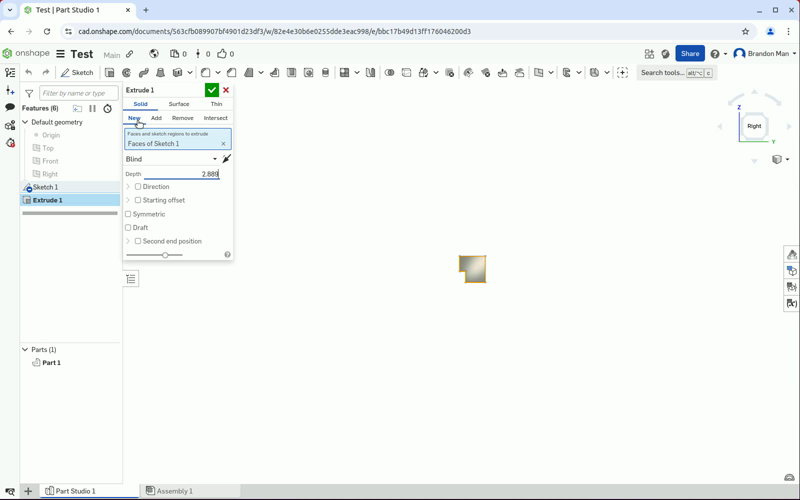
key(tab, 3)
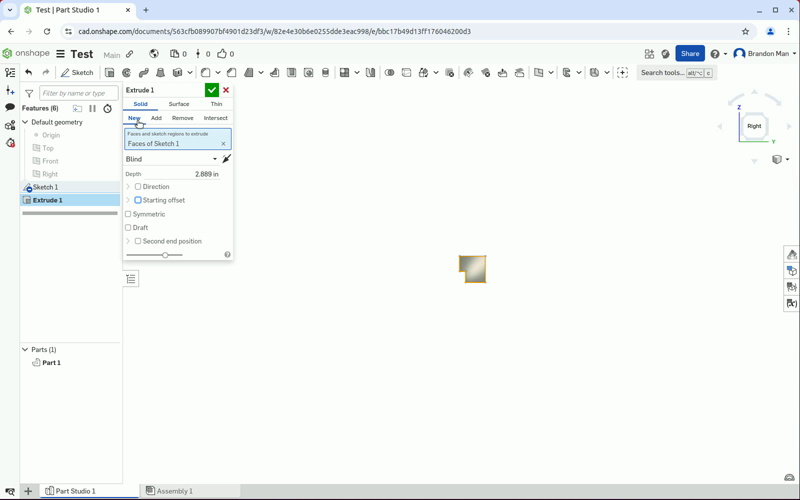
key(tab, 2)
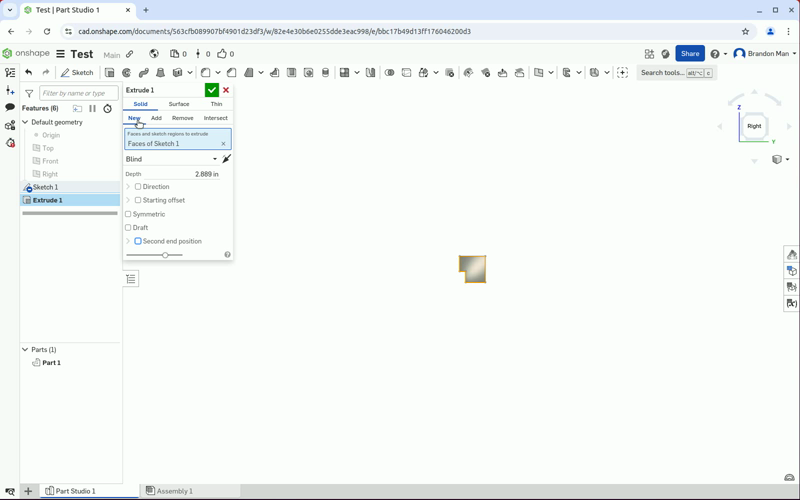
key(space)
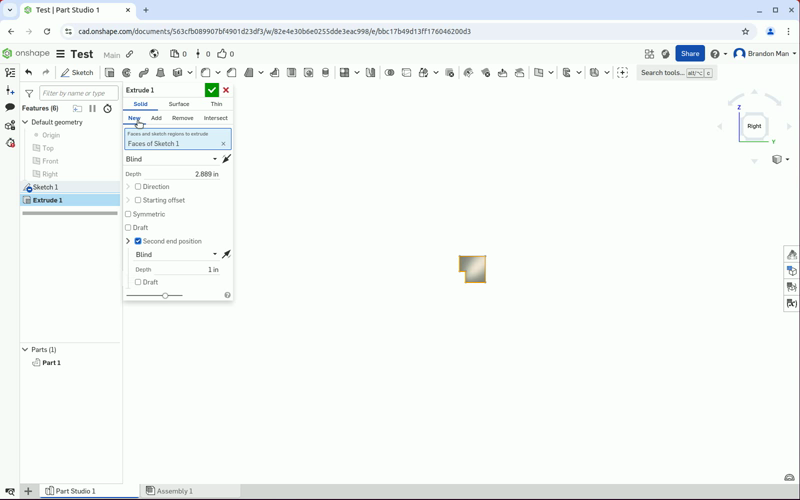
key(tab, 3)
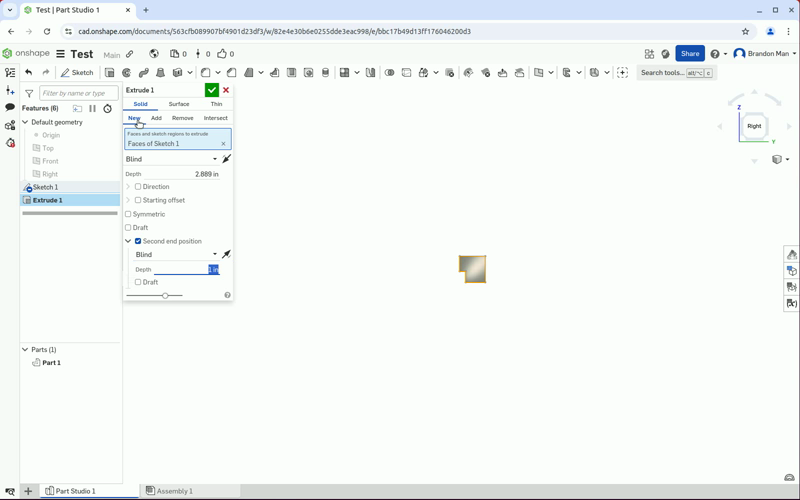
text(4.574)
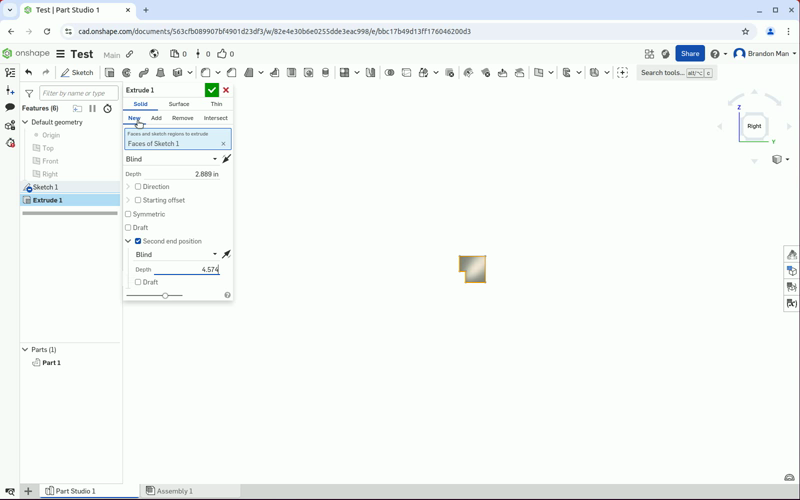
key(enter)
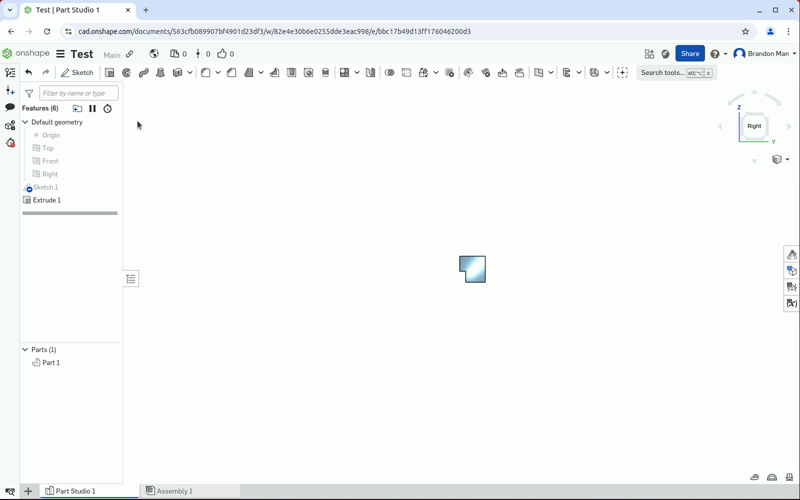
key(shift+h)
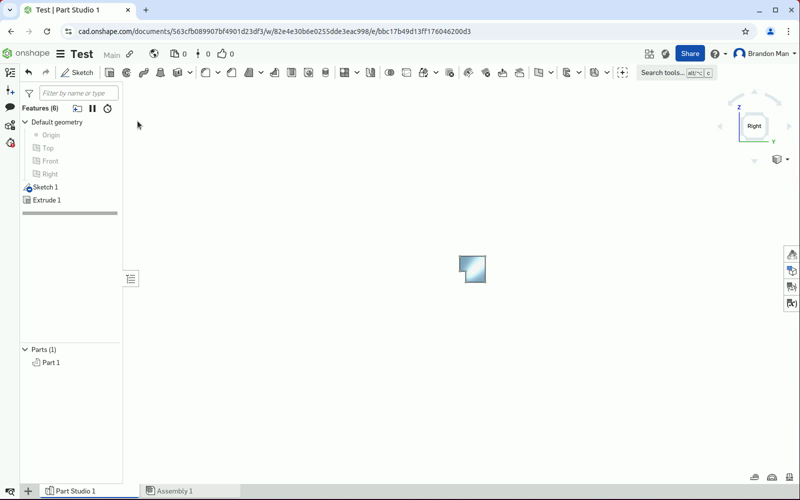
key(shift+h)
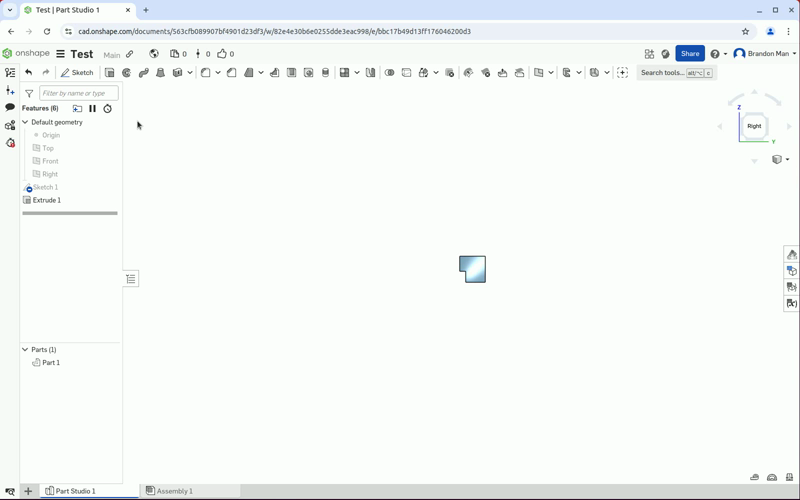
mouse_move(73, 189)
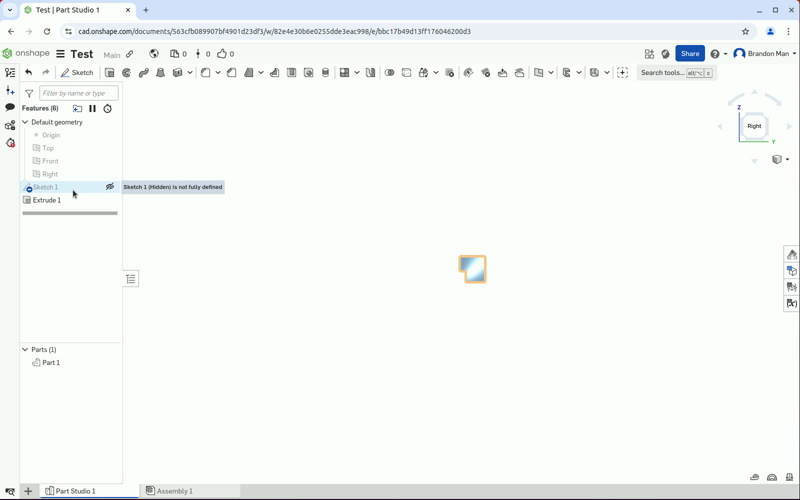
click(73, 189)
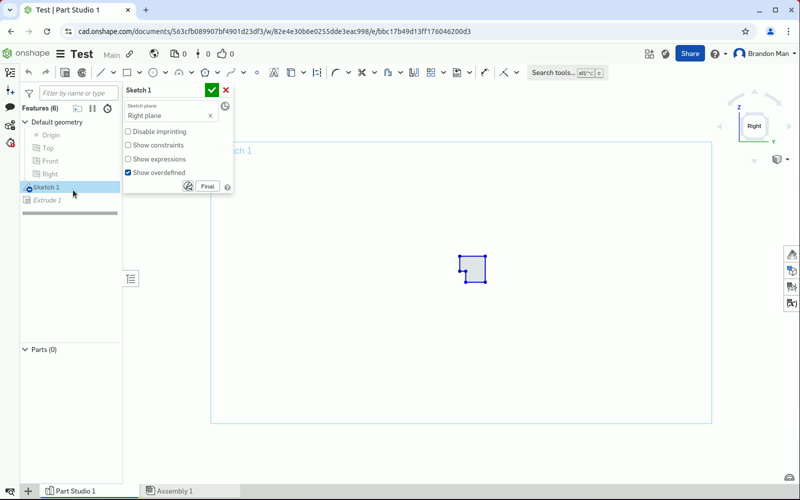
mouse_move(229, 92)
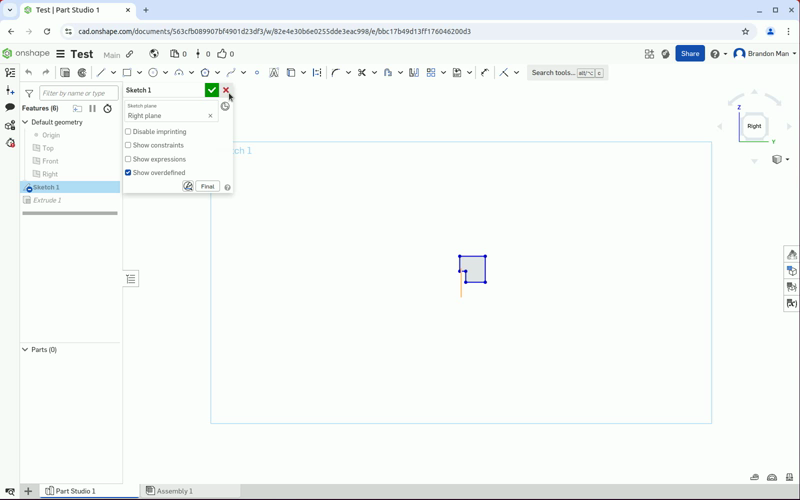
click(229, 92)
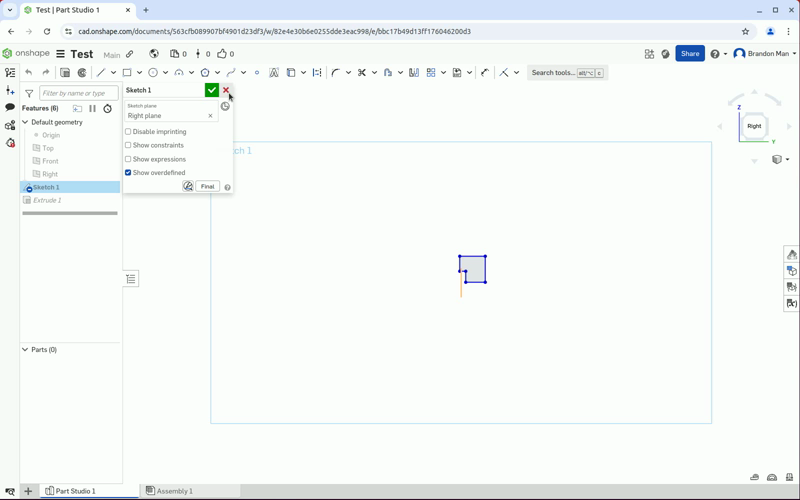
key(shift+s)
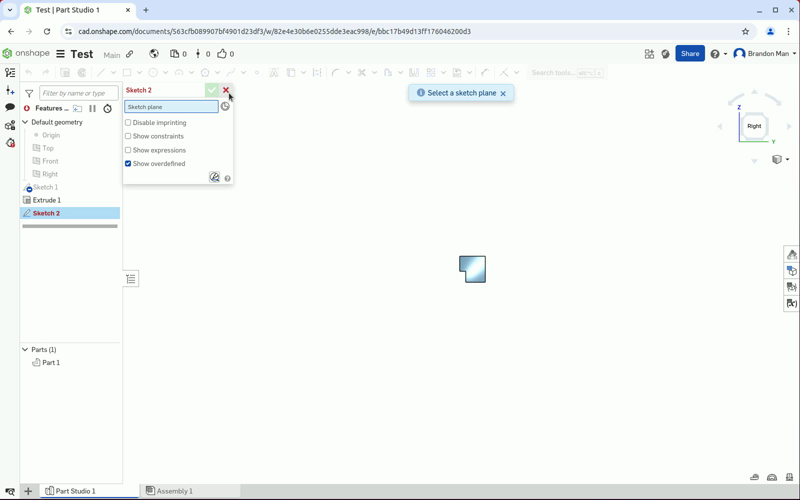
mouse_move(73, 176)
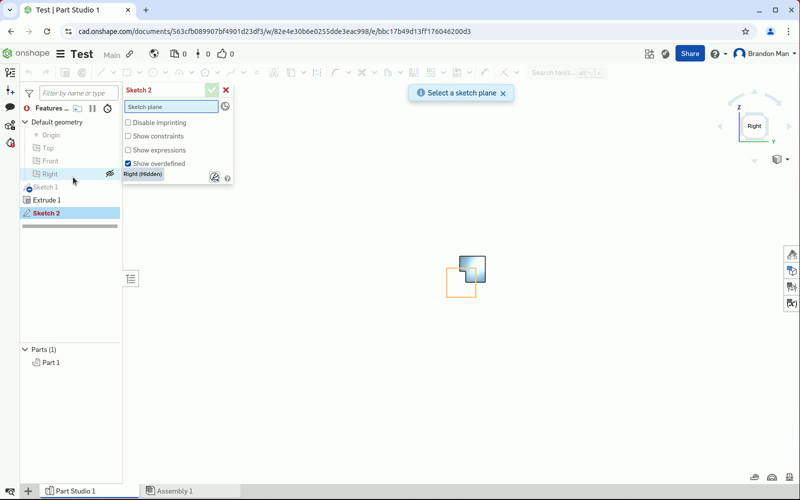
click(73, 176)
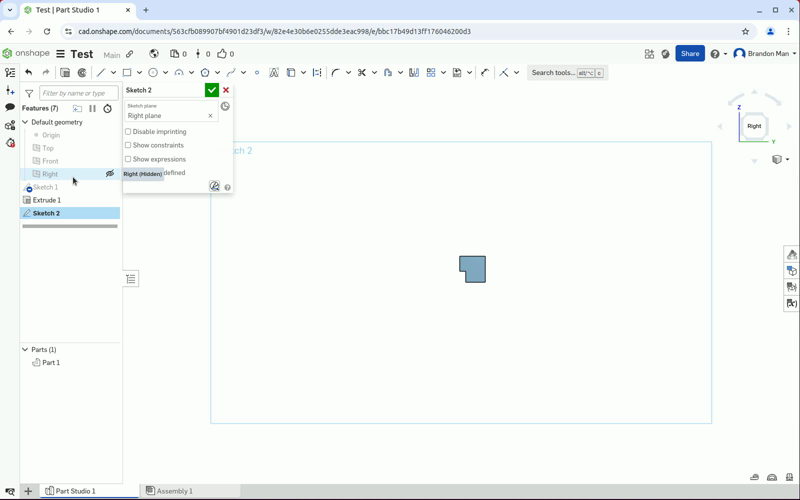
mouse_move(73, 352)
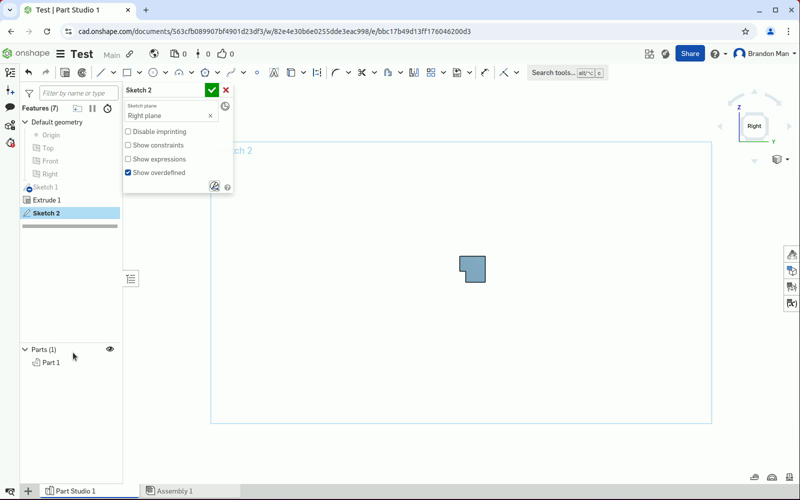
key(y)
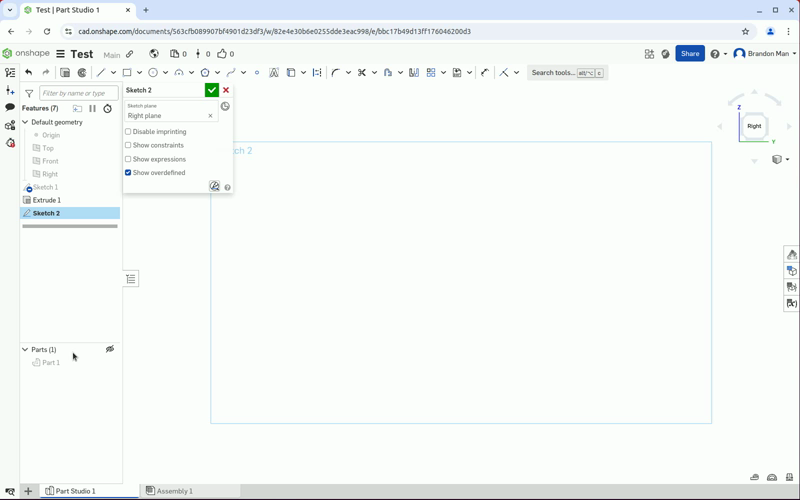
key(l)
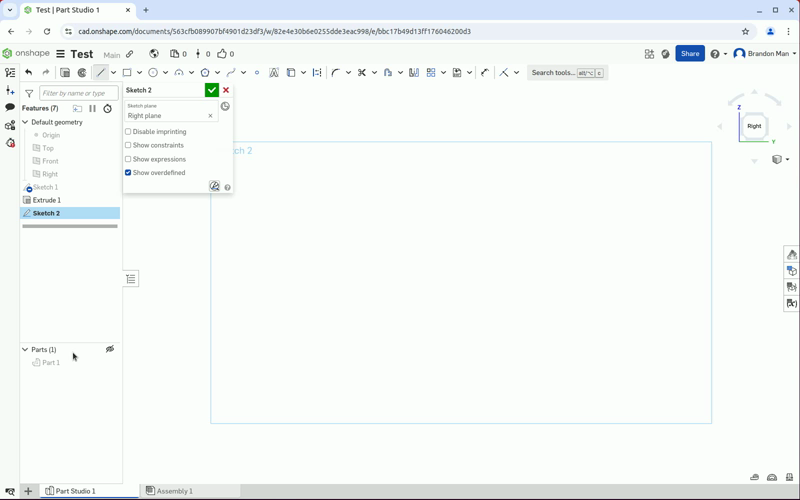
key_down(shift)
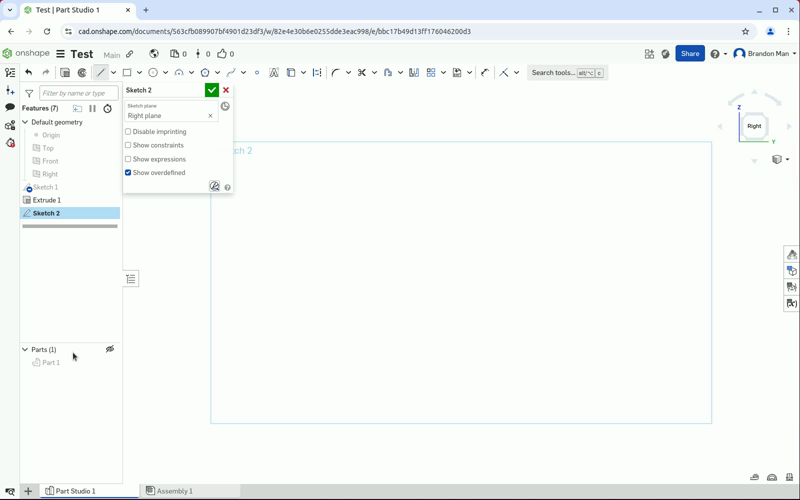
mouse_move(459, 280)
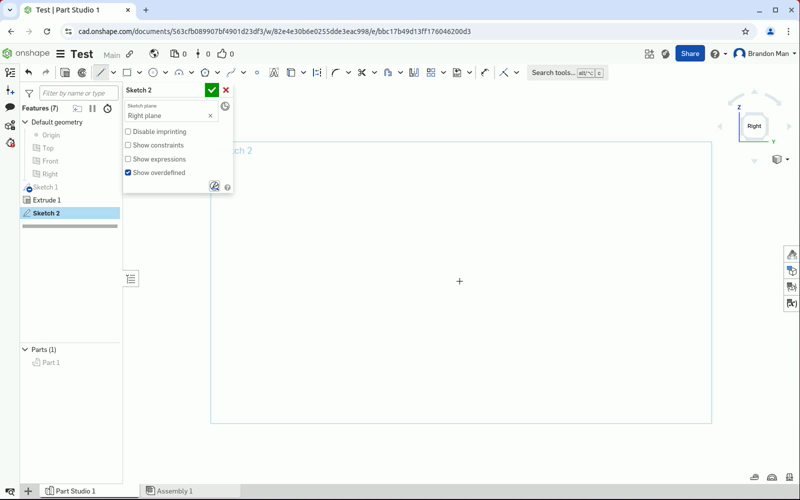
click(459, 280)
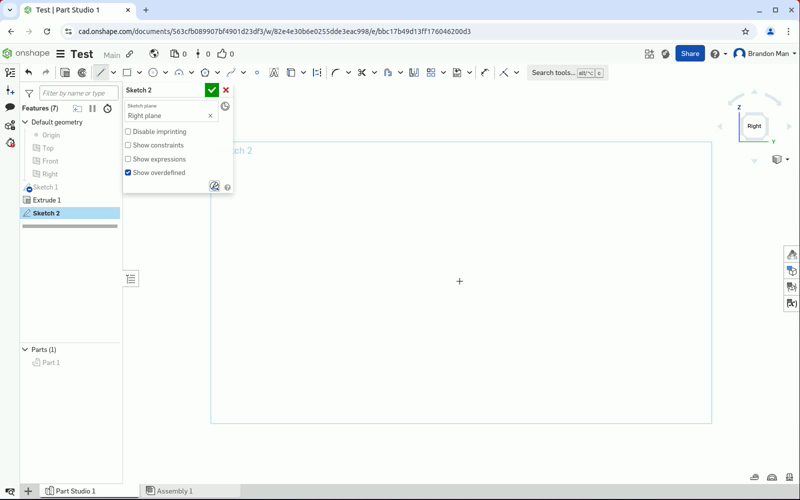
key_up(shift)
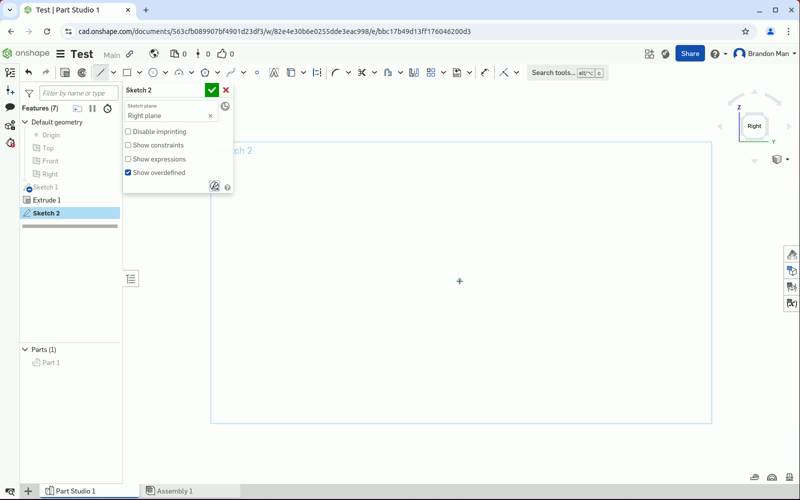
key_down(shift)
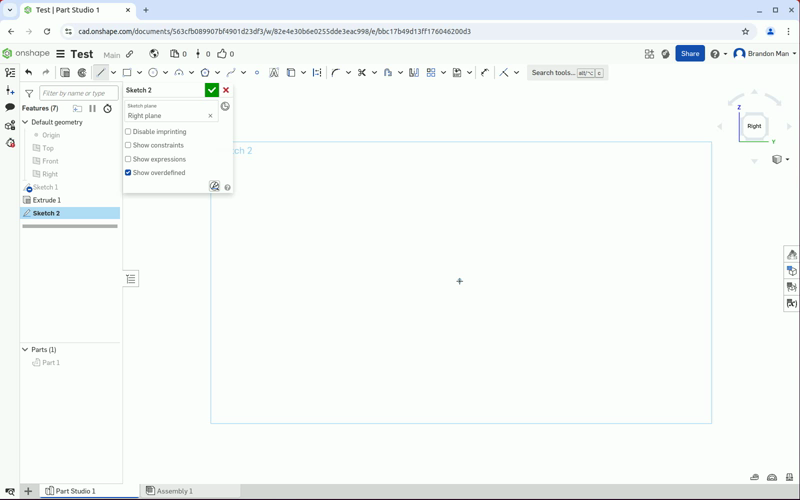
mouse_move(489, 280)
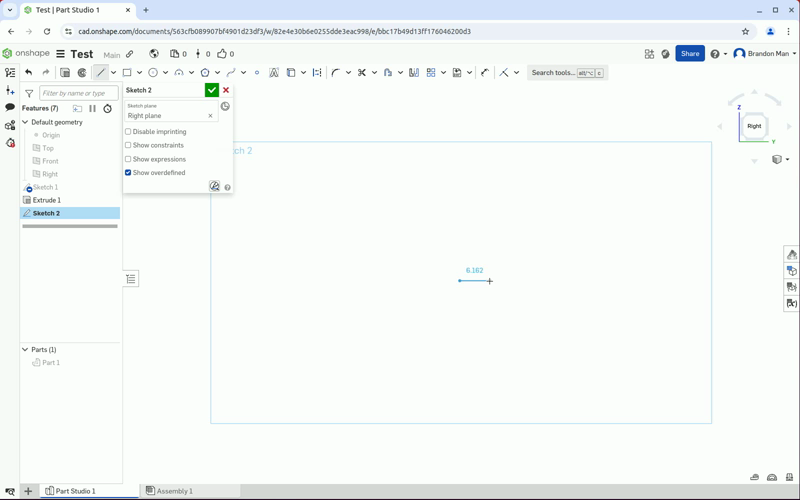
mouse_move(466, 280)
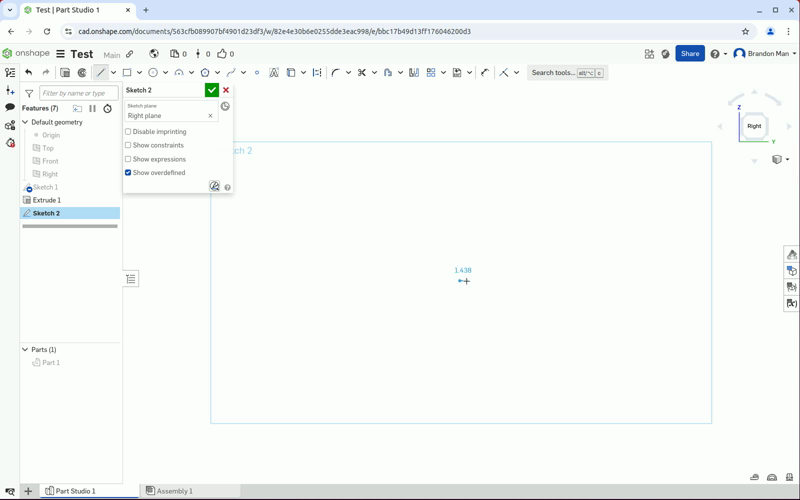
scroll(6)
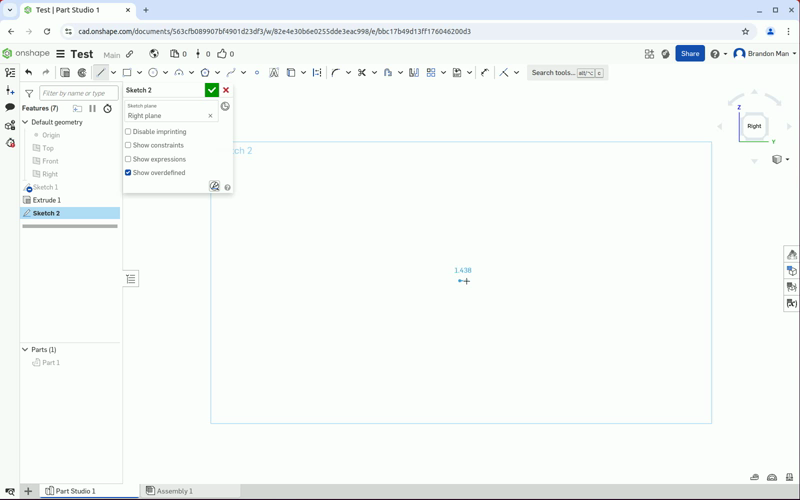
scroll(6)
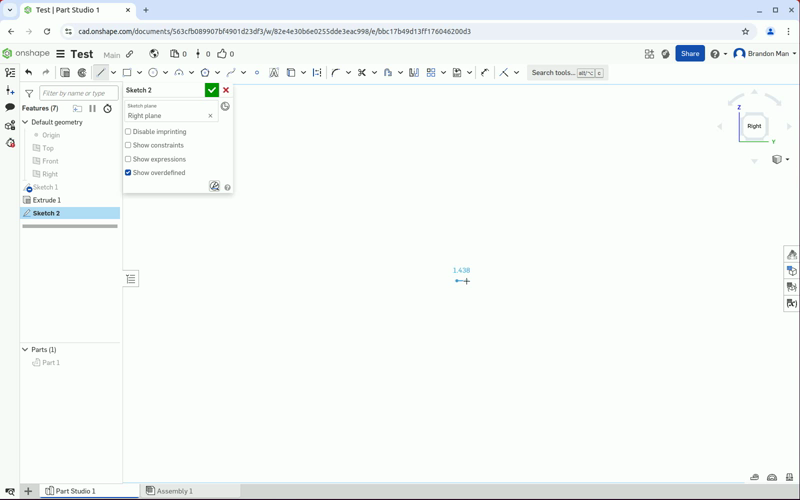
scroll(6)
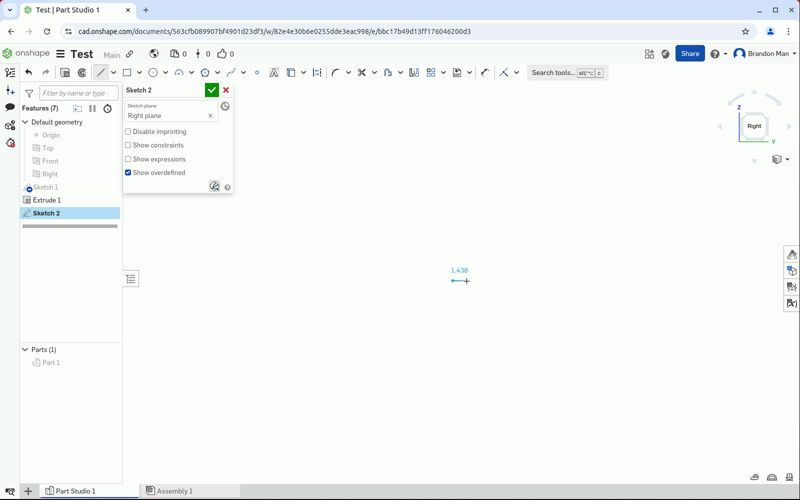
scroll(6)
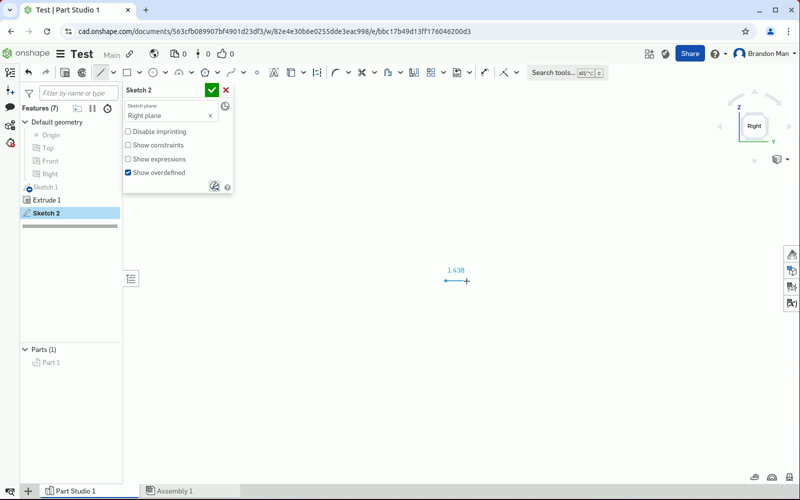
scroll(6)
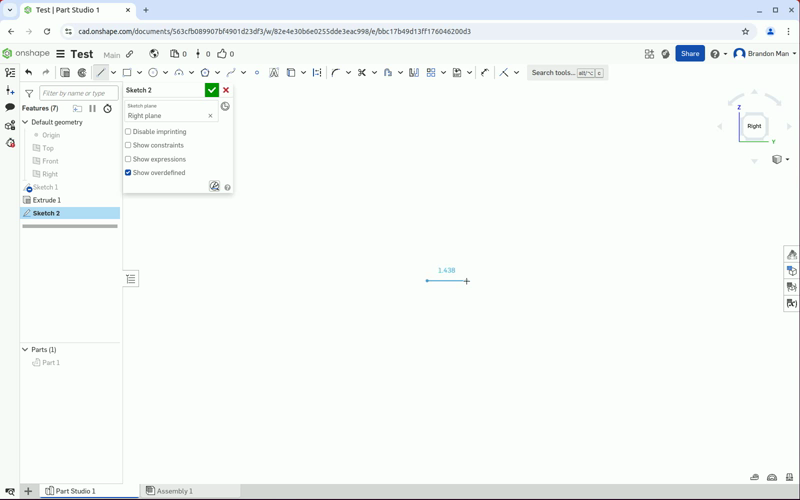
scroll(6)
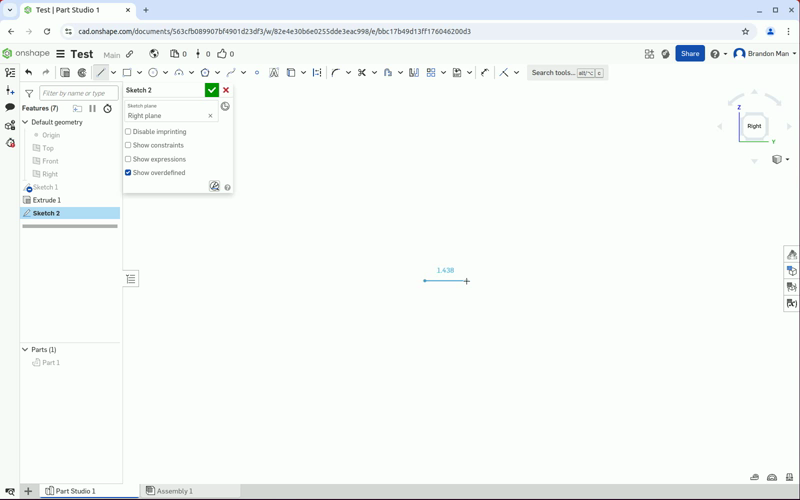
scroll(6)
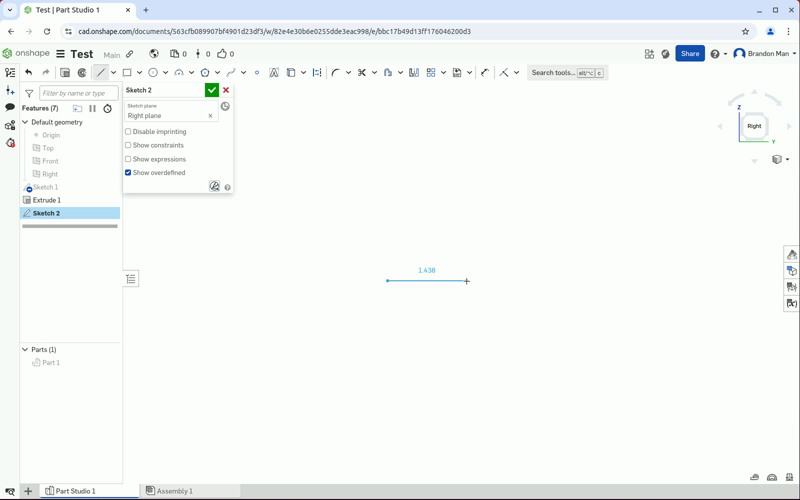
click(466, 280)
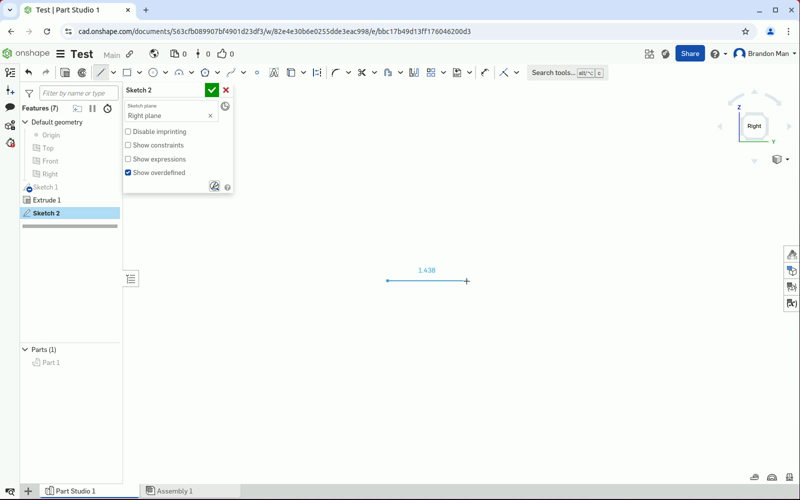
scroll(-6)
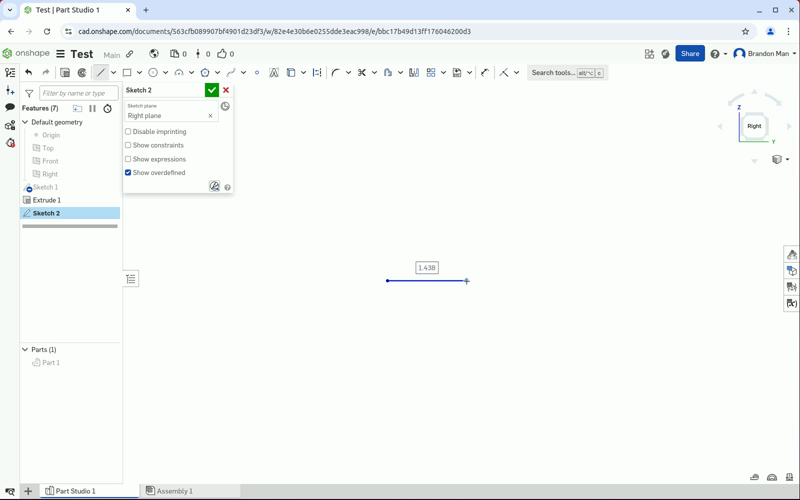
scroll(-6)
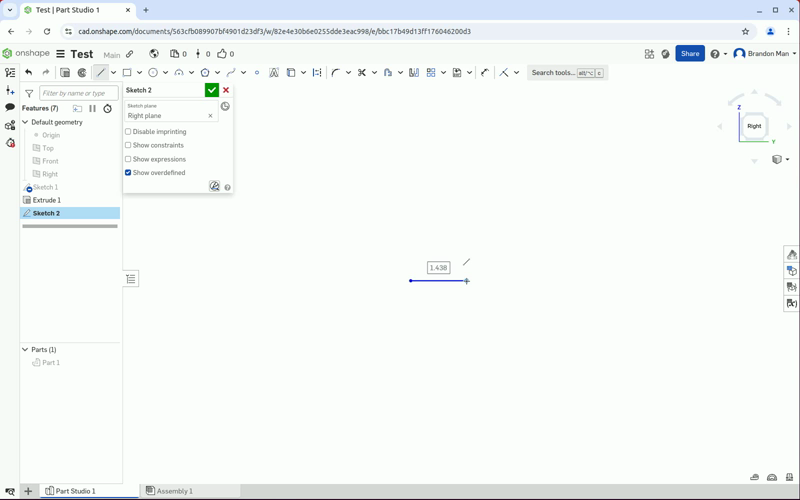
scroll(-6)
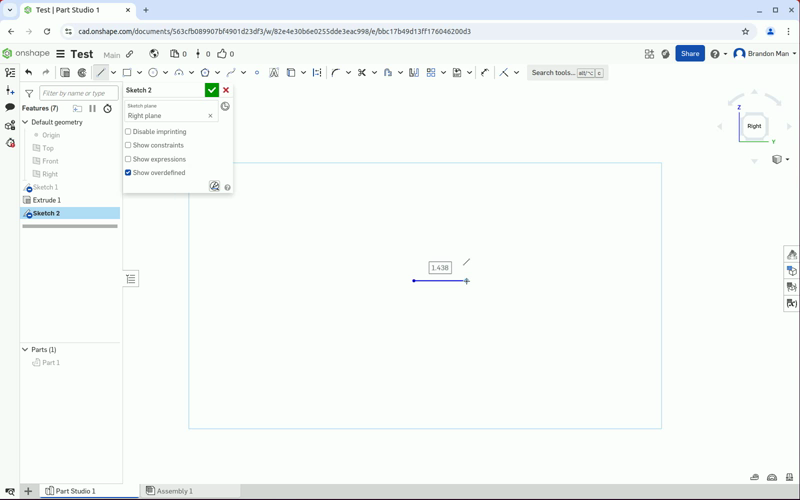
scroll(-6)
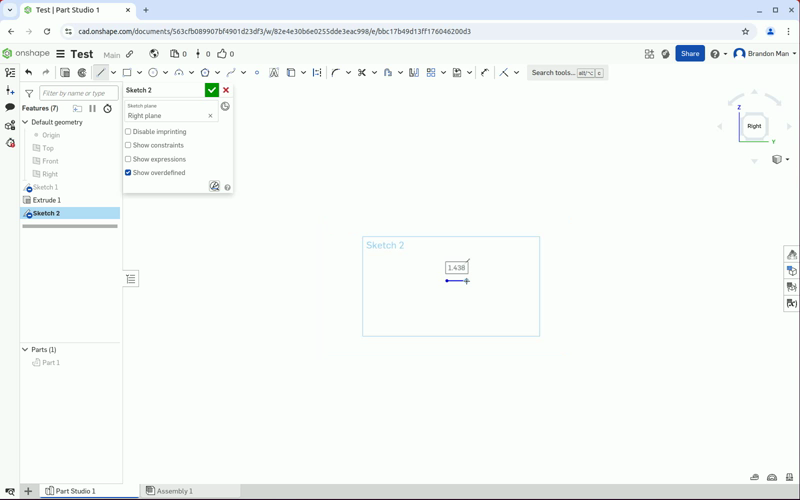
scroll(-6)
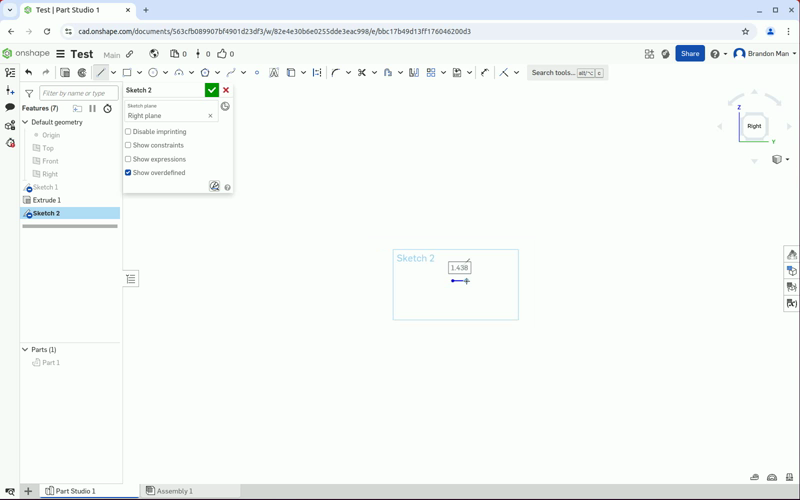
scroll(-6)
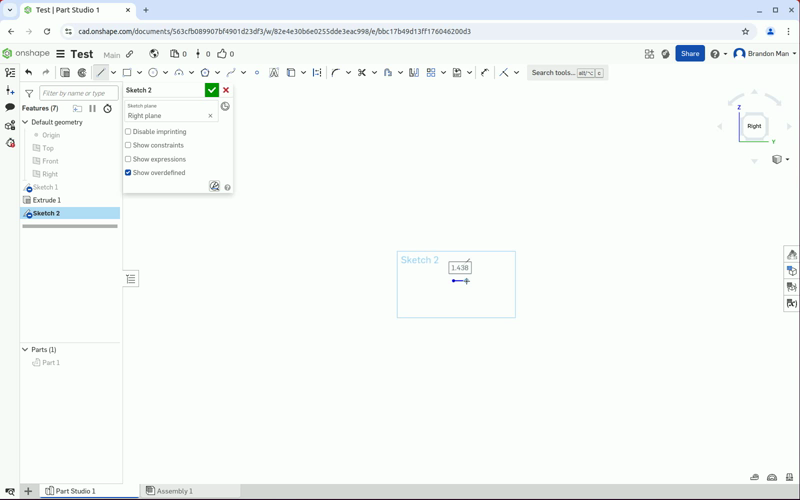
scroll(-6)
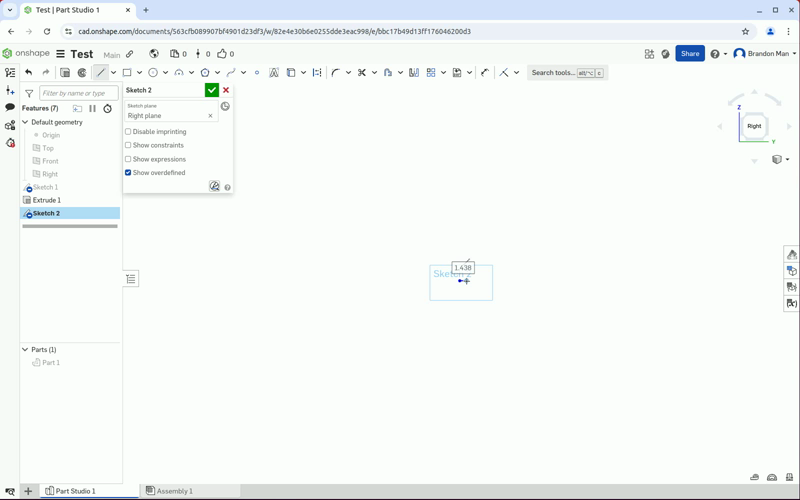
key_up(shift)
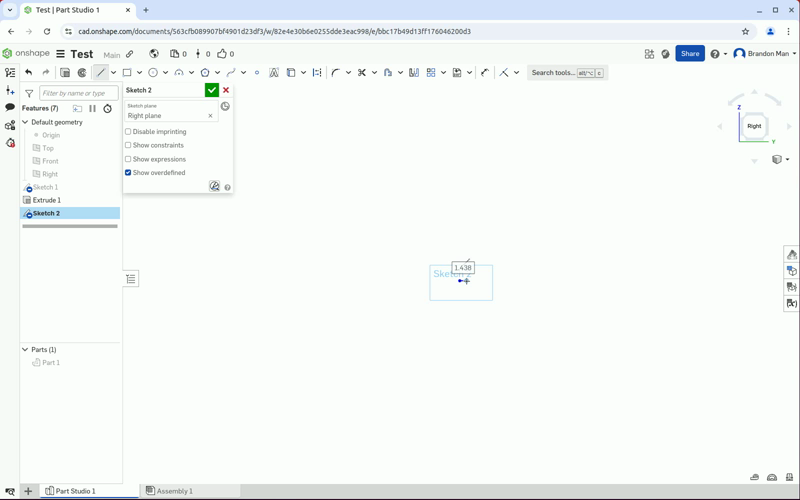
key_down(shift)
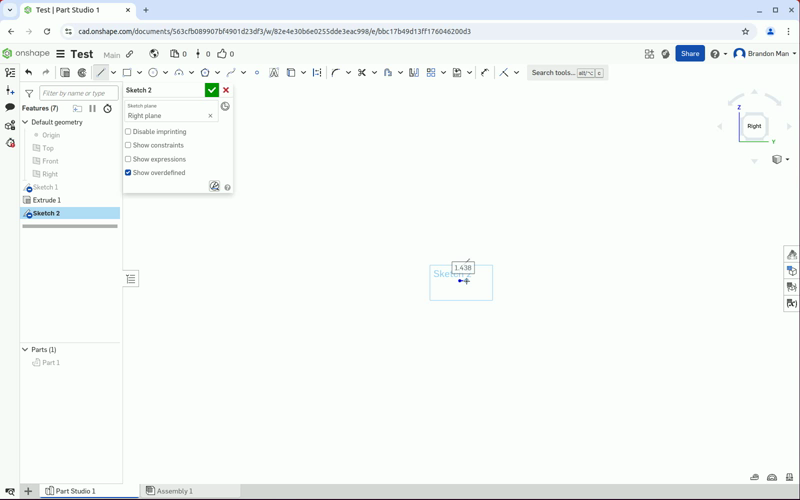
mouse_move(496, 280)
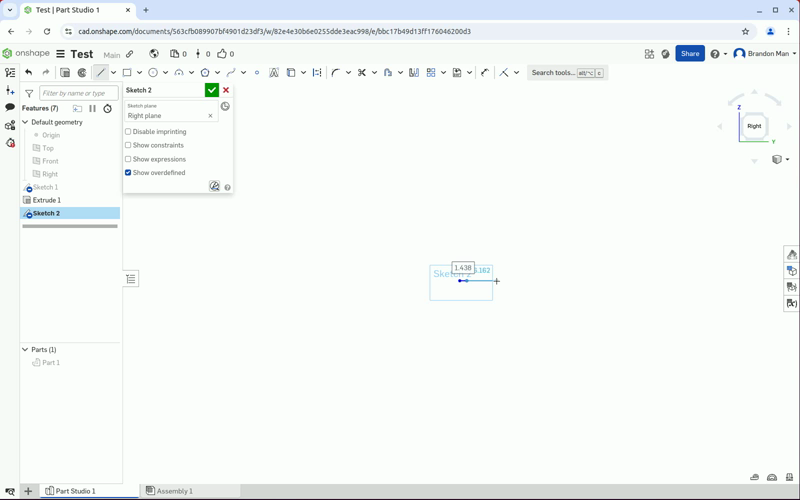
mouse_move(466, 268)
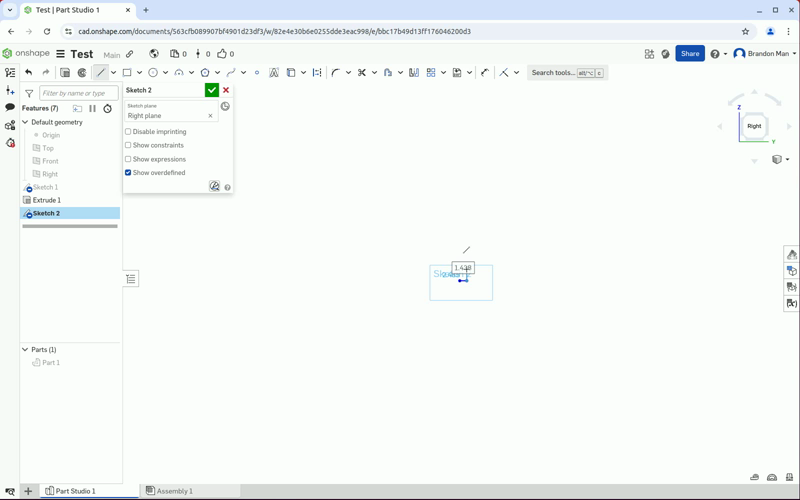
click(466, 268)
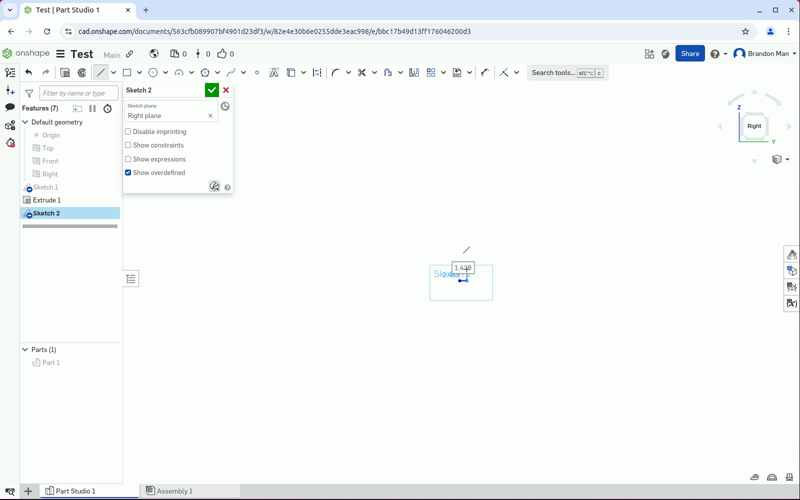
key_up(shift)
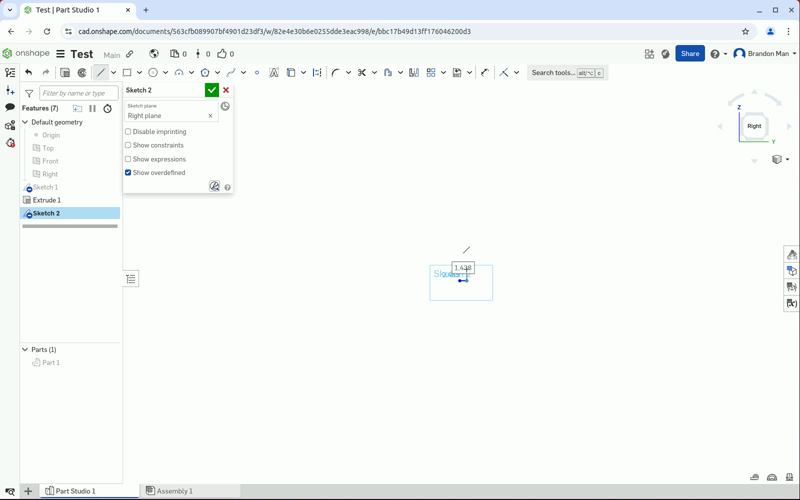
key_down(shift)
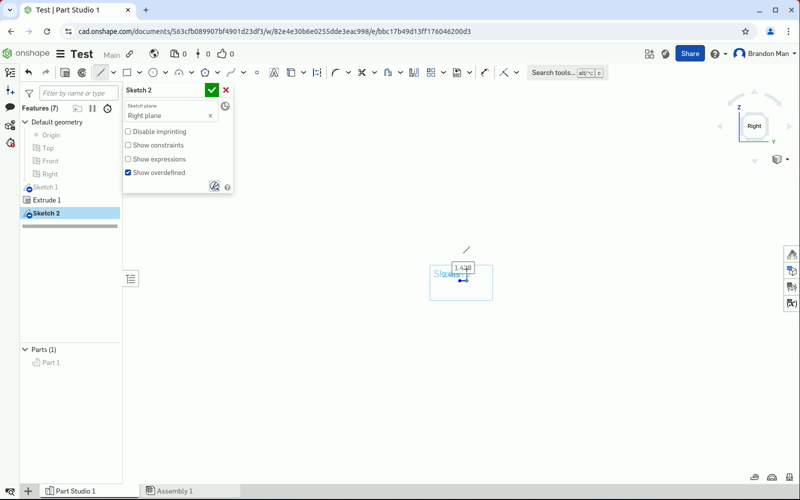
mouse_move(496, 268)
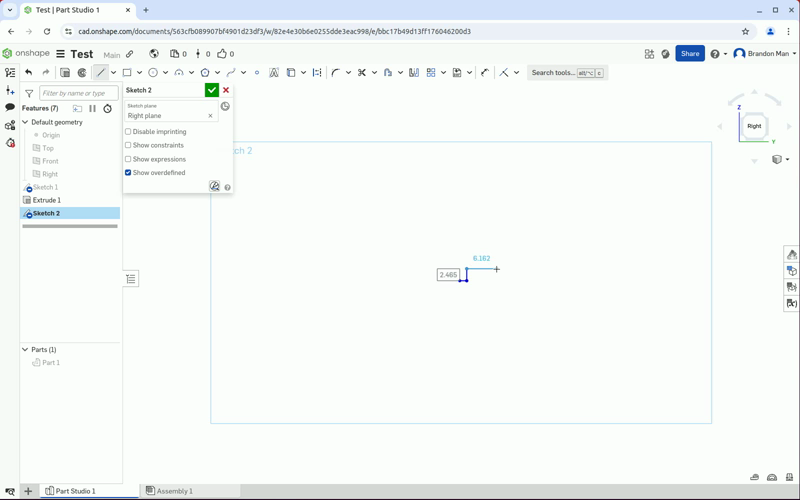
mouse_move(459, 268)
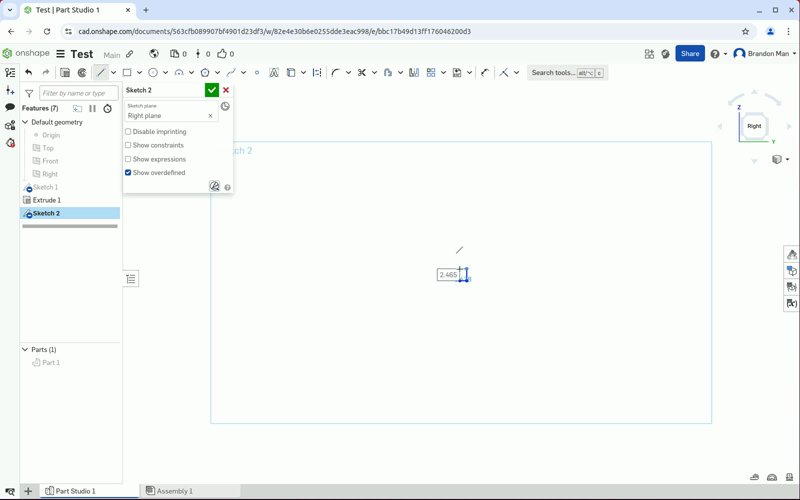
scroll(6)
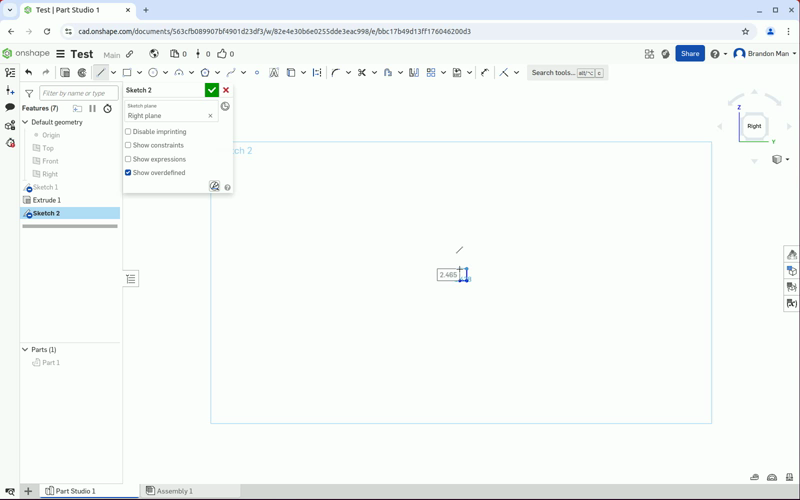
scroll(6)
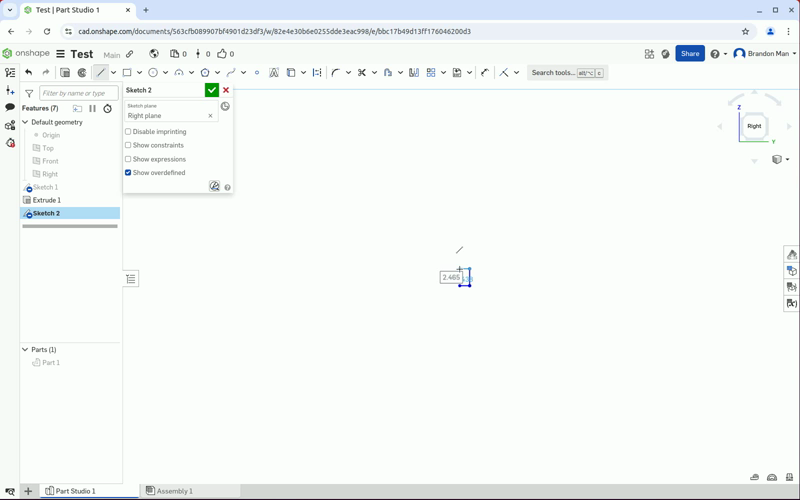
scroll(6)
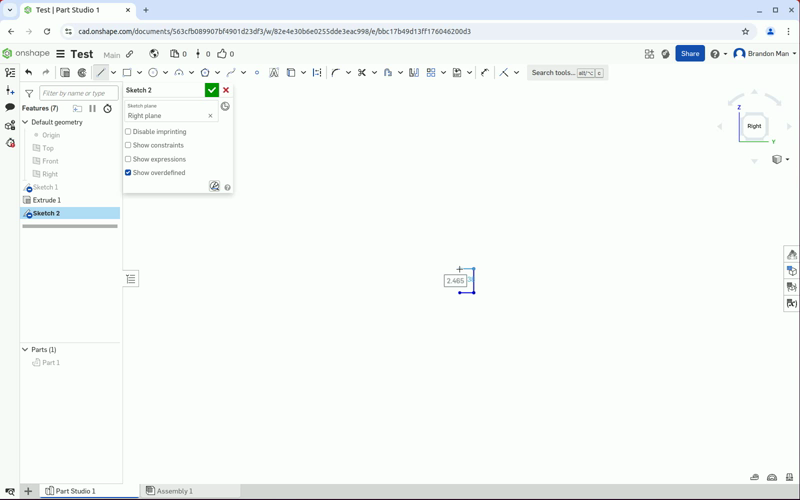
scroll(6)
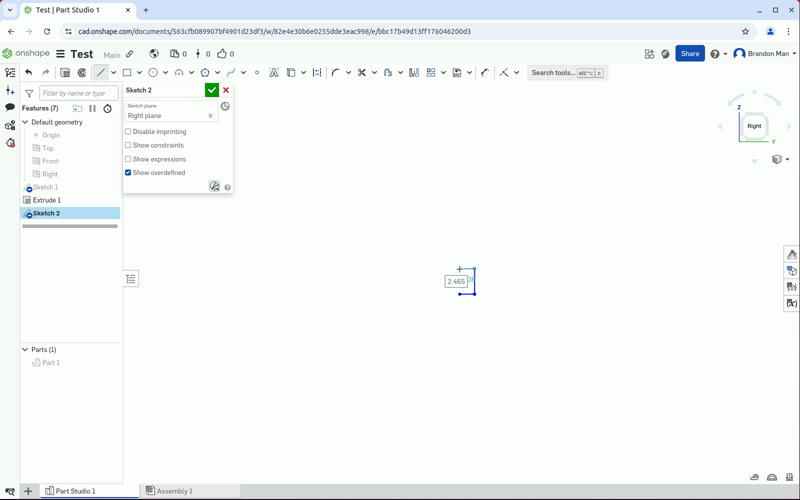
scroll(6)
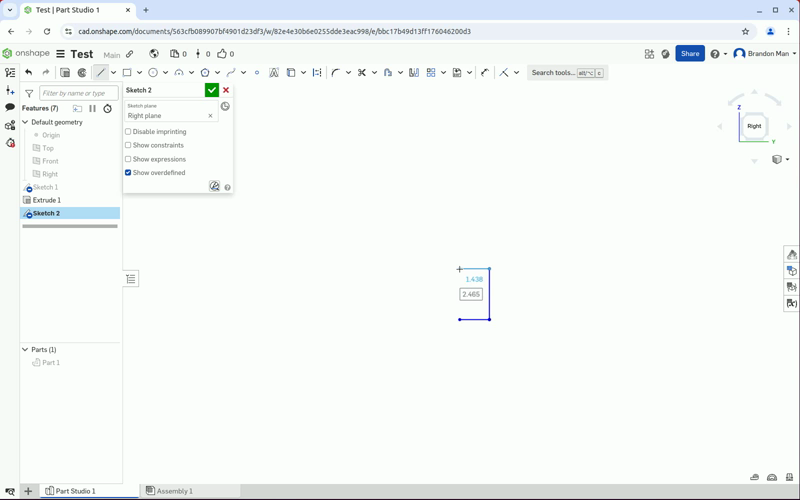
scroll(6)
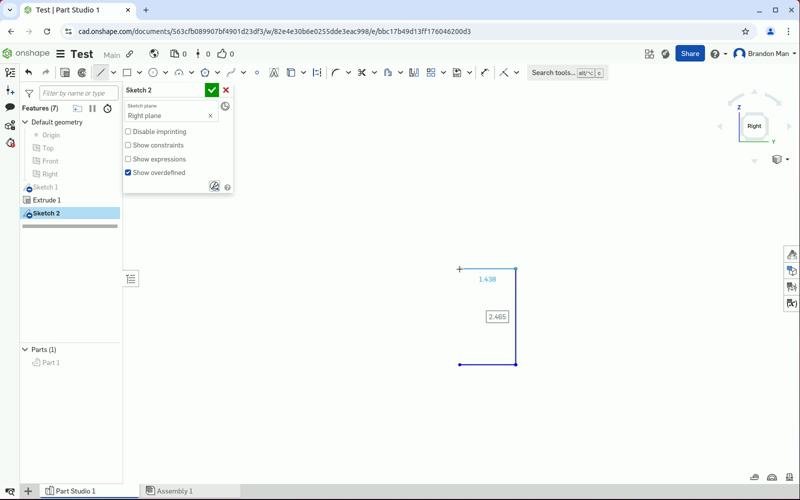
scroll(6)
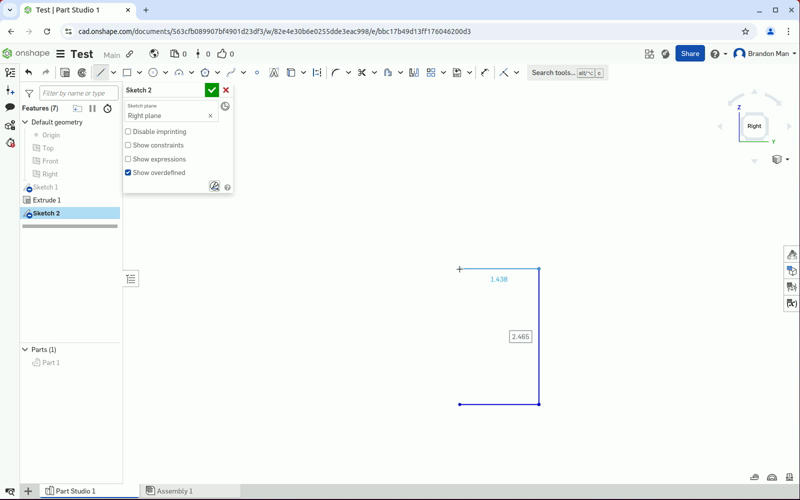
click(459, 268)
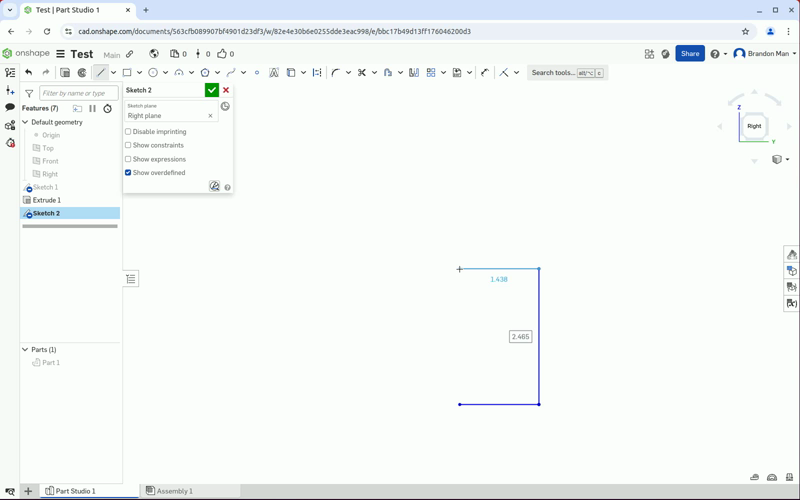
scroll(-6)
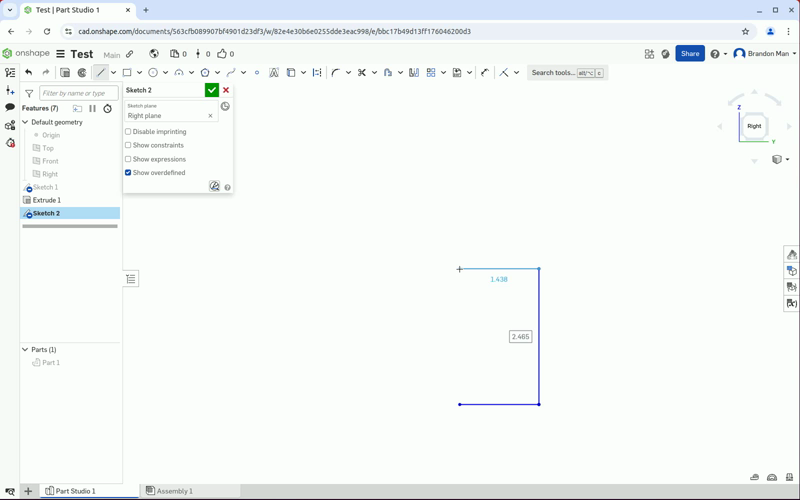
scroll(-6)
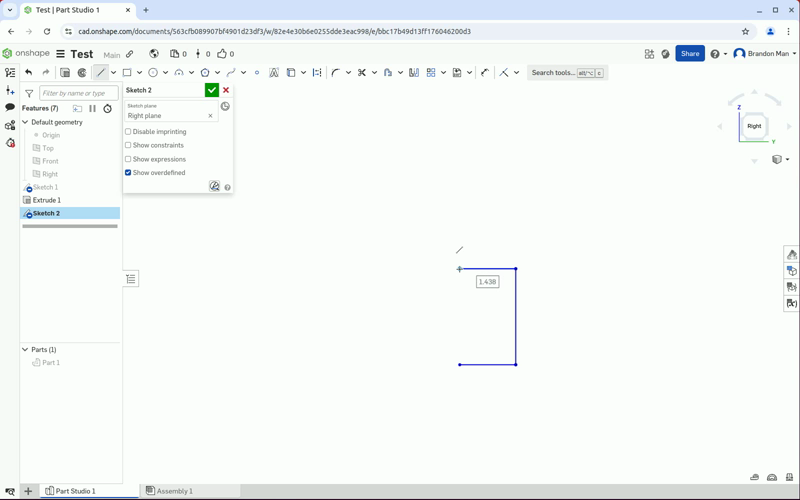
scroll(-6)
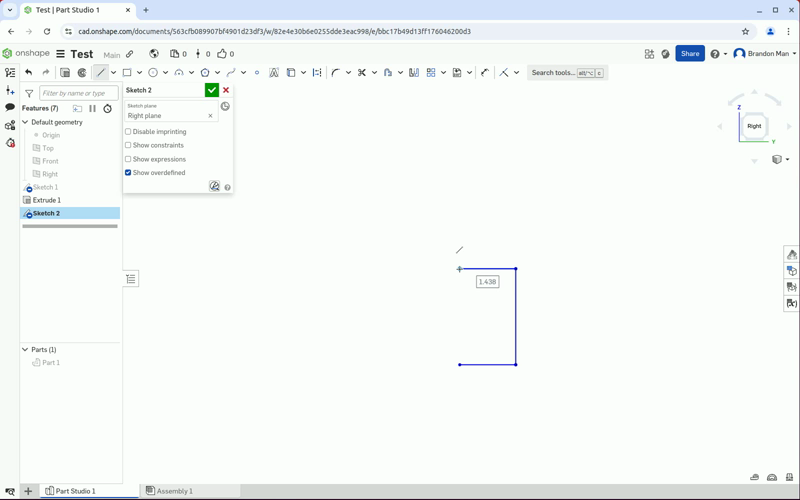
scroll(-6)
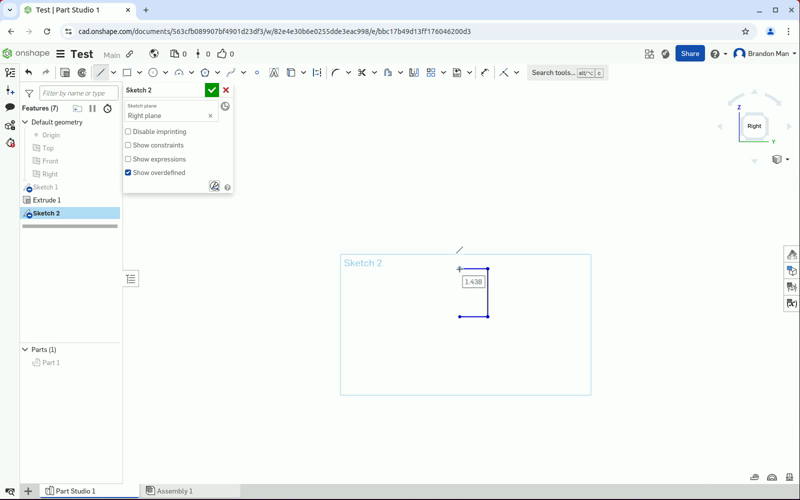
scroll(-6)
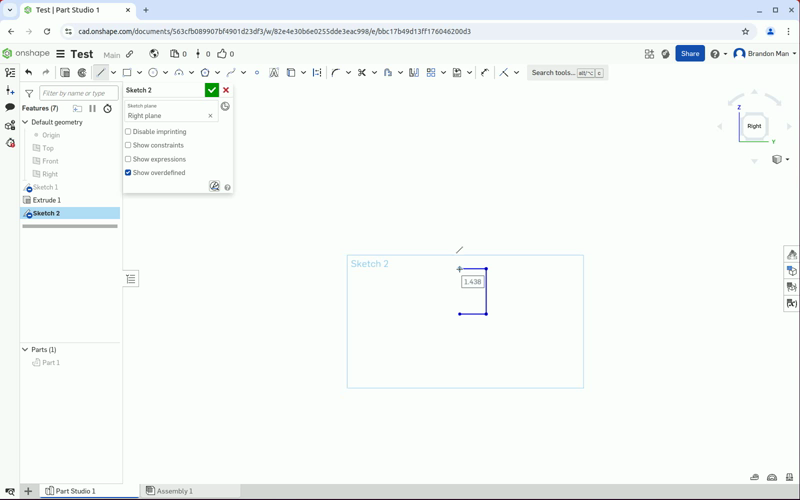
scroll(-6)
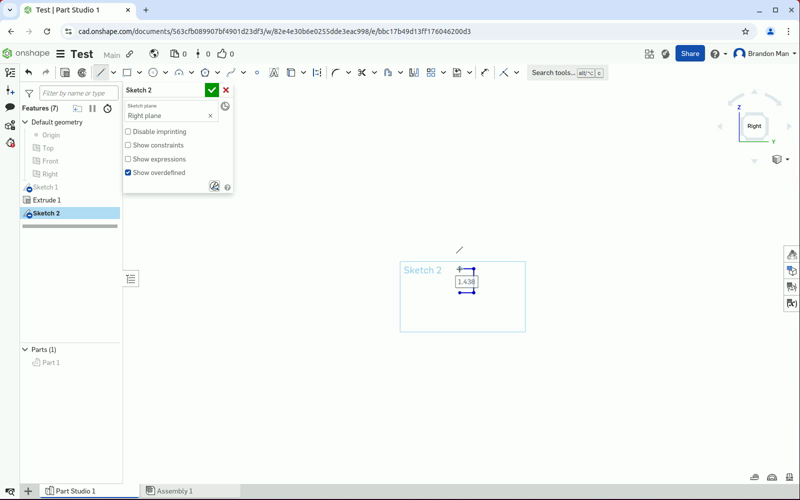
scroll(-6)
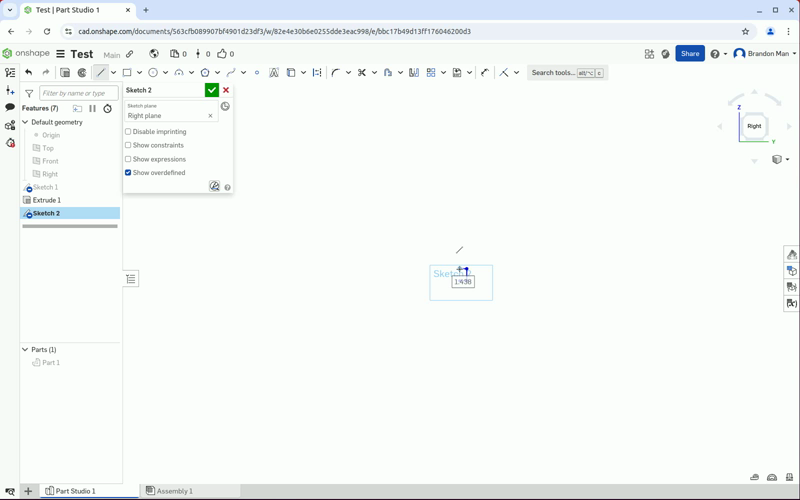
key_up(shift)
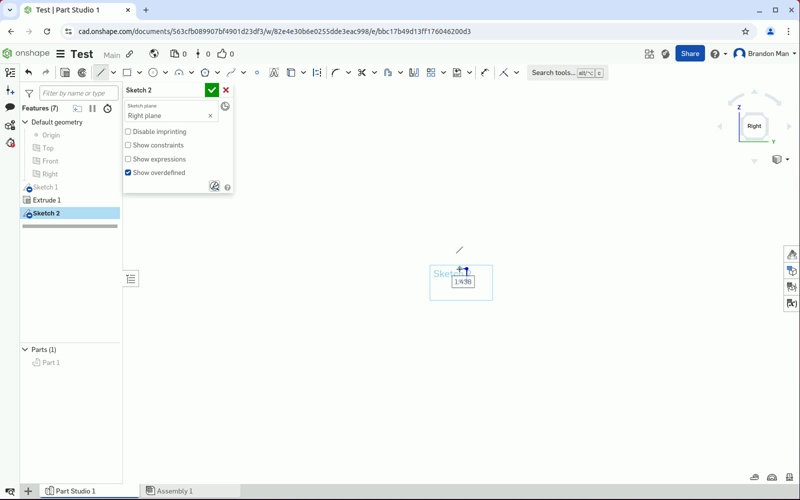
mouse_move(489, 268)
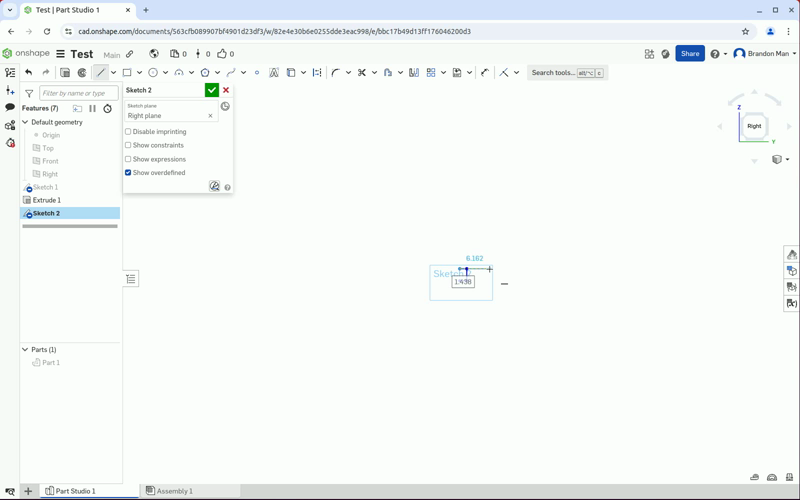
key_down(shift)
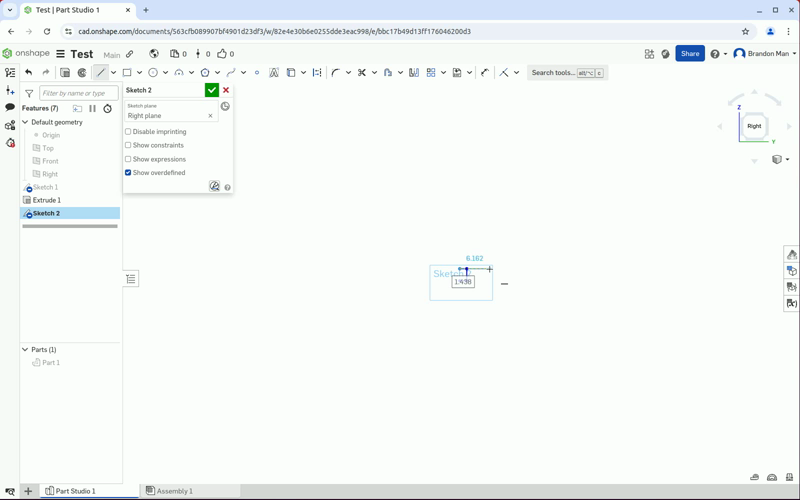
mouse_move(459, 280)
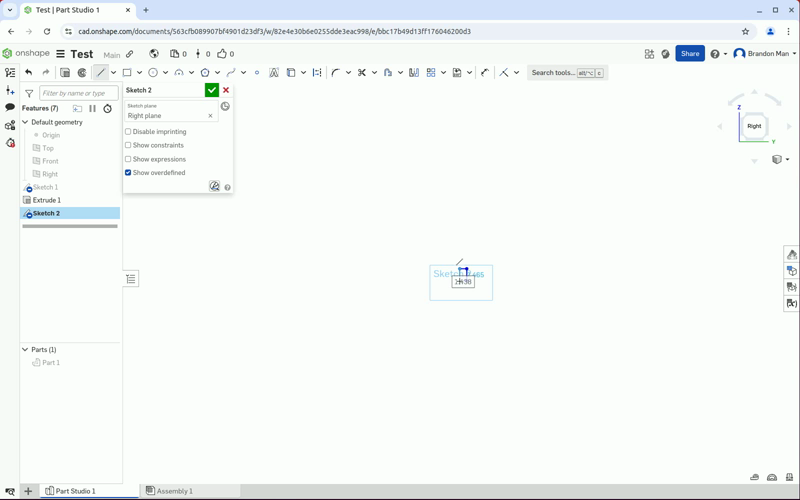
key_up(shift)
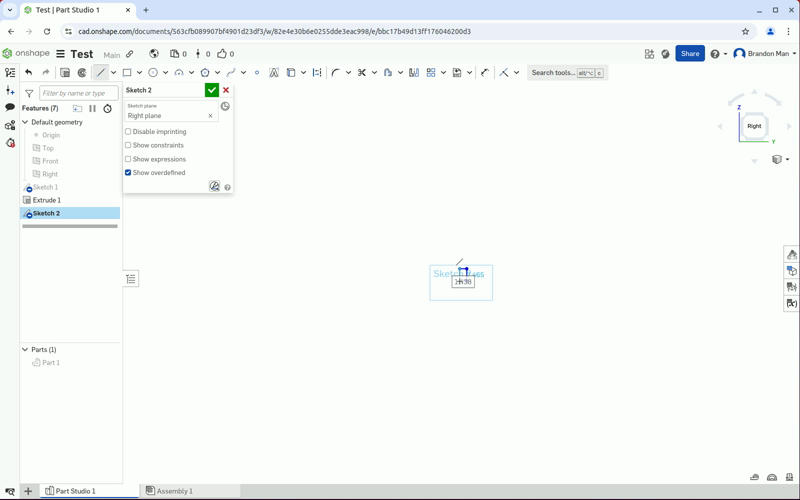
click(459, 280)
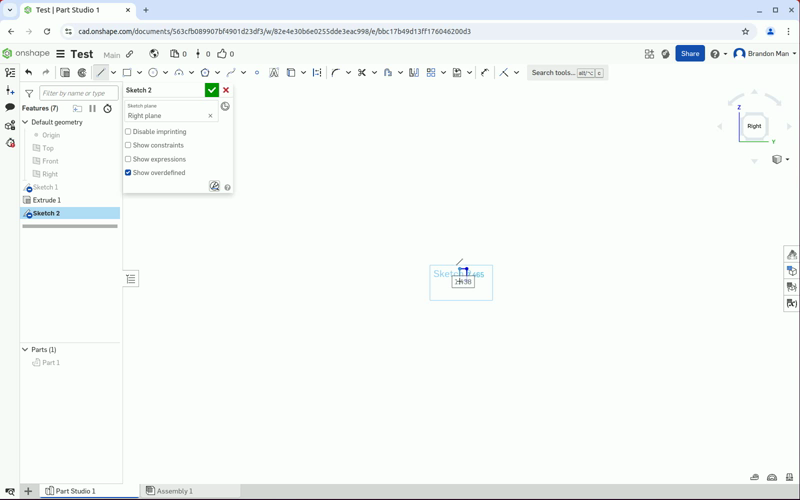
key(esc)
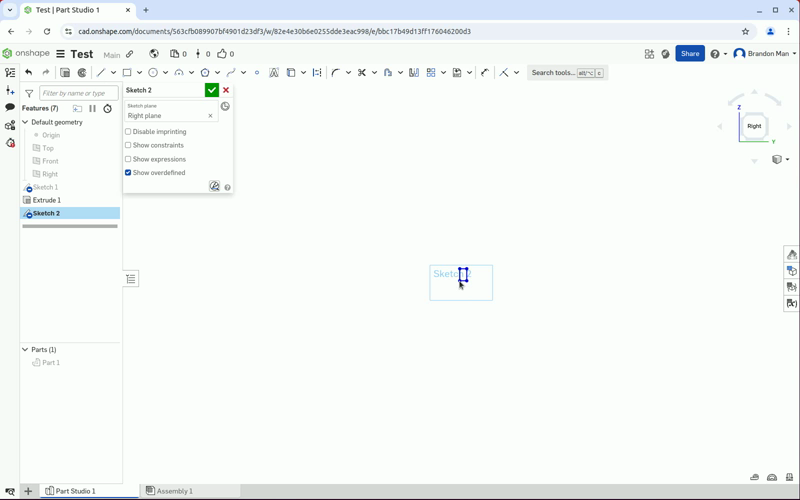
mouse_move(459, 271)
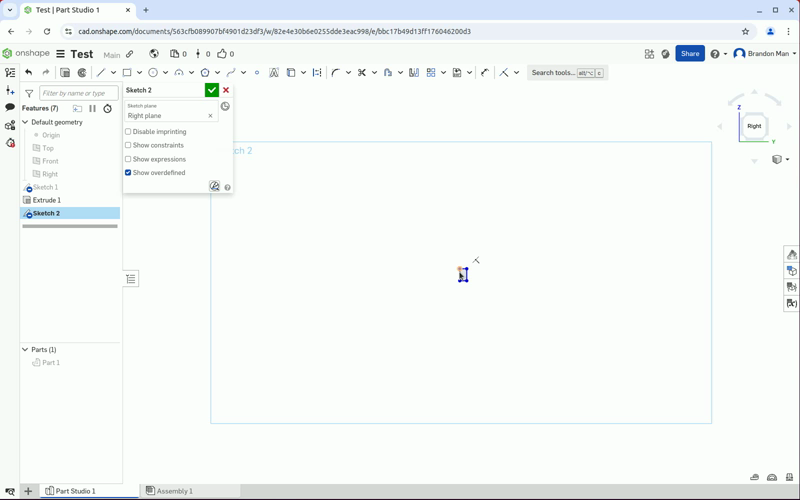
scroll(6)
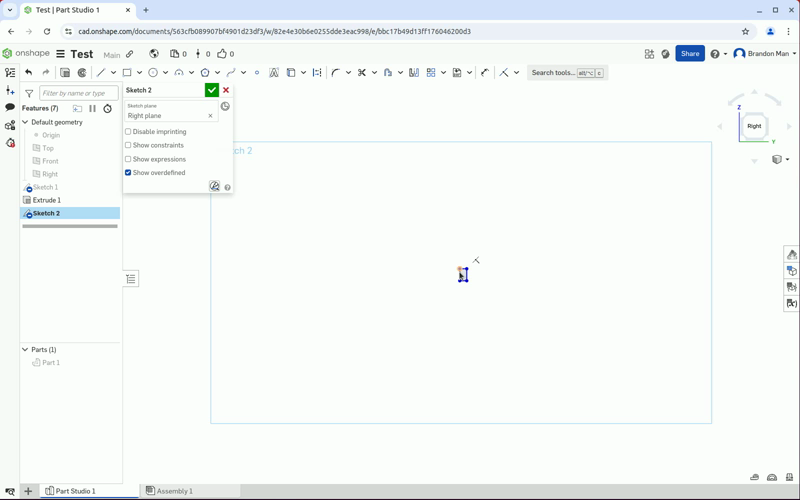
scroll(6)
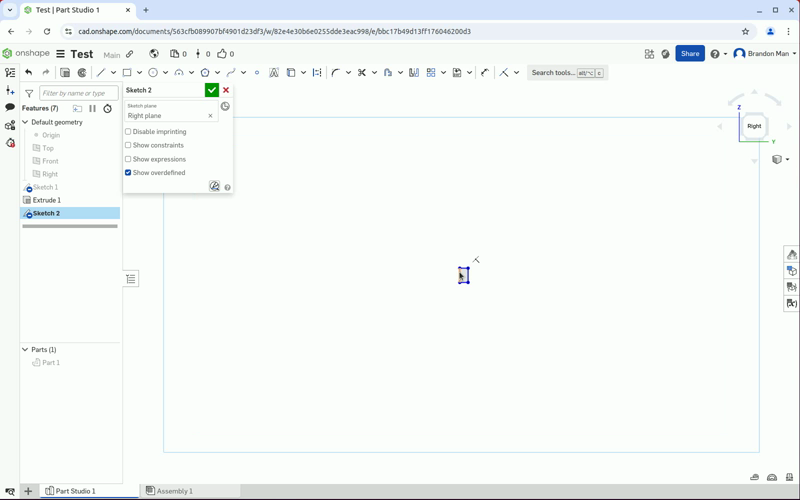
scroll(6)
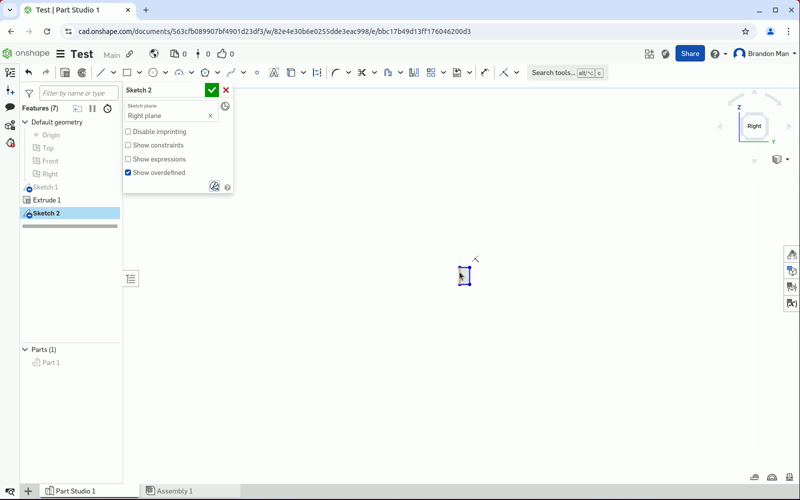
scroll(6)
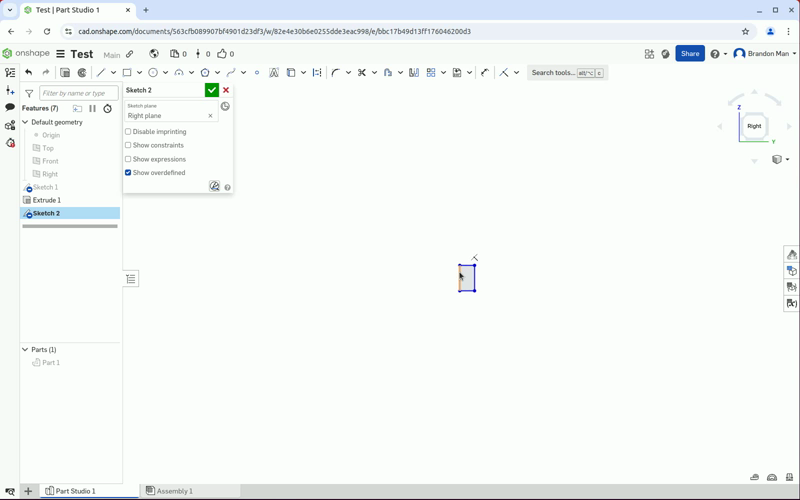
scroll(6)
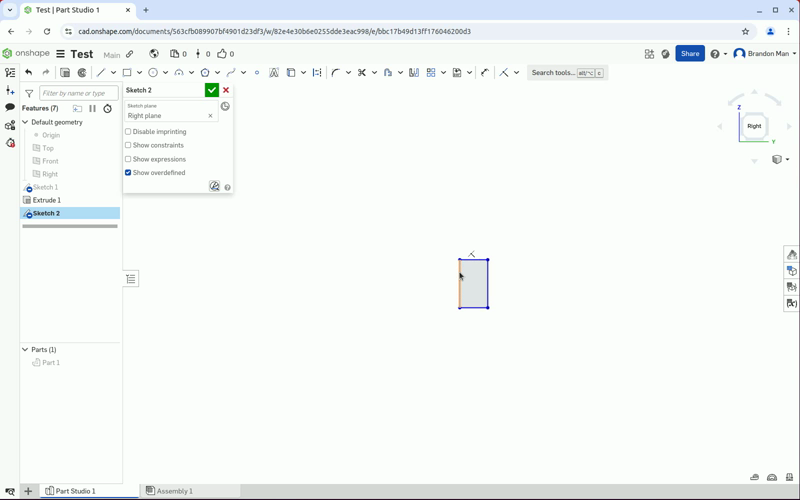
scroll(6)
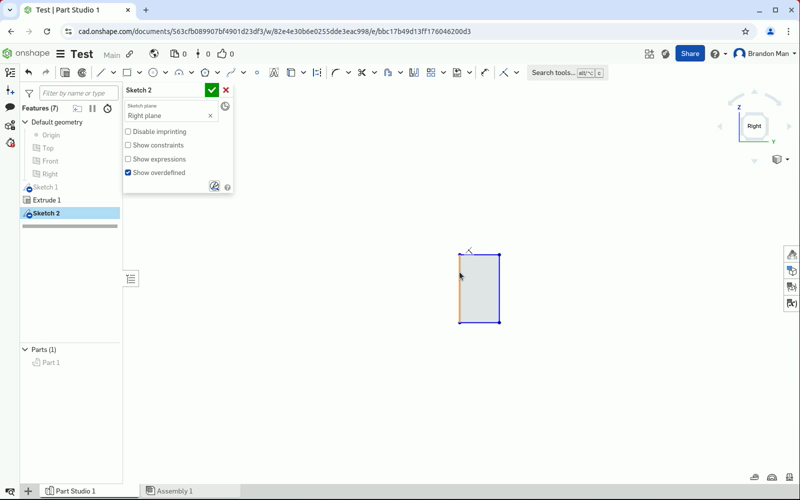
scroll(6)
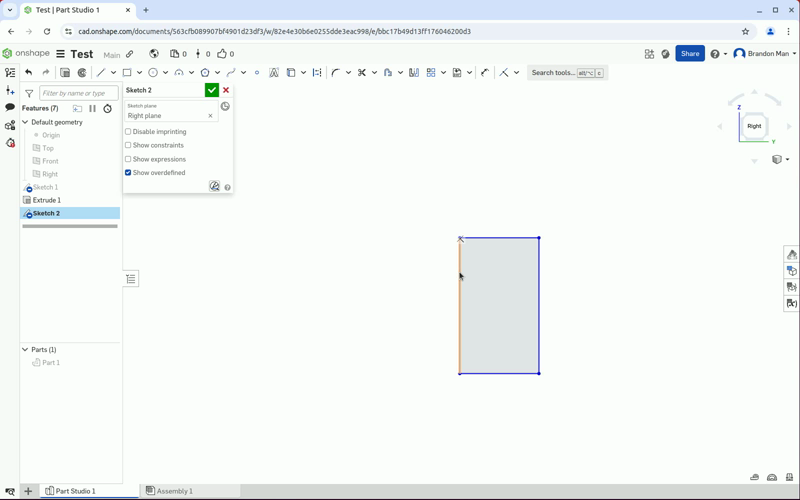
click(459, 271)
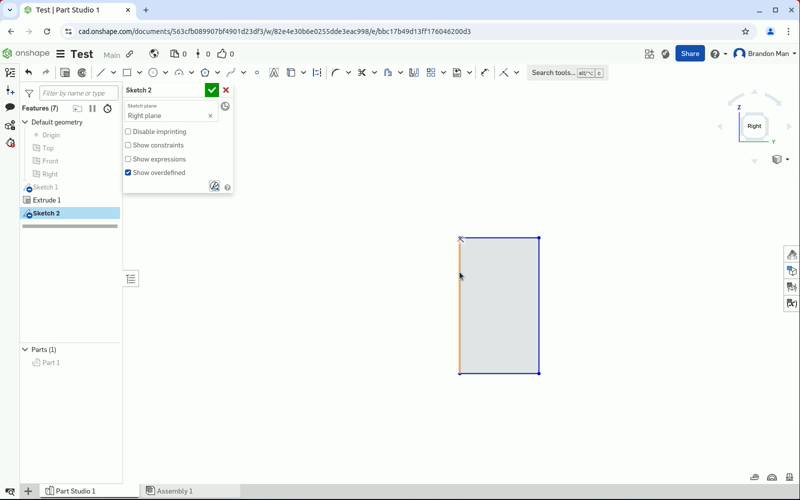
scroll(-6)
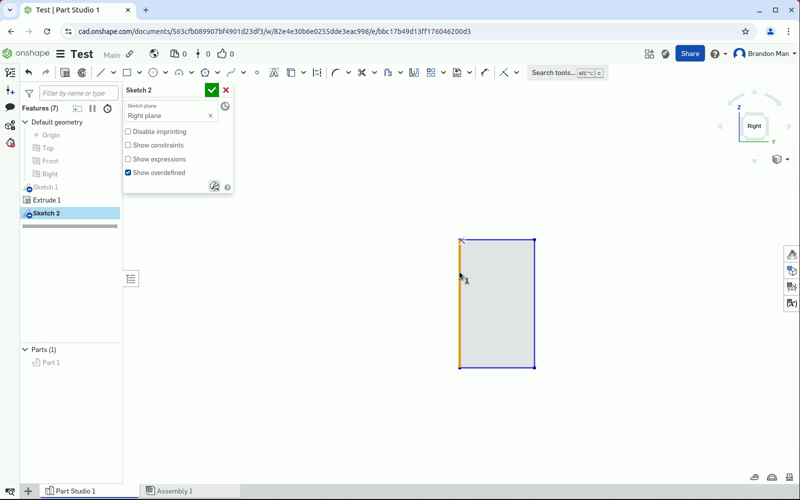
scroll(-6)
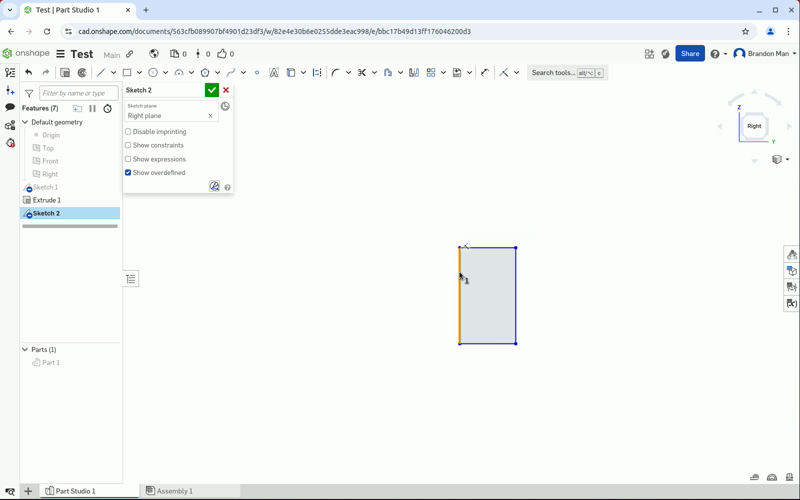
scroll(-6)
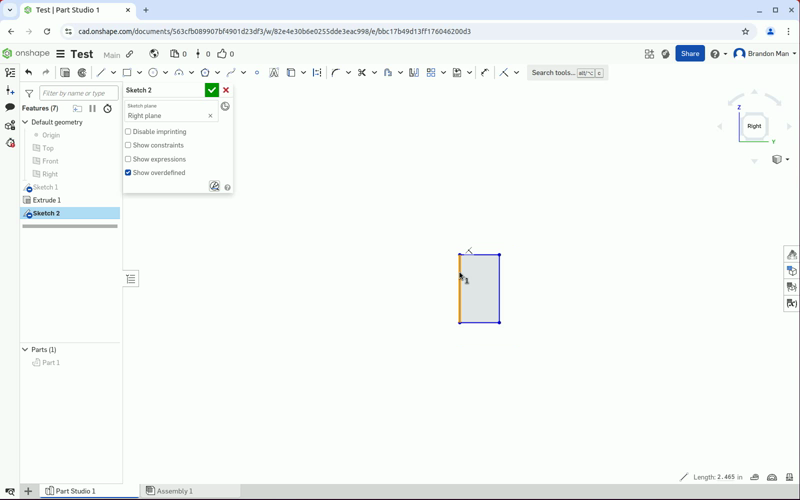
scroll(-6)
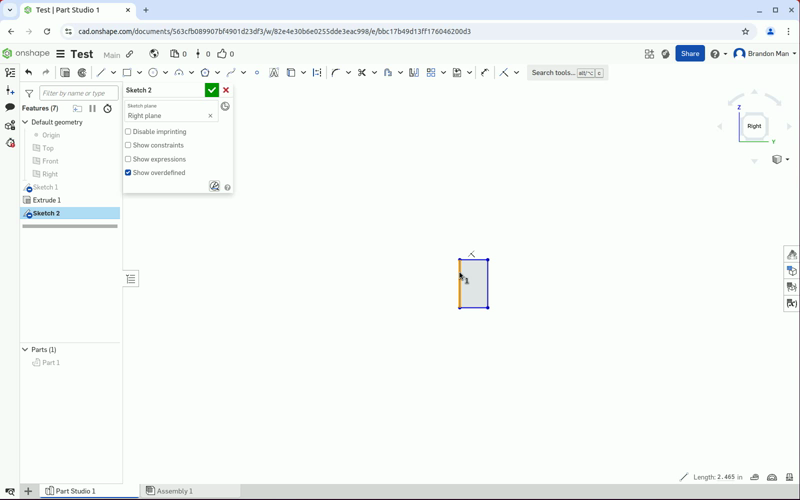
scroll(-6)
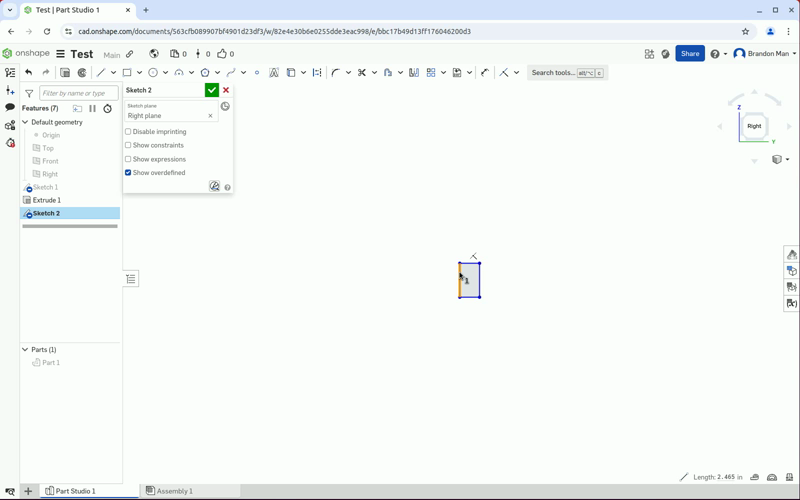
scroll(-6)
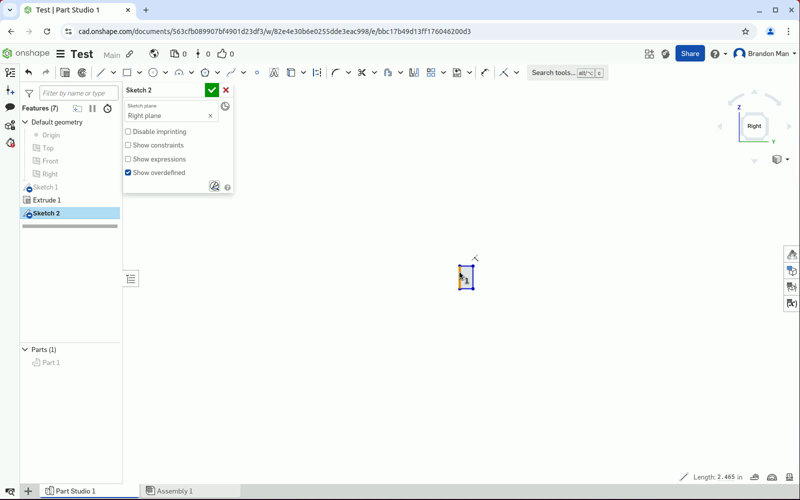
scroll(-6)
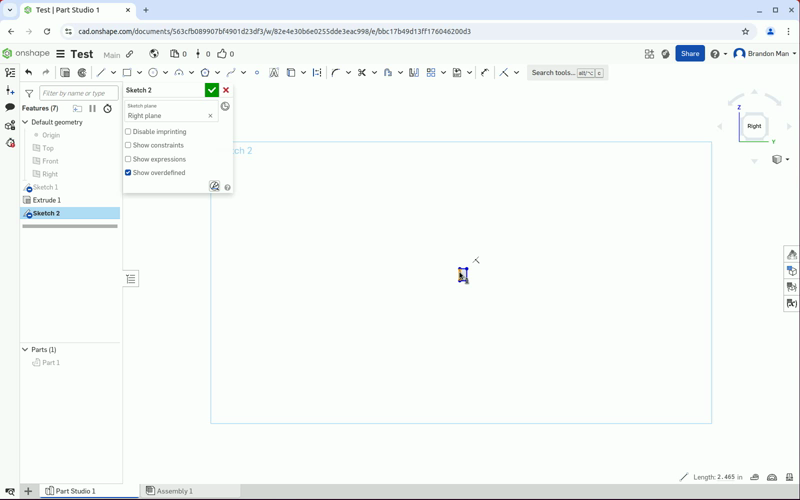
mouse_move(73, 352)
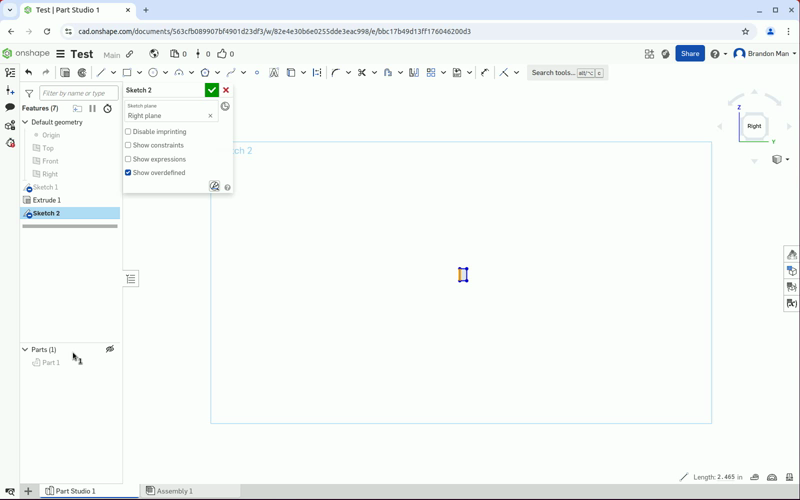
key(shift+y)
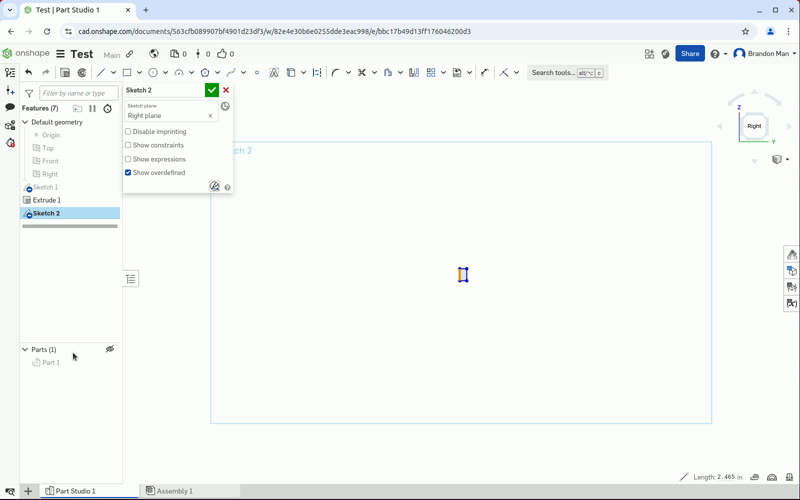
key(shift+e)
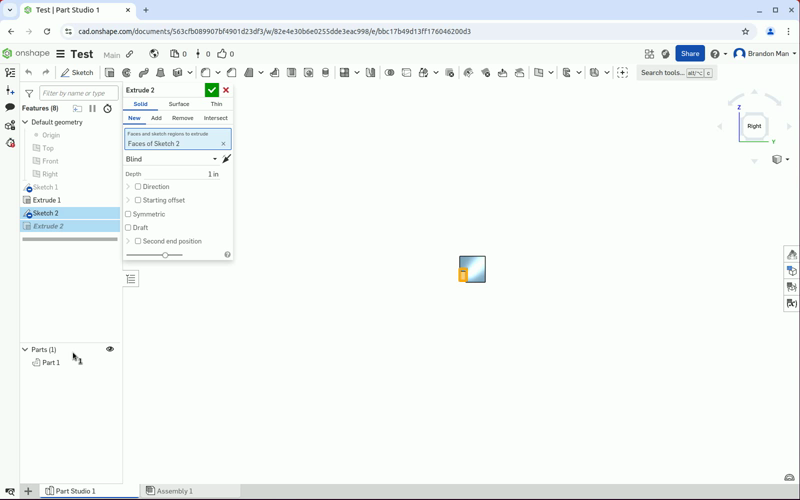
mouse_move(143, 106)
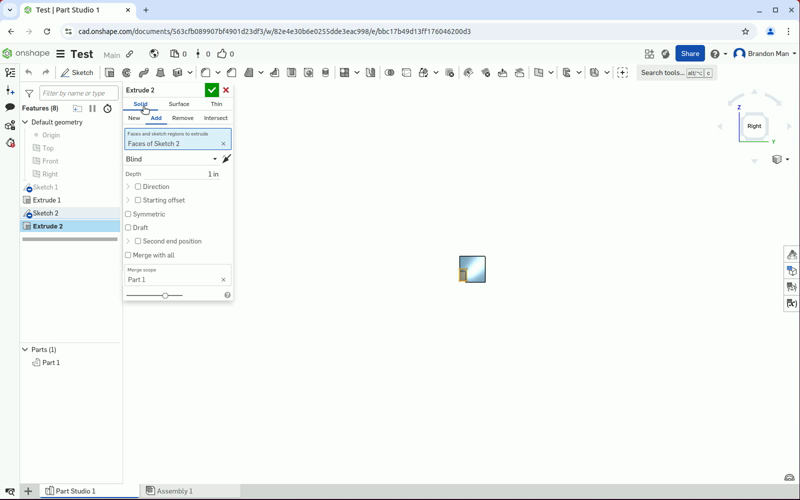
click(143, 106)
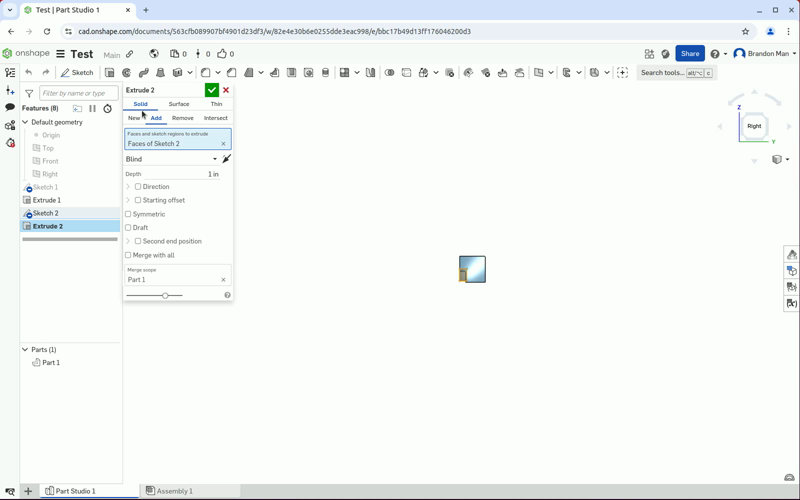
mouse_move(137, 120)
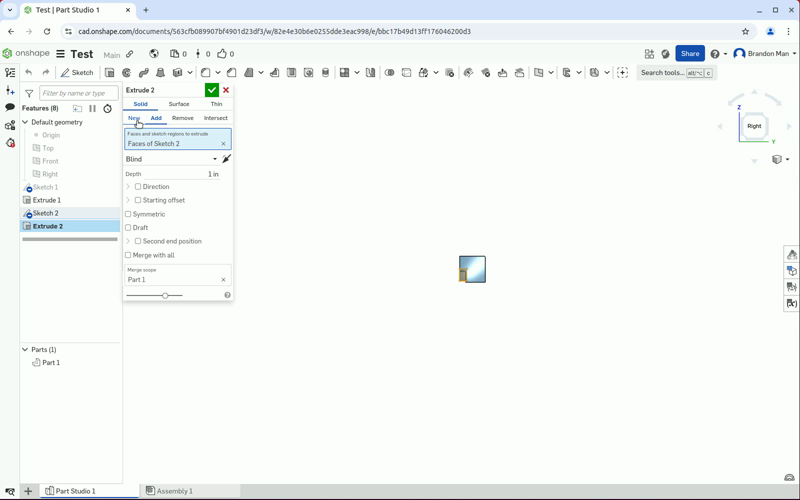
click(137, 120)
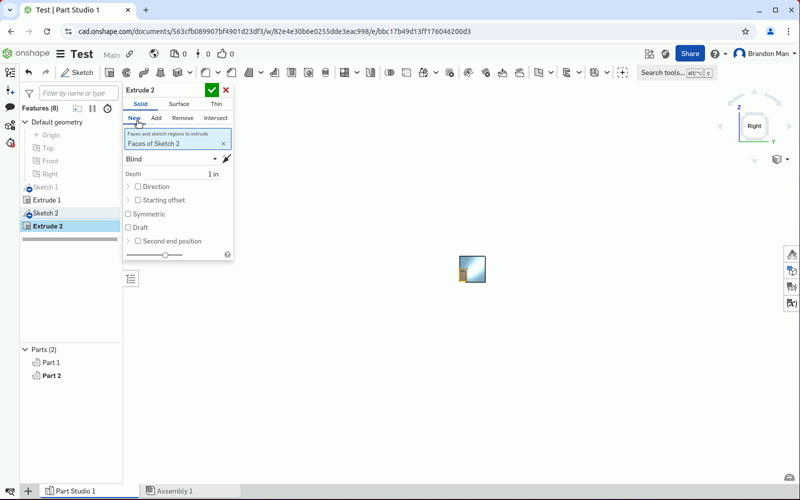
key(tab, 4)
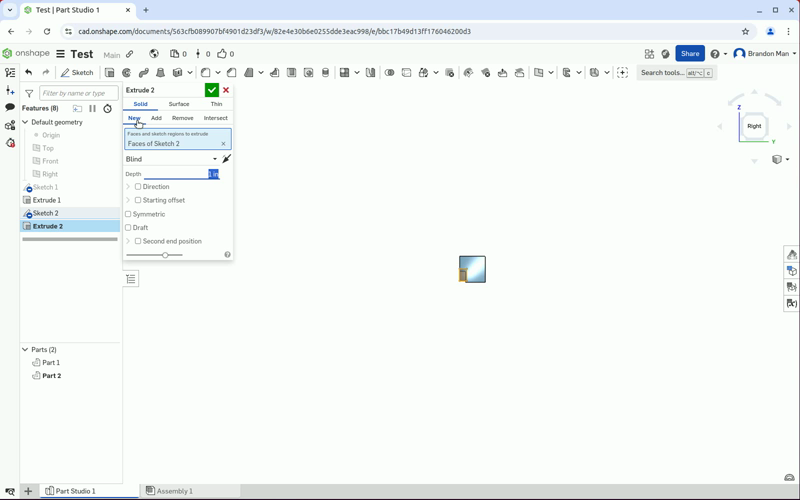
text(2.889)
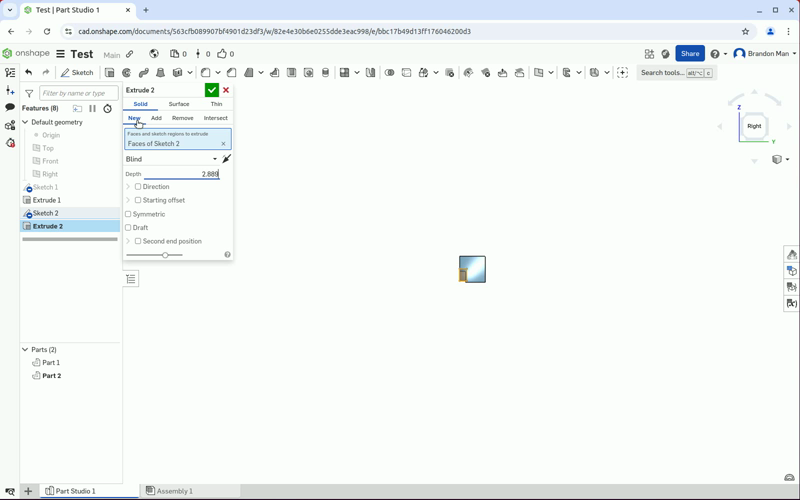
key(tab, 3)
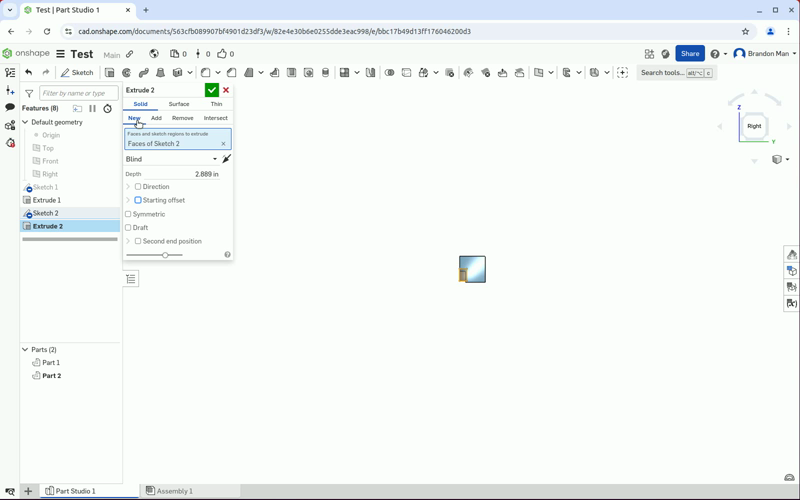
key(tab, 2)
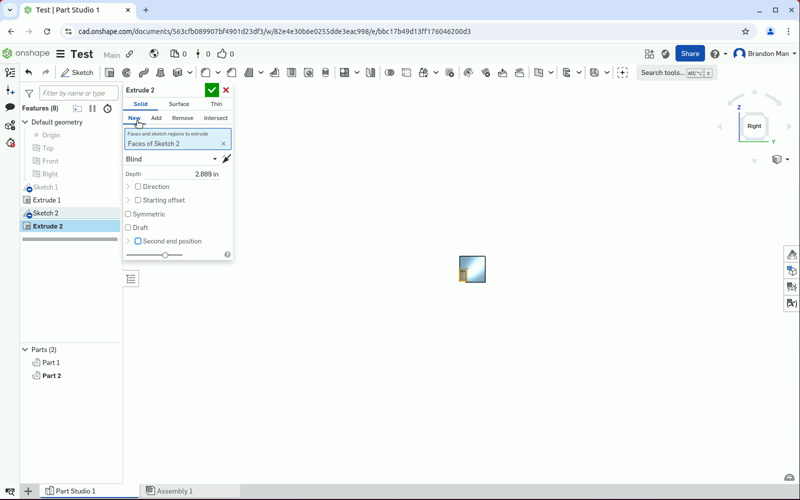
key(space)
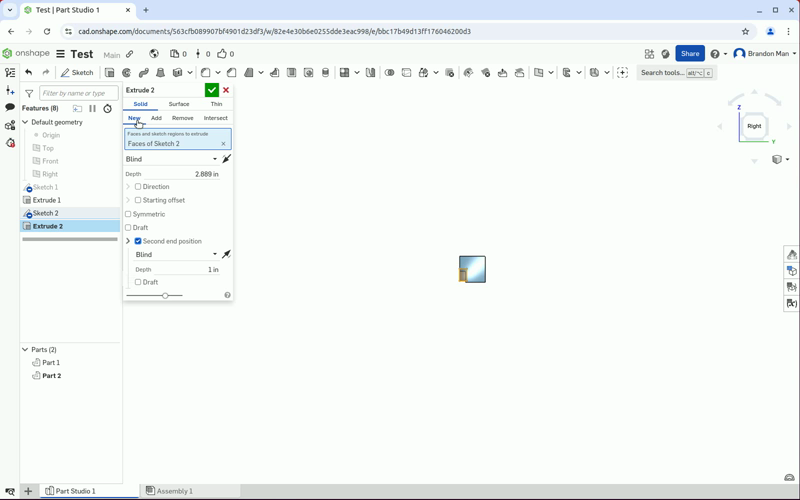
key(tab, 3)
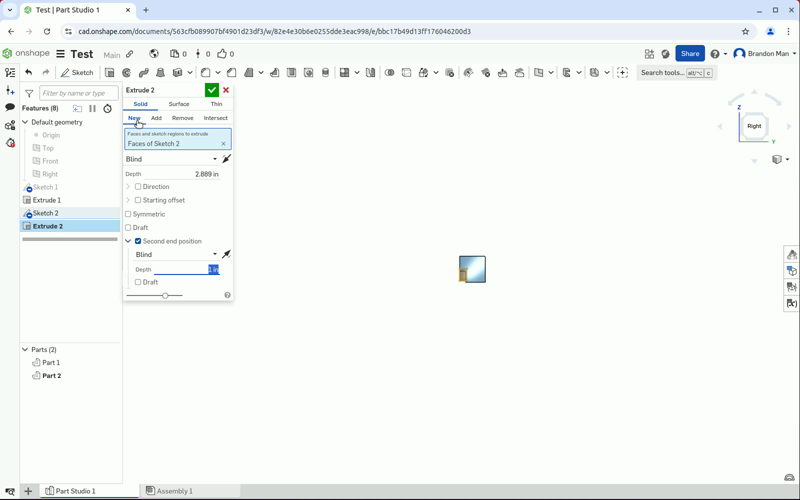
text(4.574)
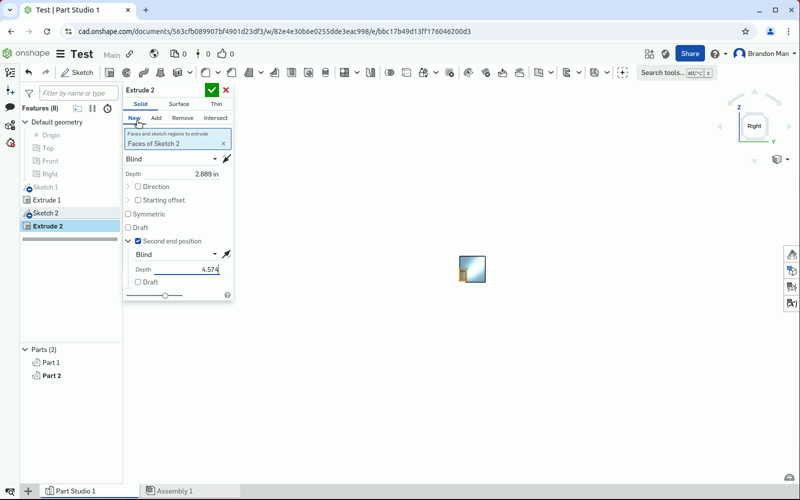
key(enter)
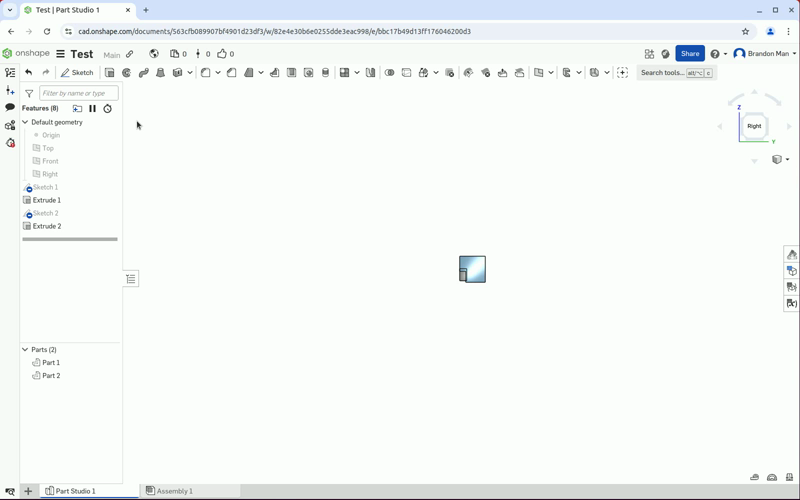
key(shift+h)
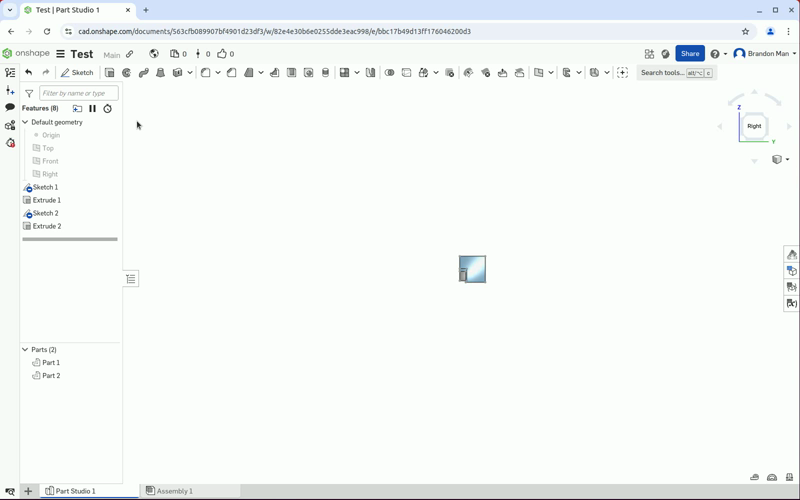
key(shift+h)
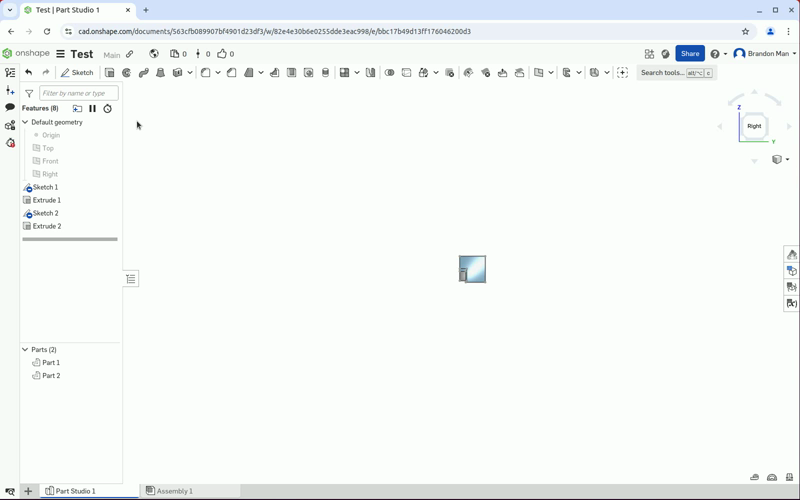
key(shift+7)
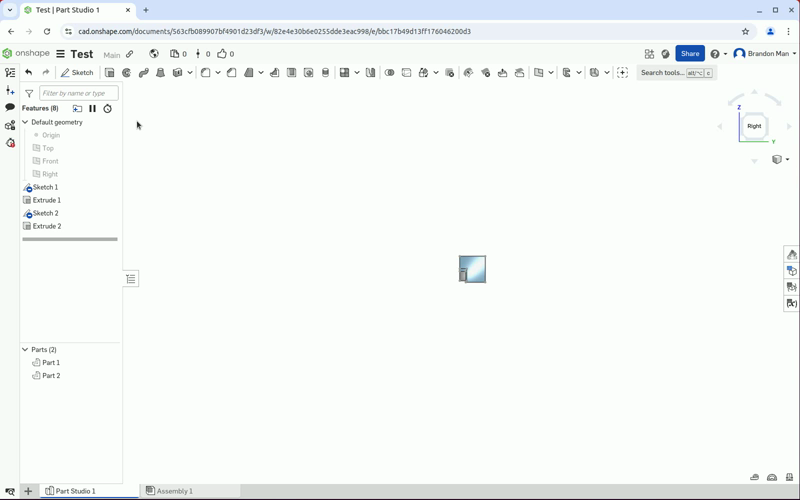
key(right, 2)
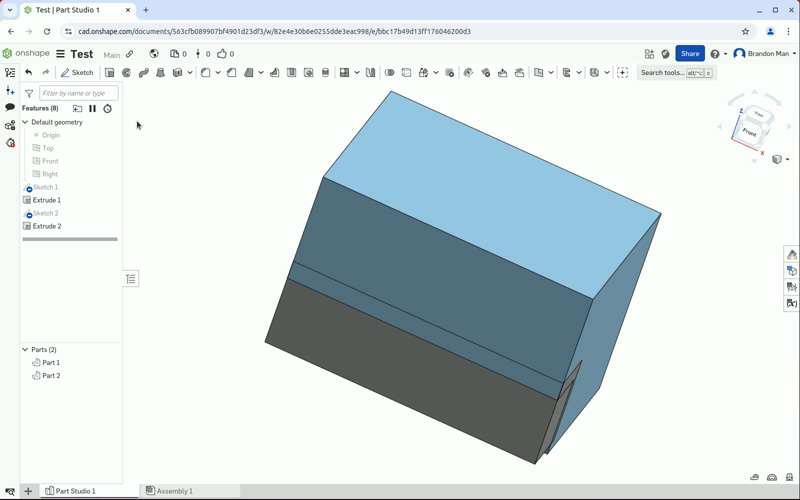
key(down, 2)
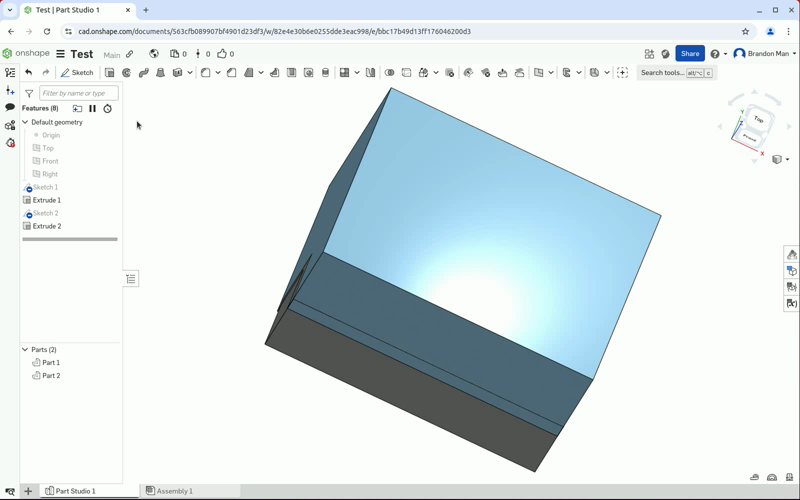
key(up, 2)
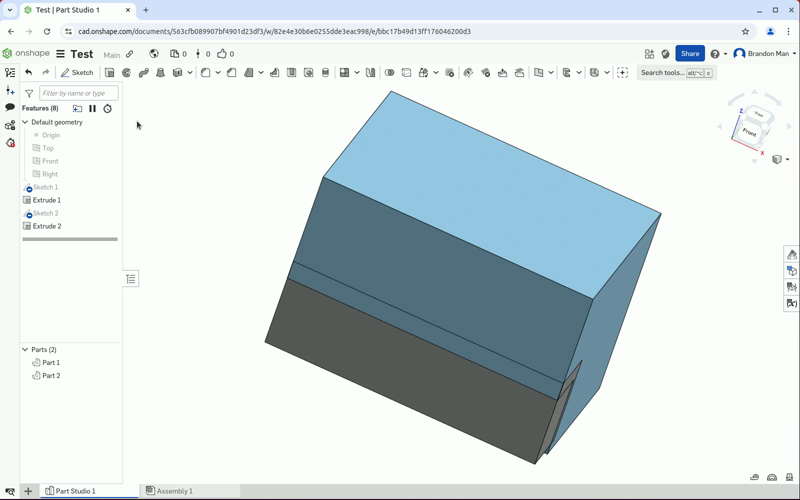
key(left, 2)
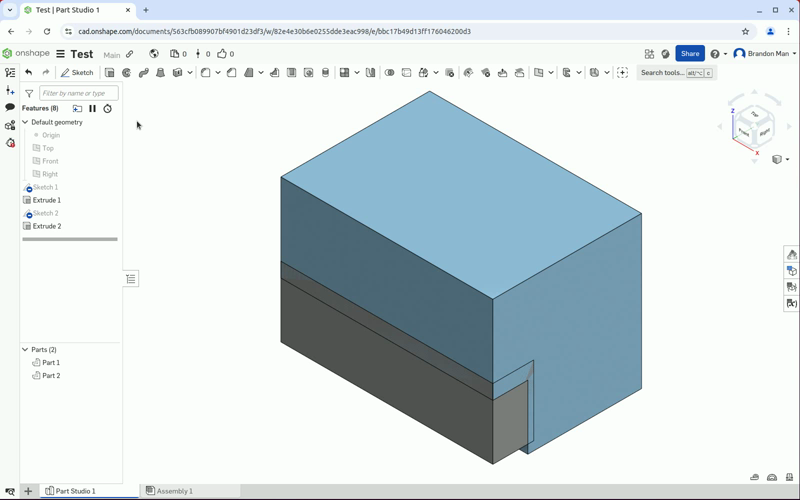
mouse_move(73, 189)
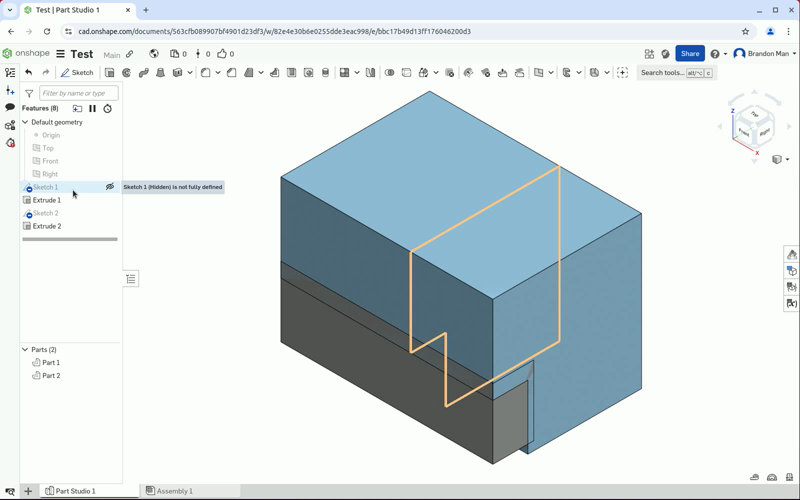
click(73, 189)